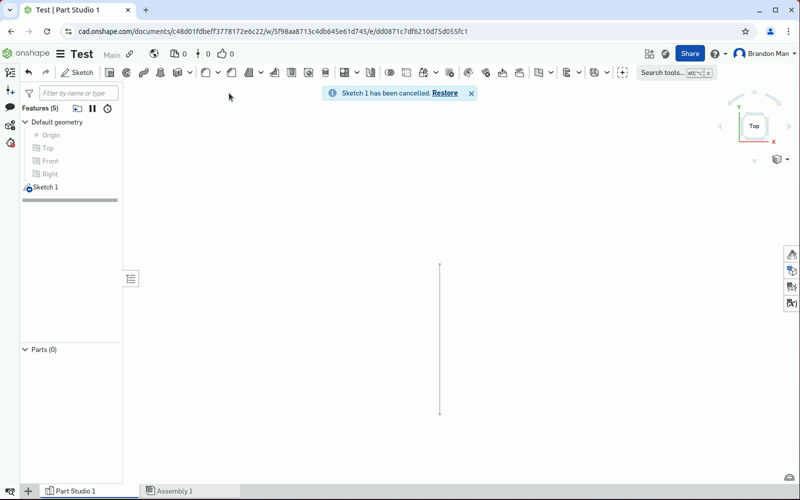
key(shift+h)
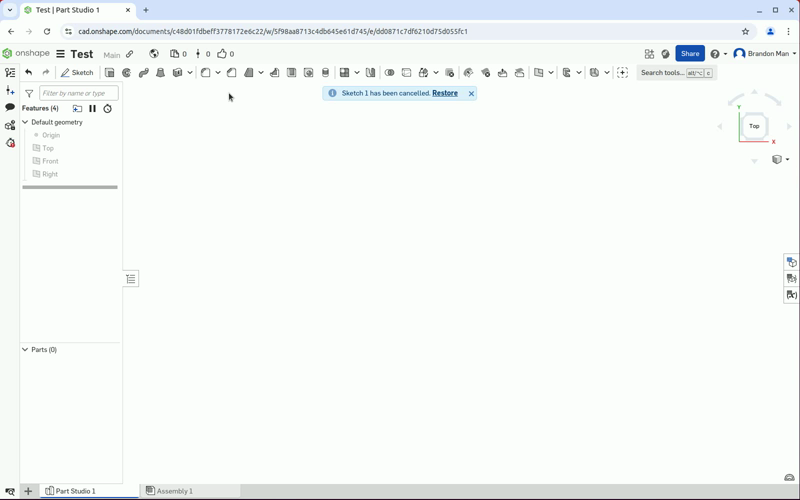
mouse_move(73, 352)
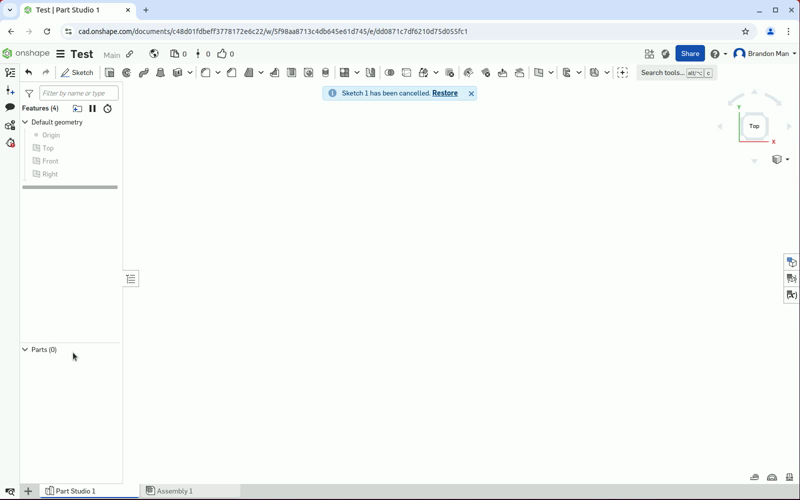
key(y)
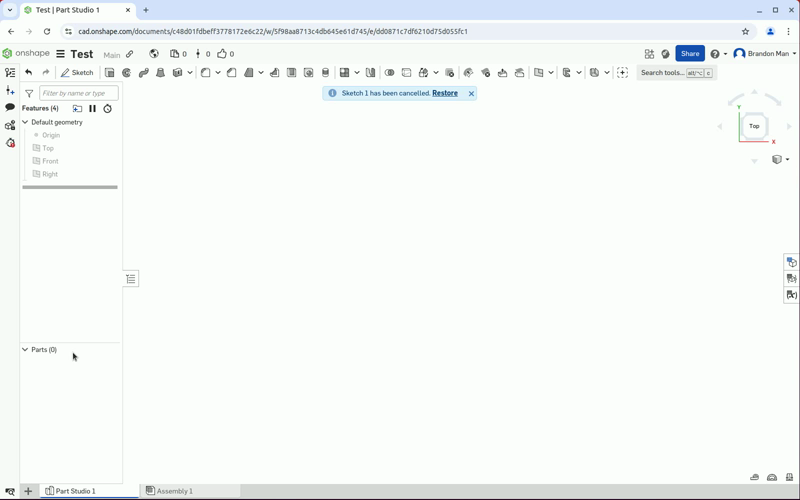
key(shift+p)
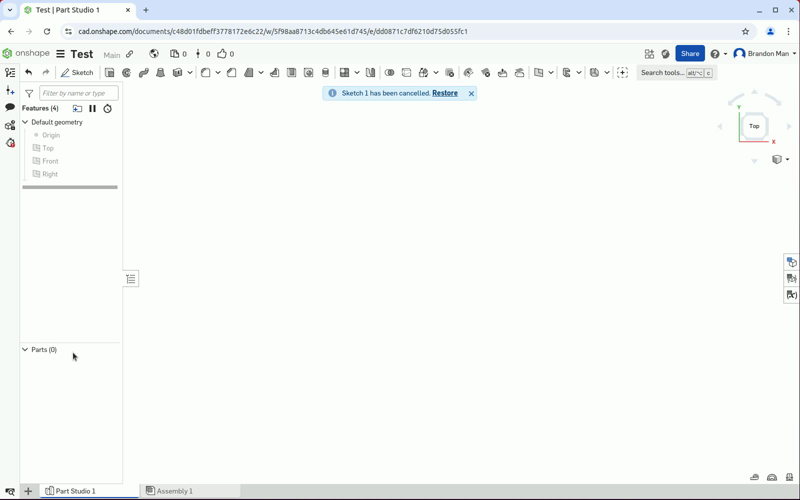
key(space)
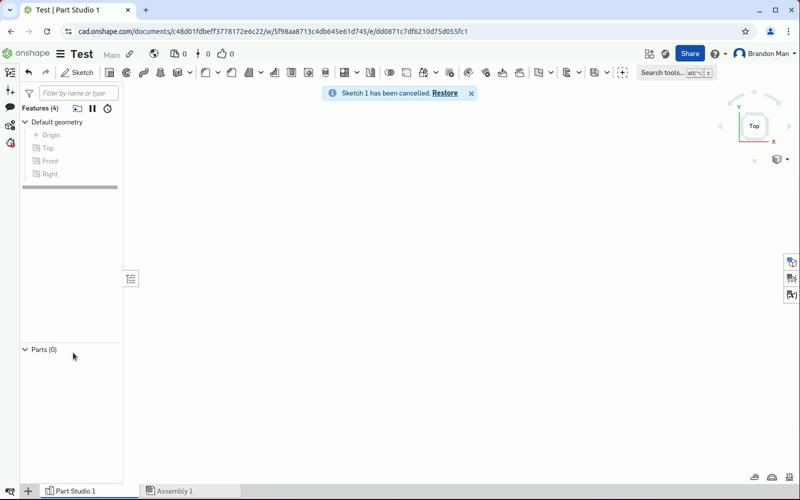
key_down(shift)
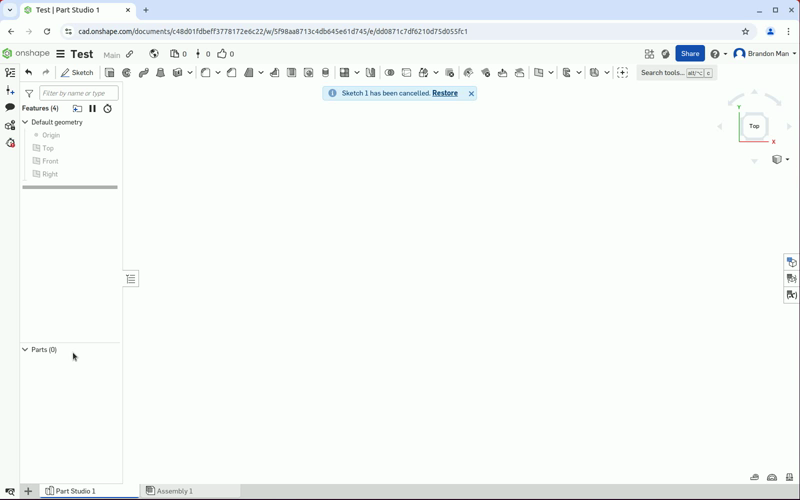
key(up)
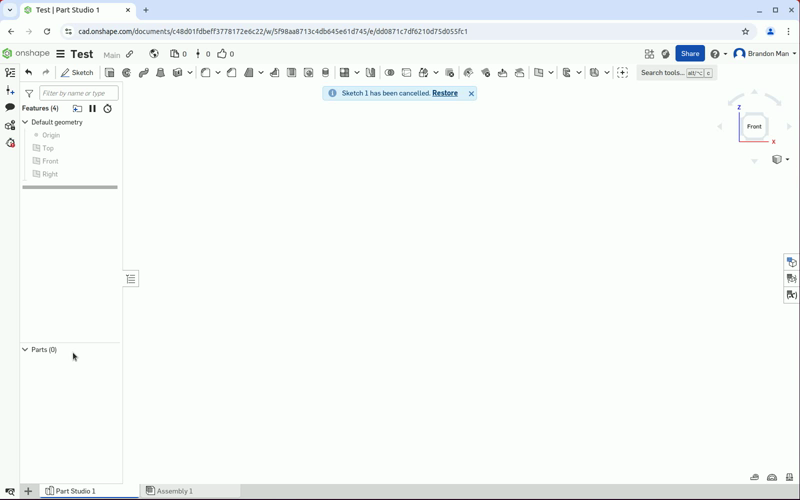
key_up(shift)
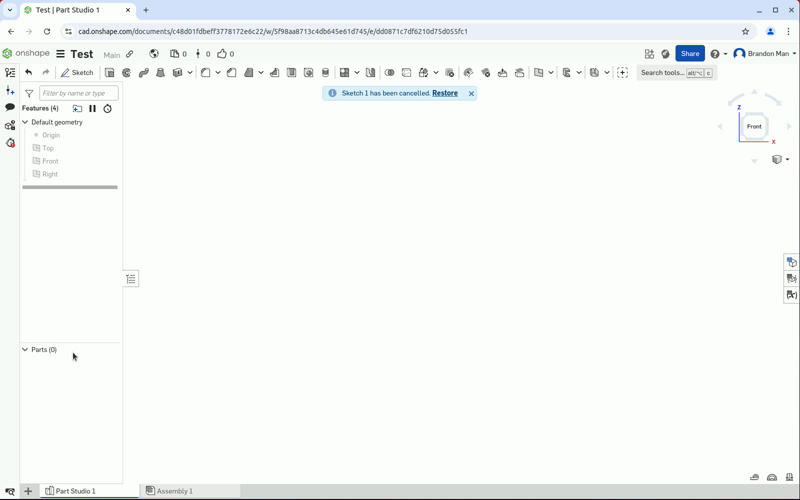
mouse_move(73, 352)
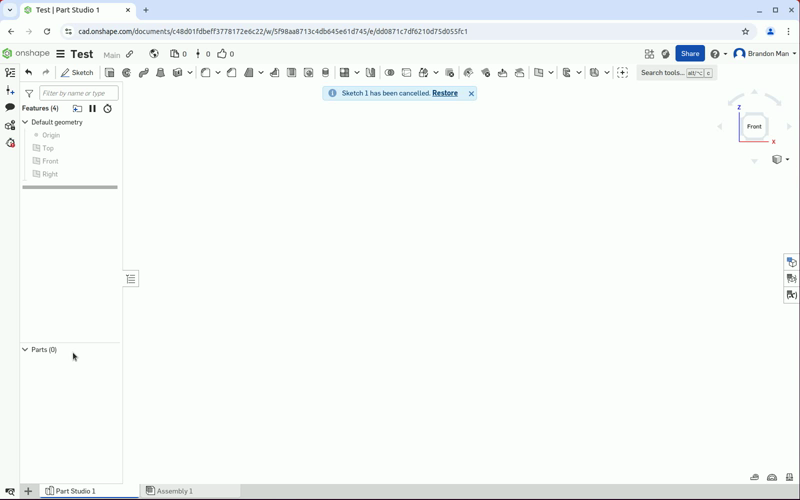
key(shift+y)
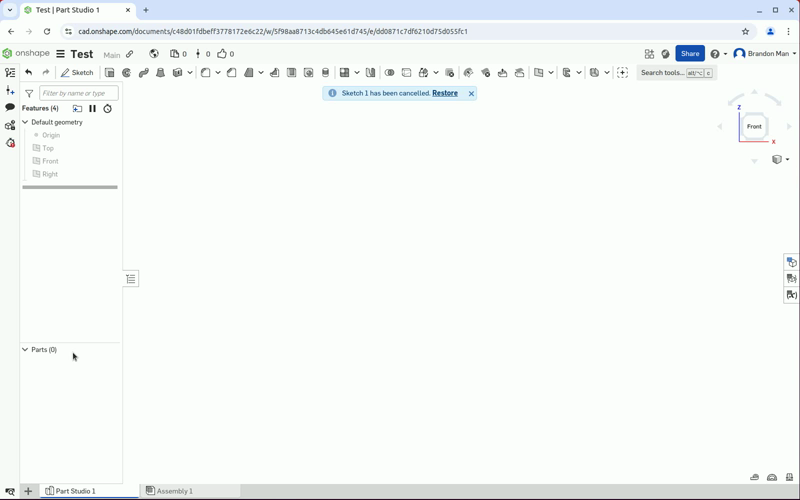
key(shift+s)
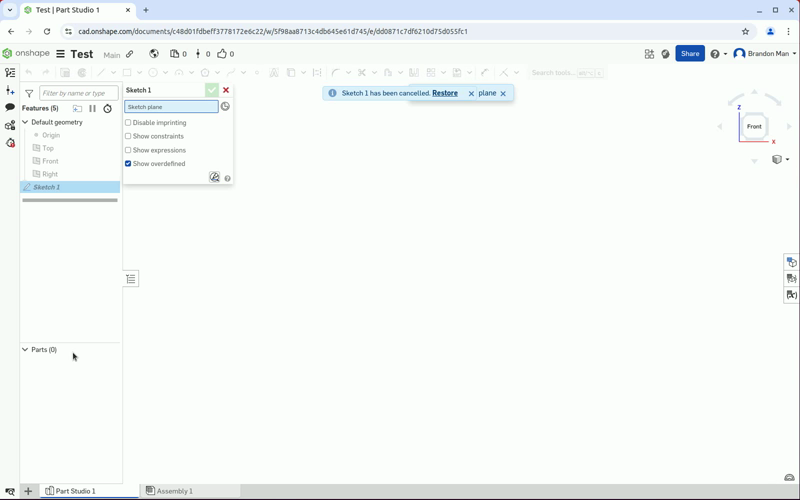
mouse_move(73, 163)
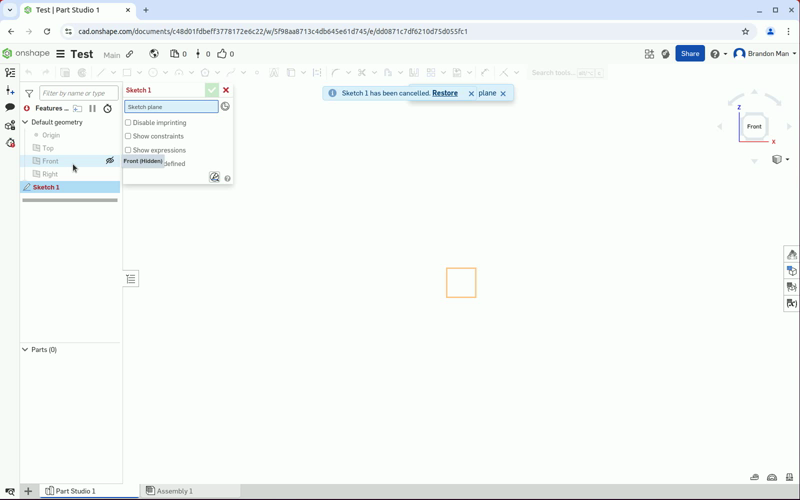
click(73, 163)
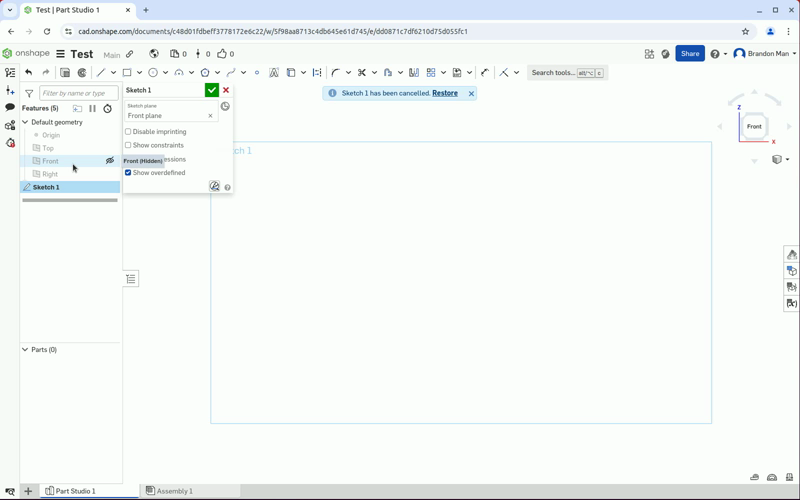
mouse_move(73, 352)
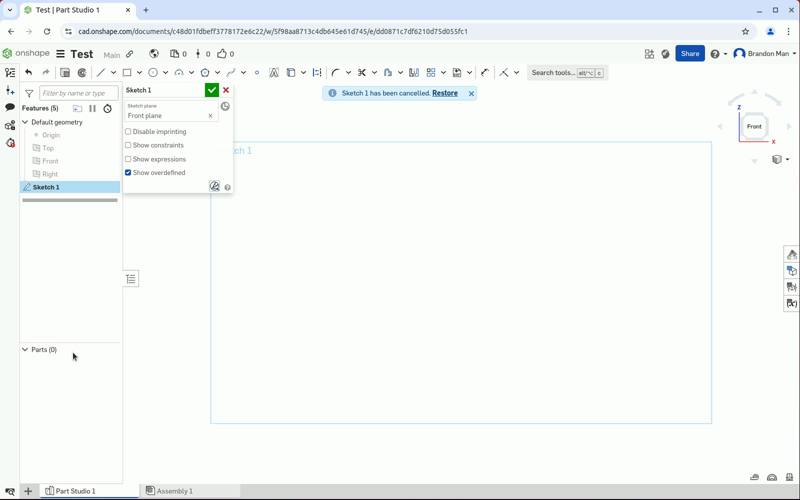
key(y)
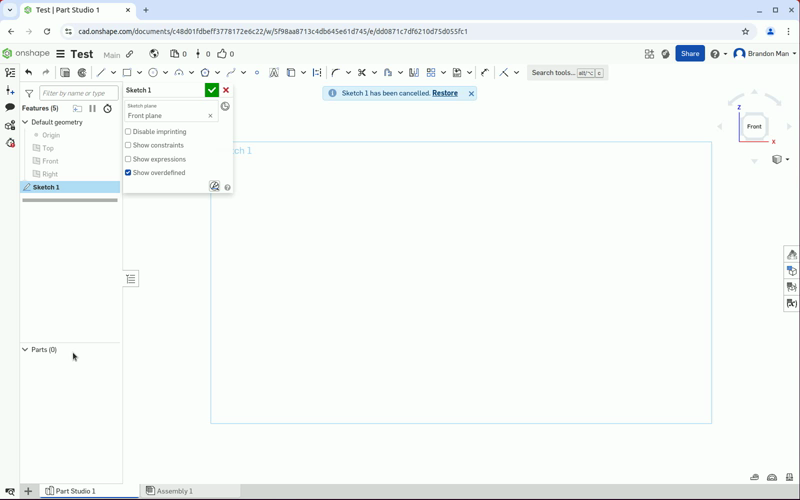
key(l)
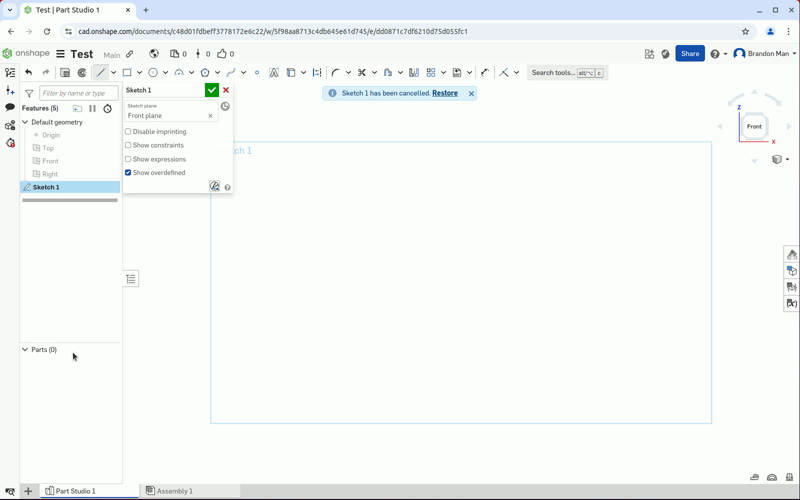
key_down(shift)
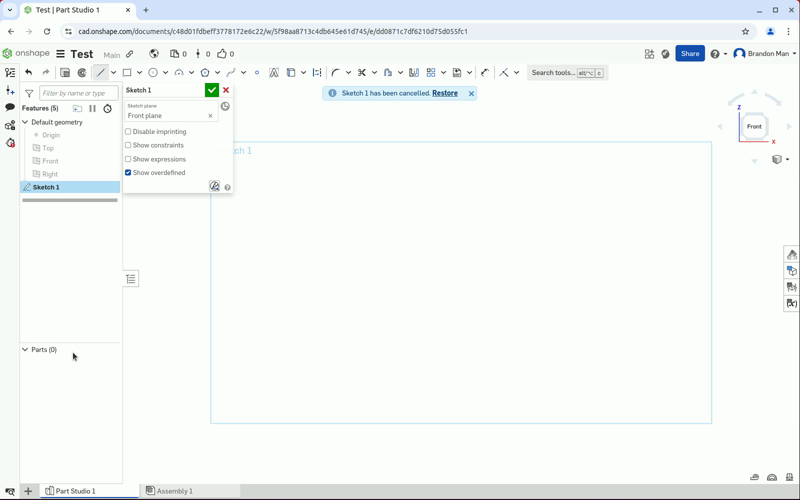
mouse_move(403, 320)
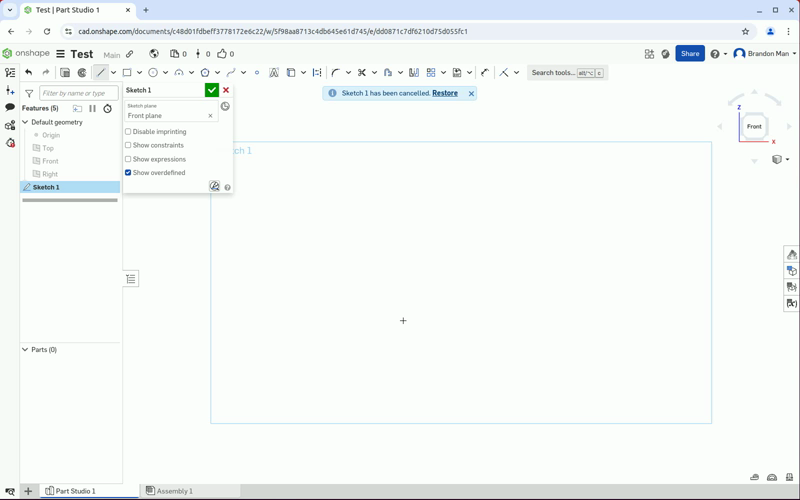
click(403, 320)
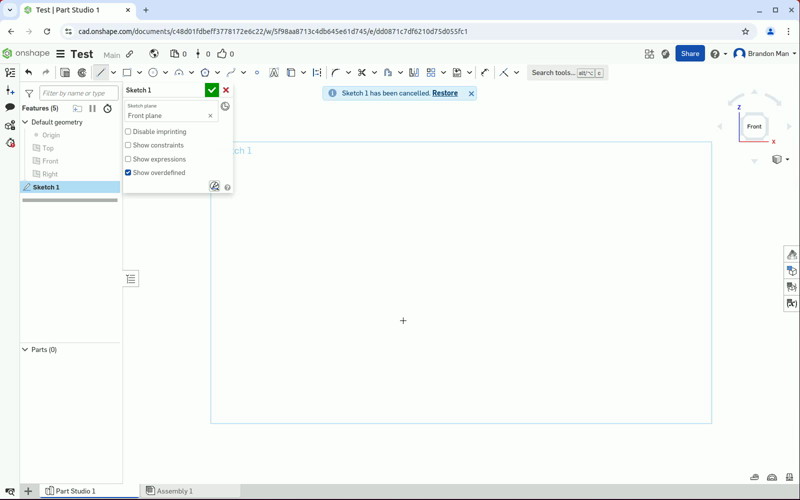
key_up(shift)
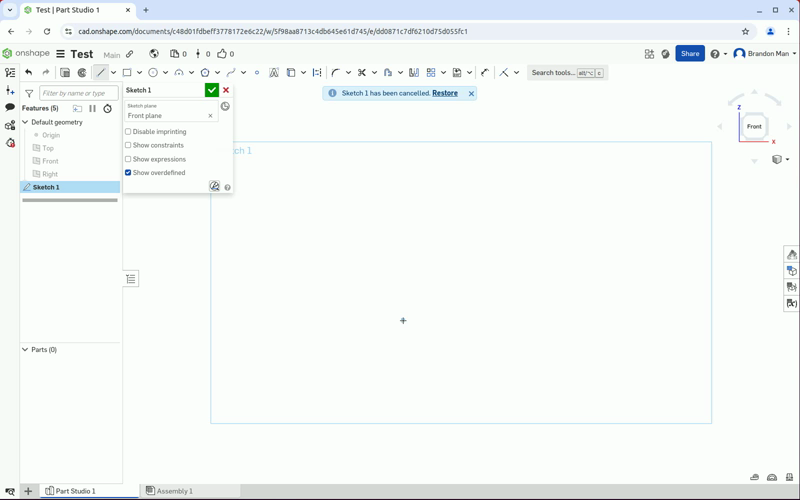
key_down(shift)
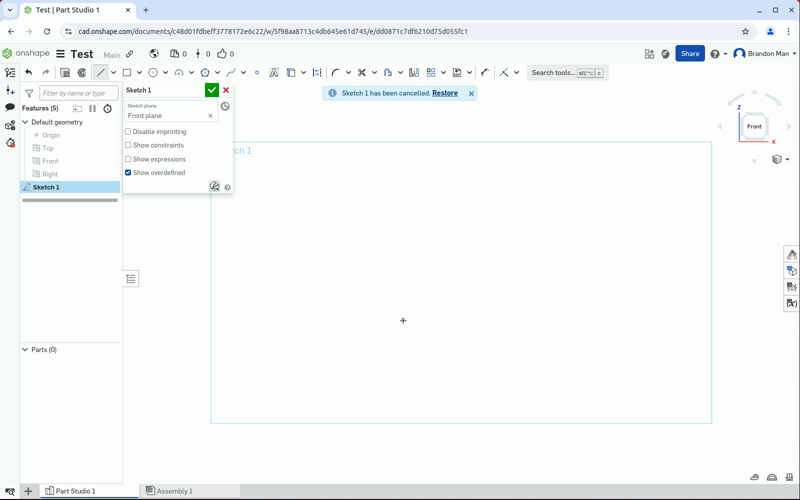
mouse_move(433, 320)
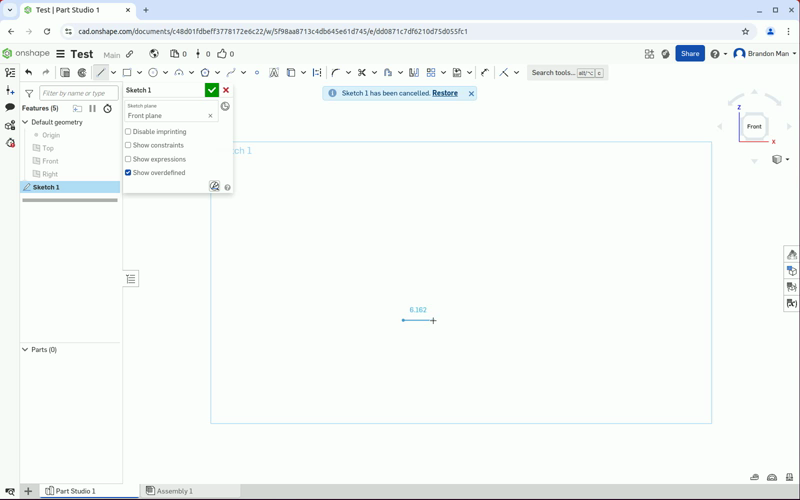
mouse_move(440, 320)
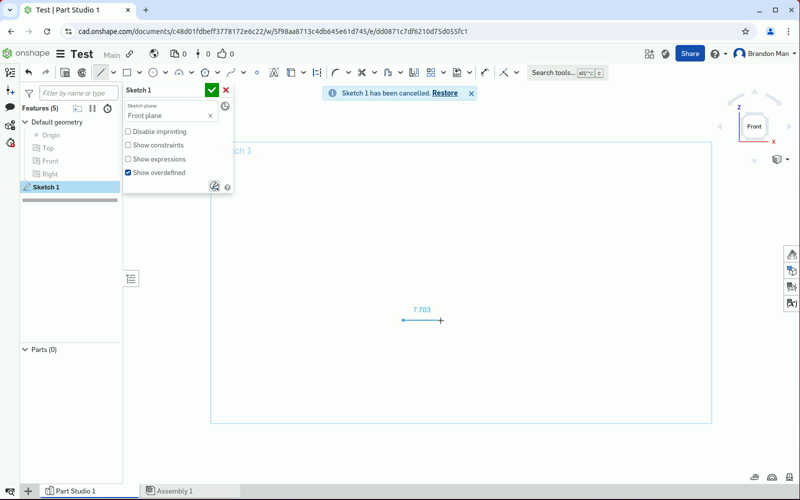
click(440, 320)
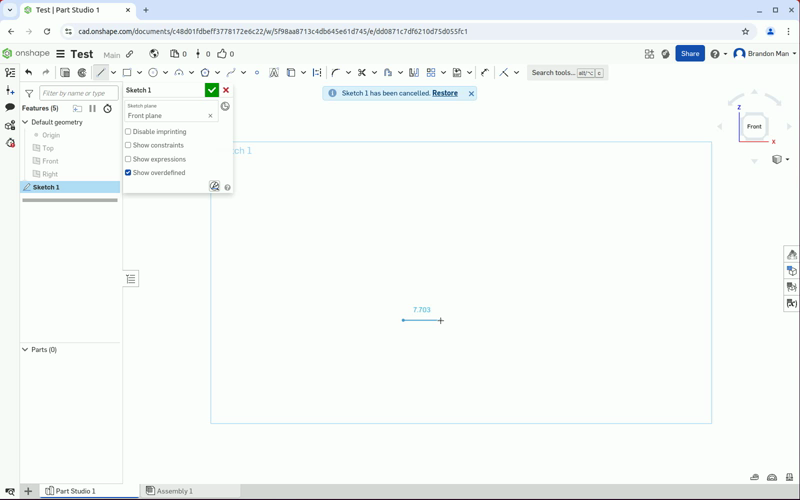
key_up(shift)
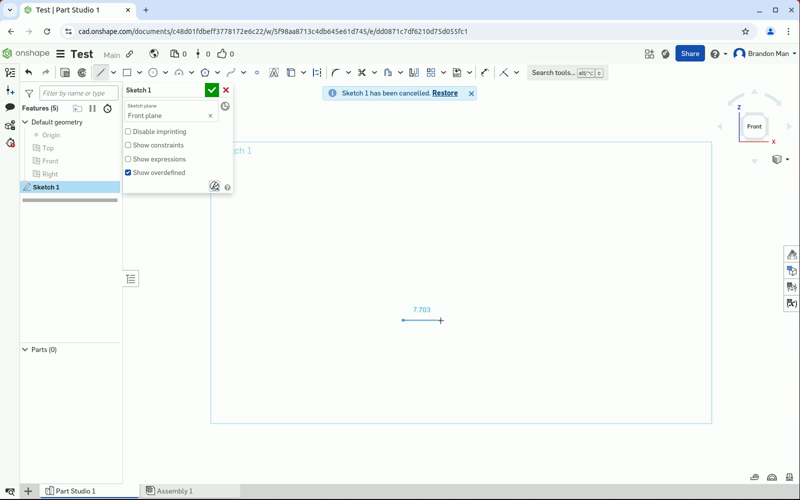
key_down(shift)
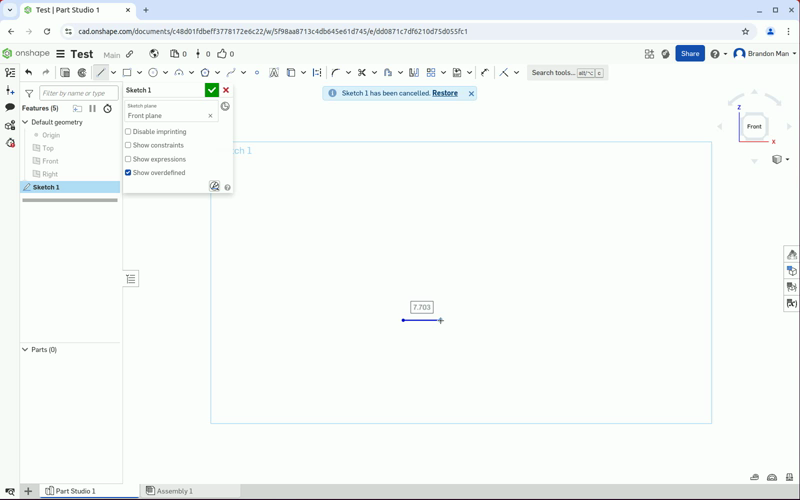
mouse_move(470, 320)
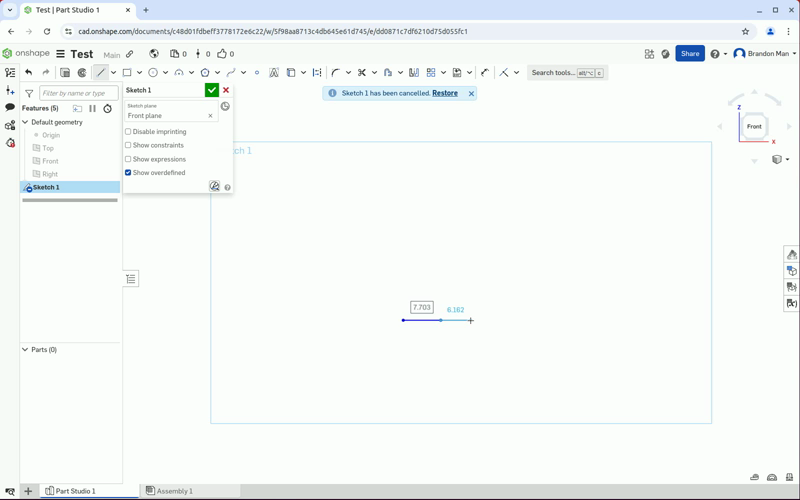
mouse_move(422, 309)
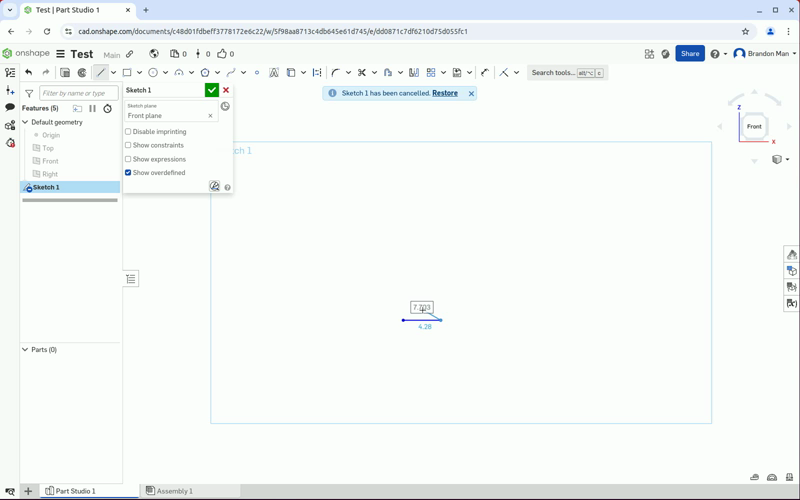
click(422, 309)
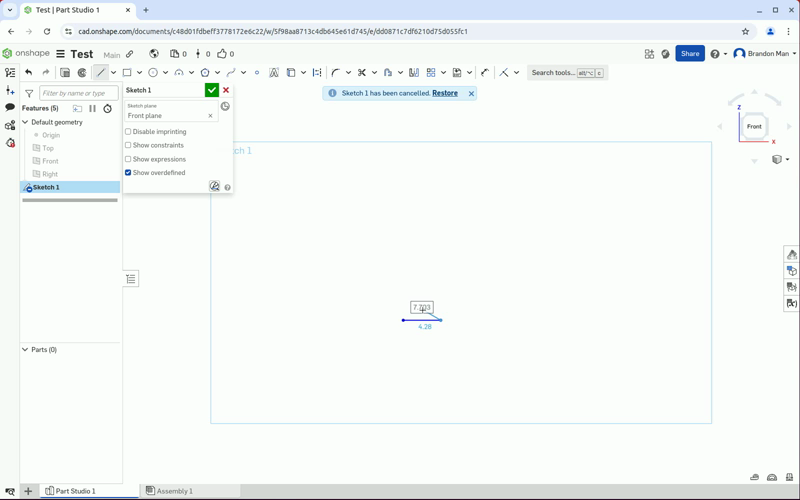
key_up(shift)
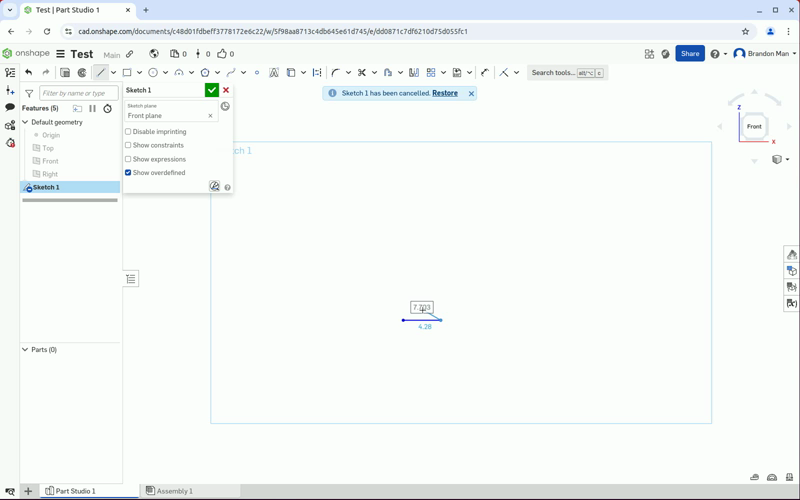
key_down(shift)
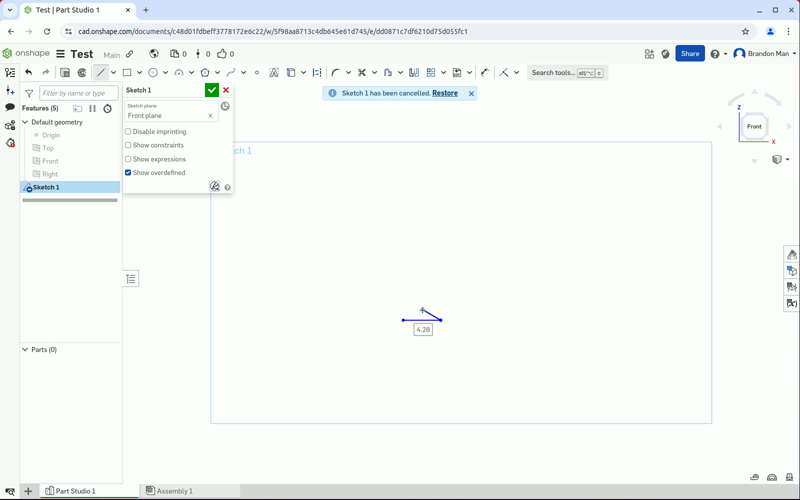
mouse_move(554, 309)
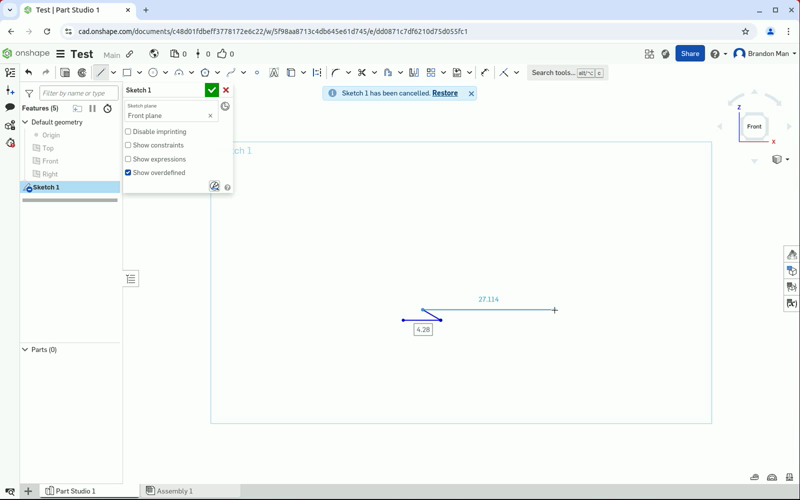
click(554, 309)
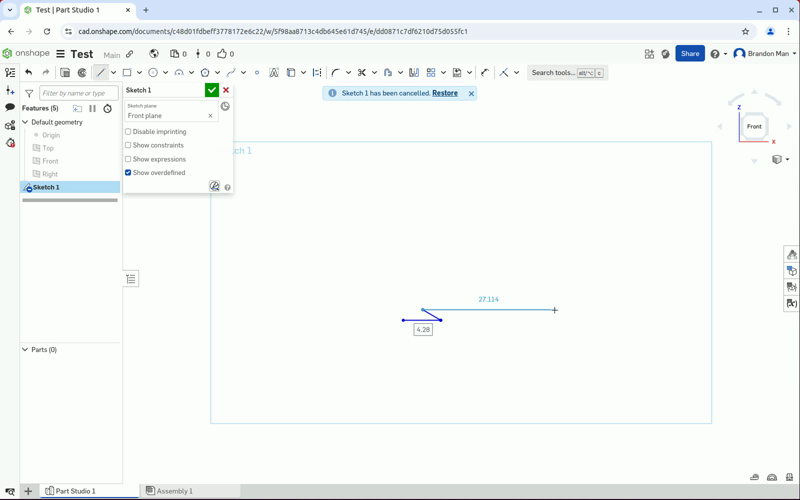
key_up(shift)
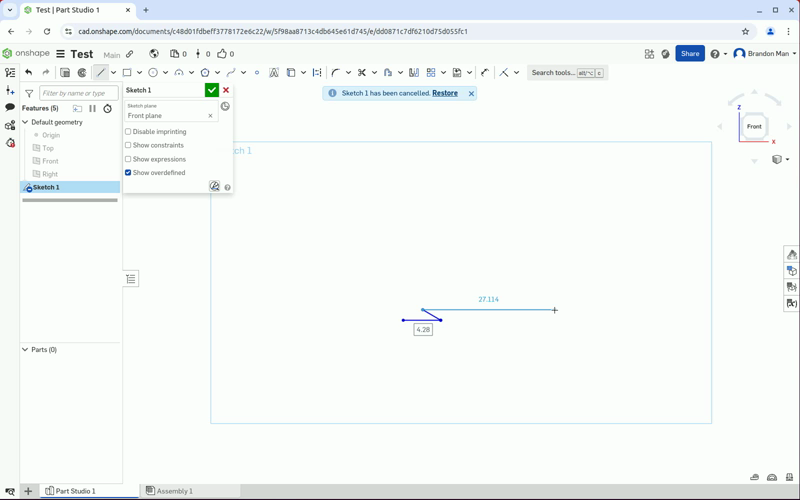
key_down(shift)
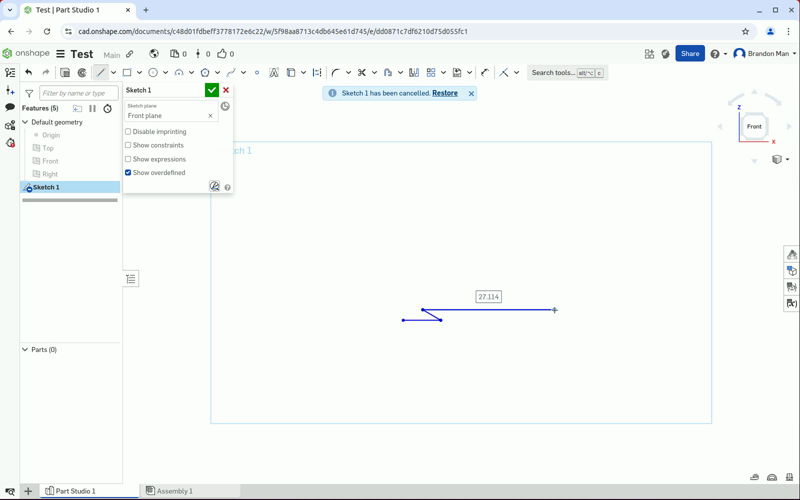
mouse_move(584, 309)
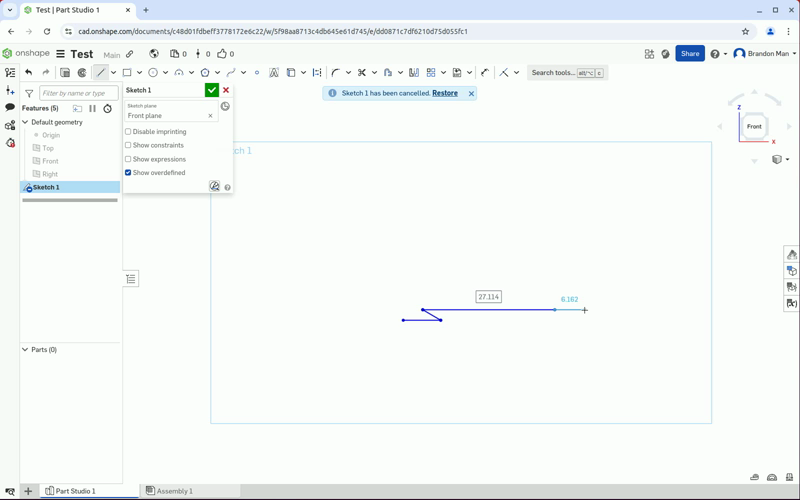
mouse_move(535, 320)
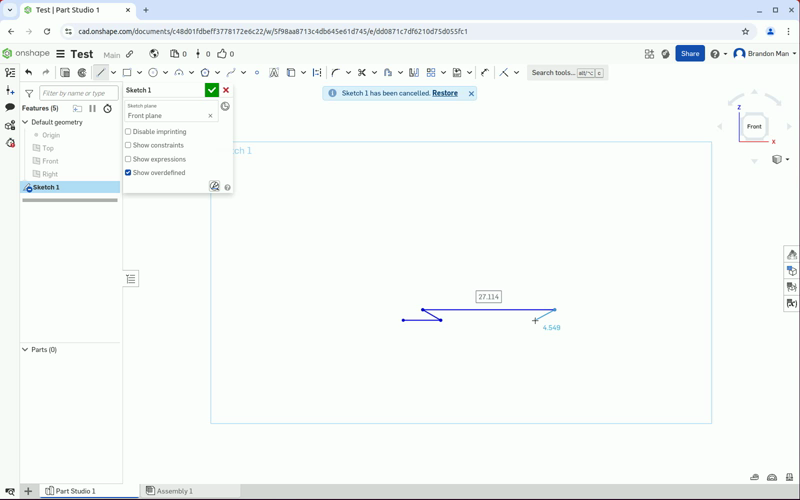
click(535, 320)
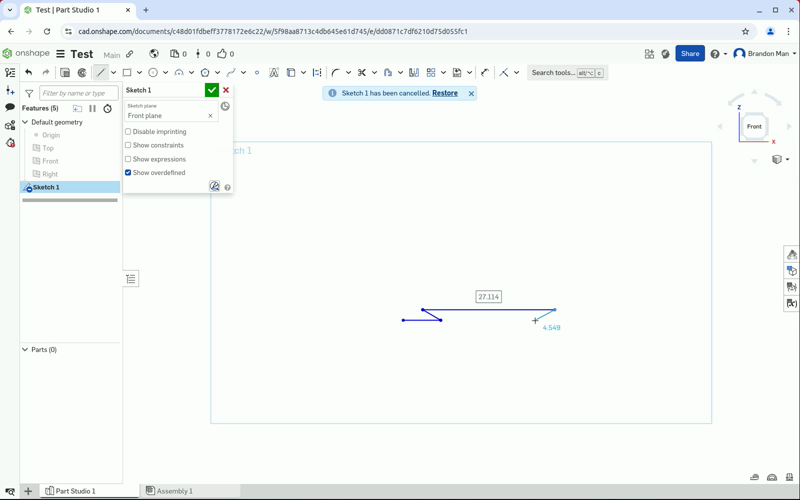
key_up(shift)
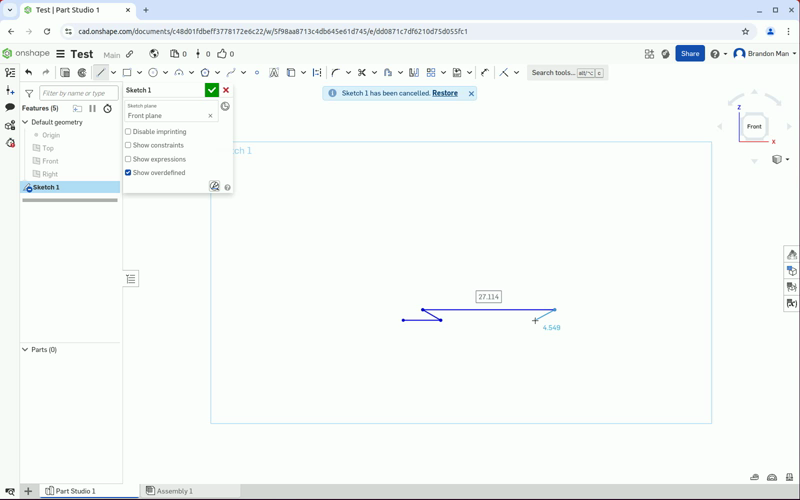
key_down(shift)
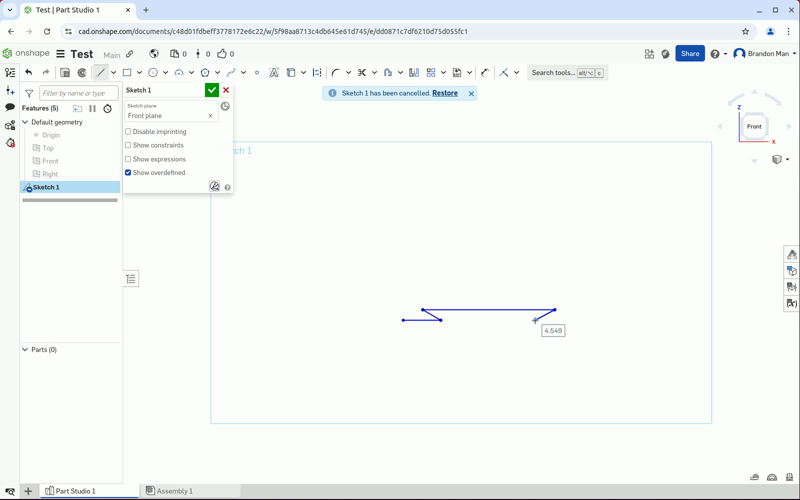
mouse_move(565, 320)
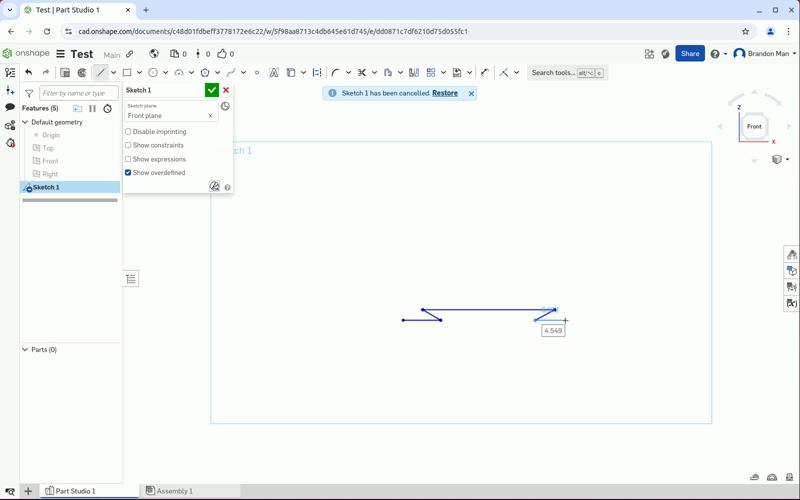
mouse_move(572, 320)
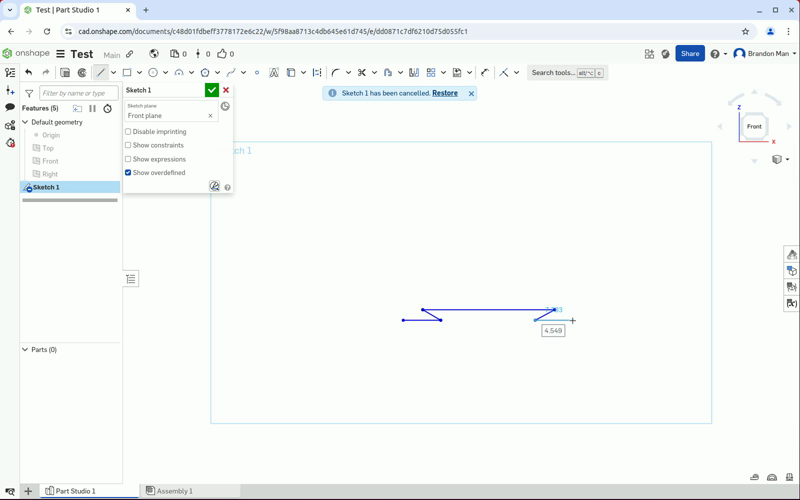
click(572, 320)
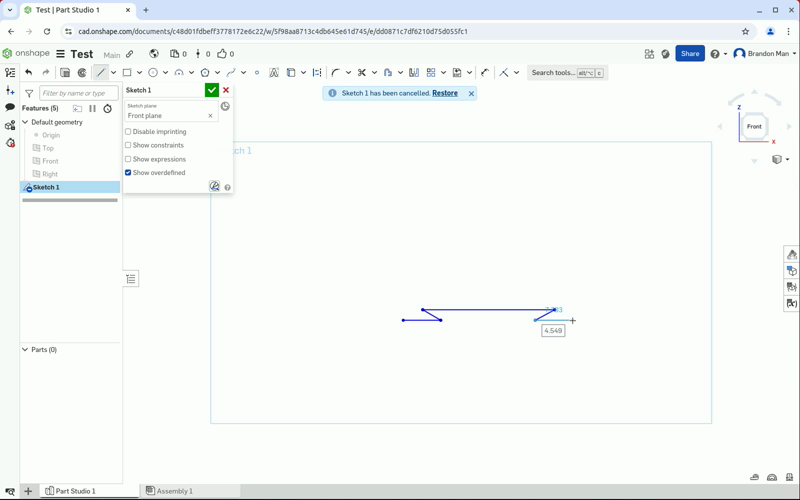
key_up(shift)
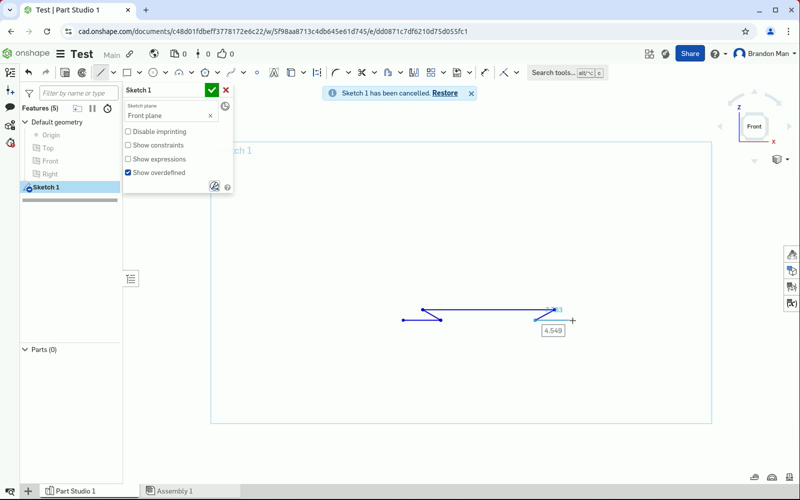
key_down(shift)
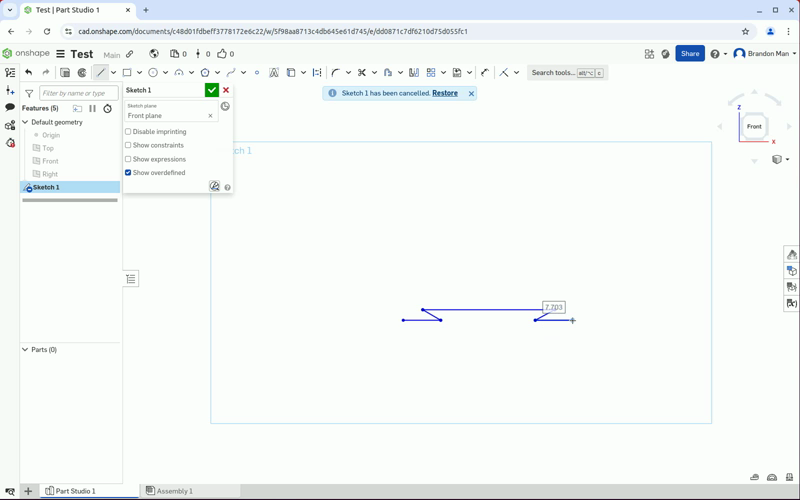
mouse_move(589, 320)
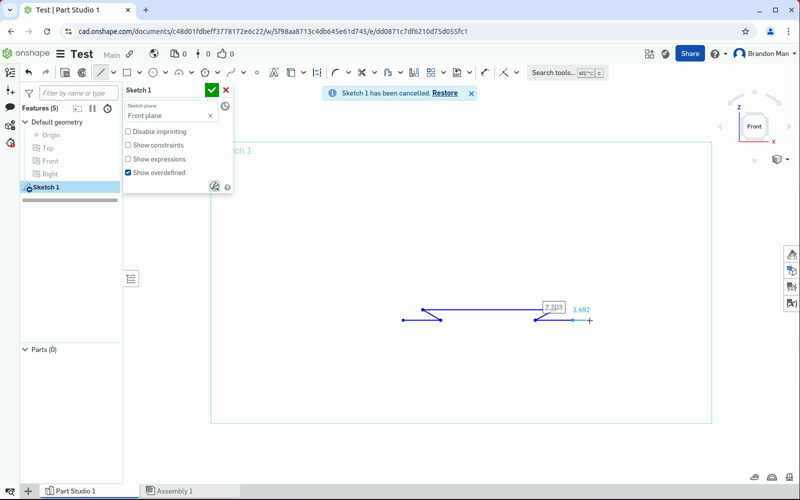
mouse_move(572, 282)
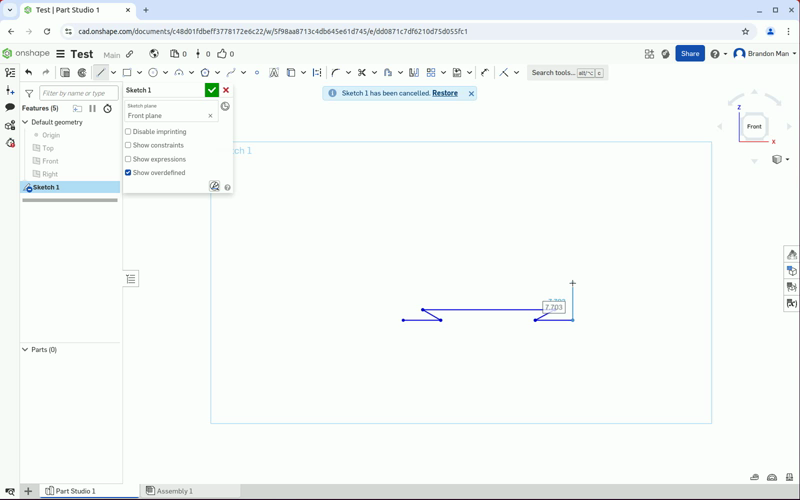
click(572, 282)
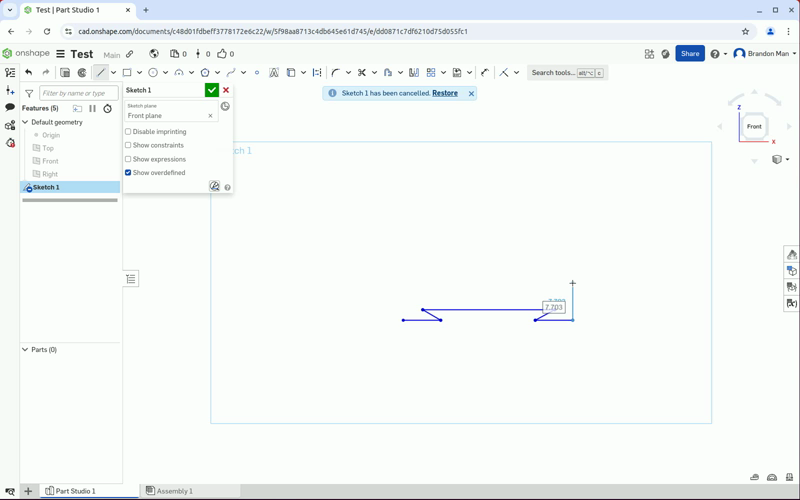
key_up(shift)
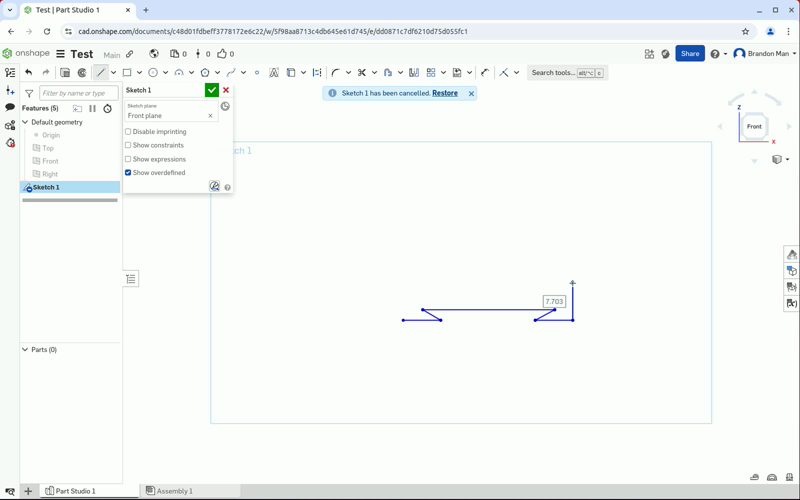
key_down(shift)
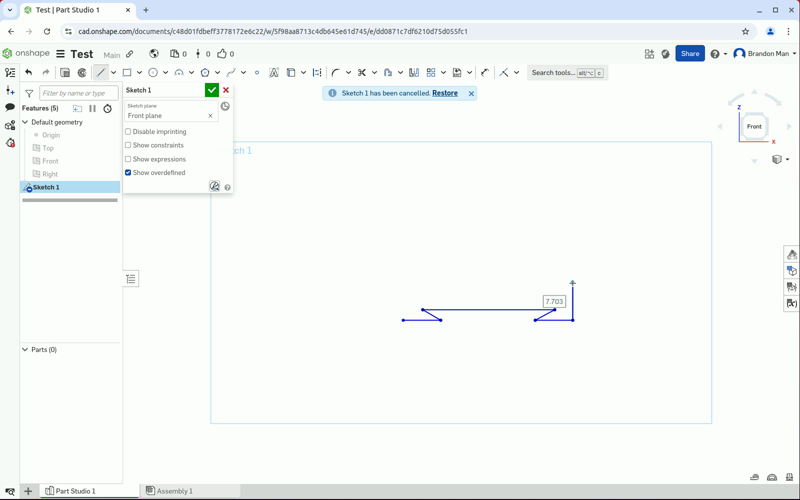
mouse_move(403, 282)
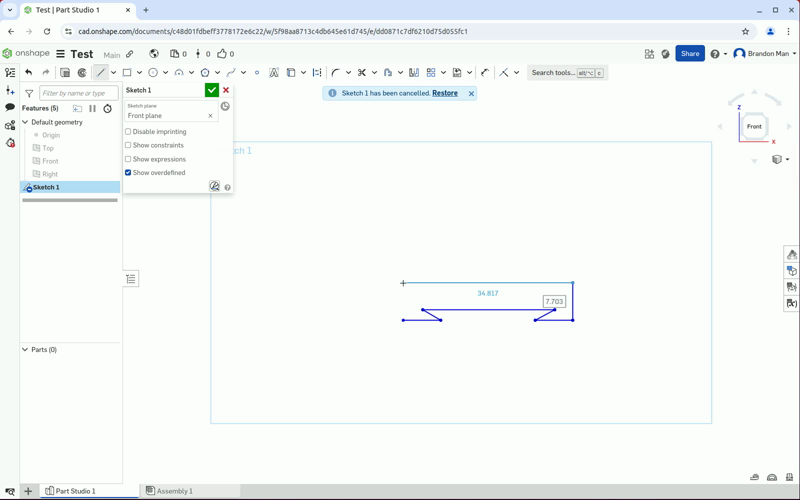
click(403, 282)
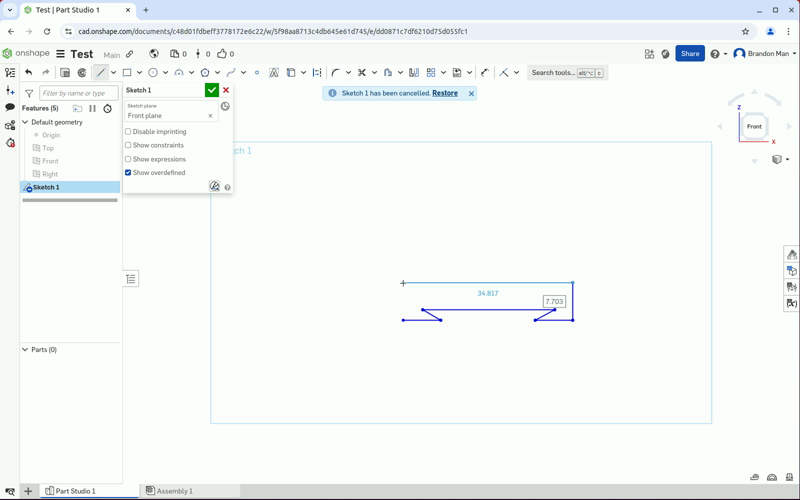
key_up(shift)
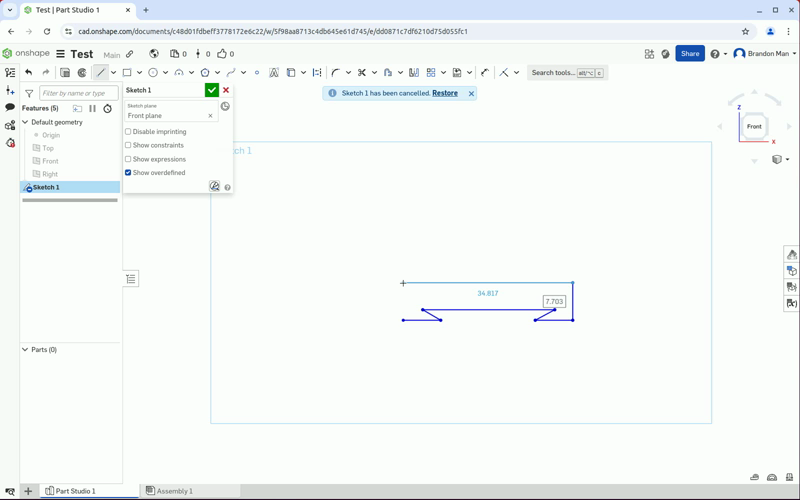
mouse_move(433, 282)
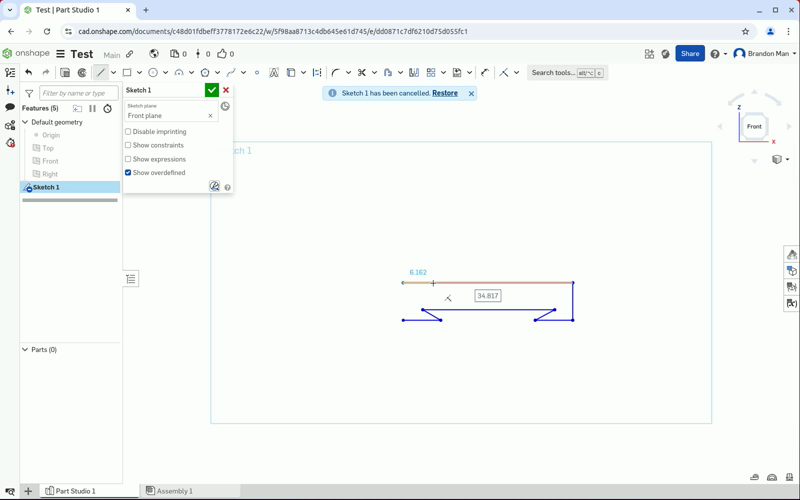
key_down(shift)
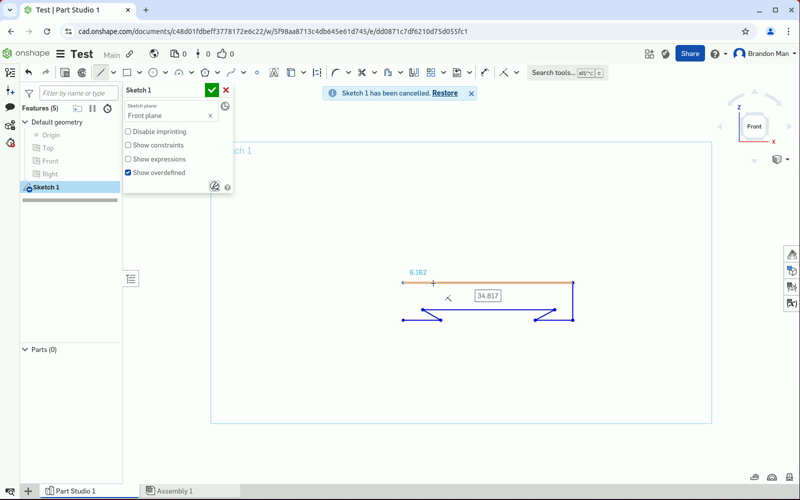
mouse_move(403, 320)
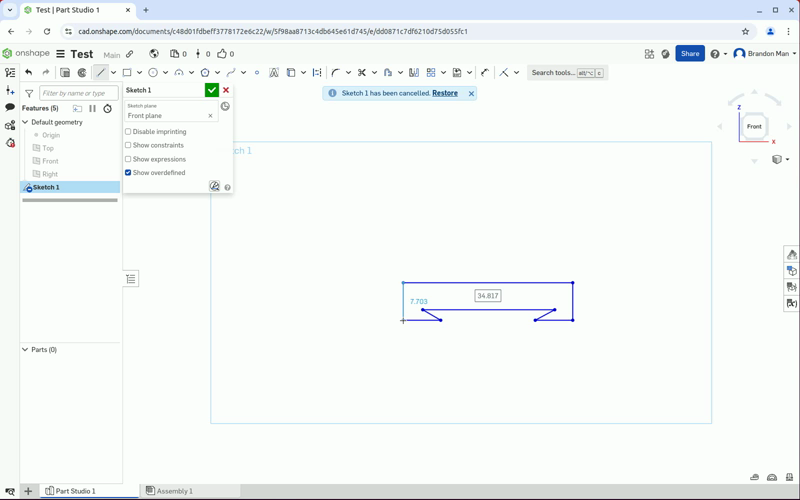
key_up(shift)
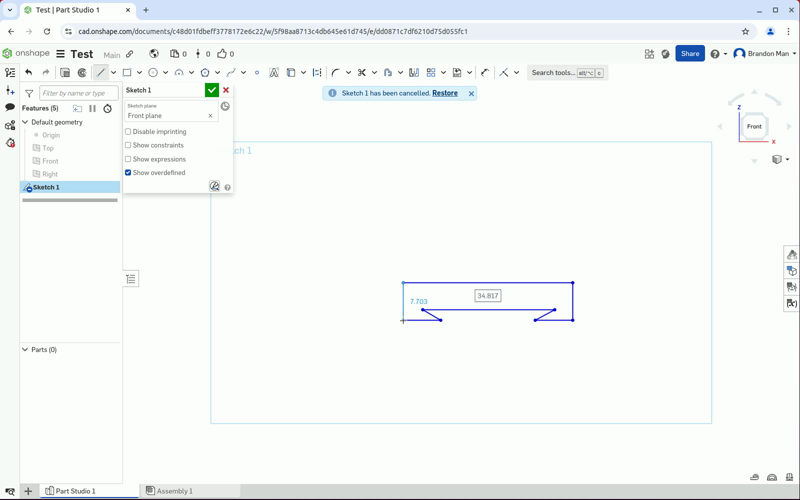
click(403, 320)
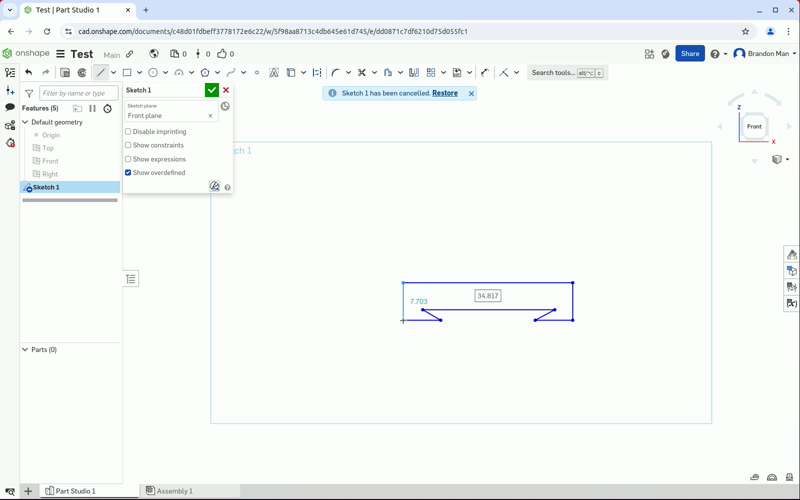
key(esc)
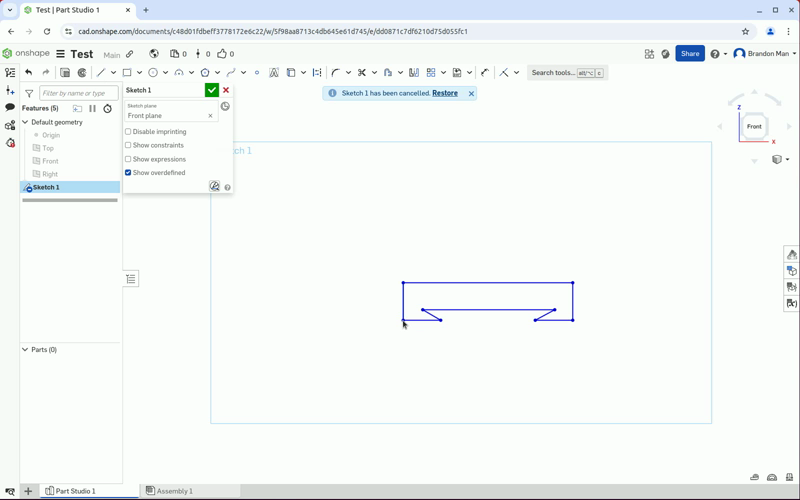
mouse_move(491, 297)
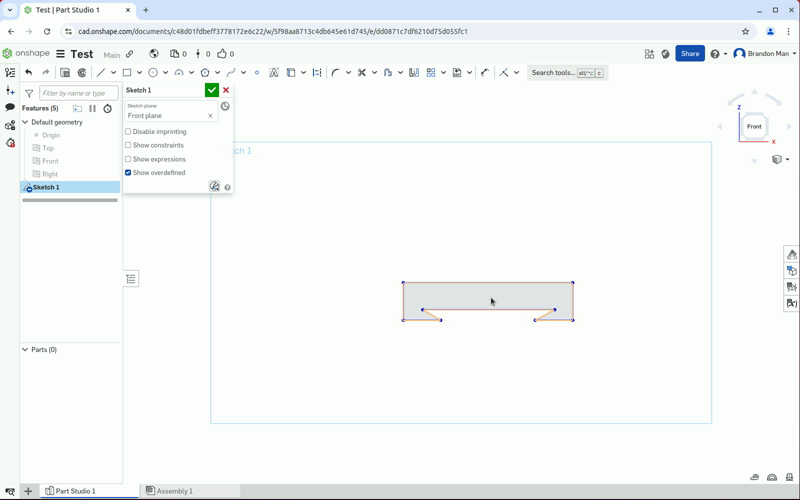
click(491, 297)
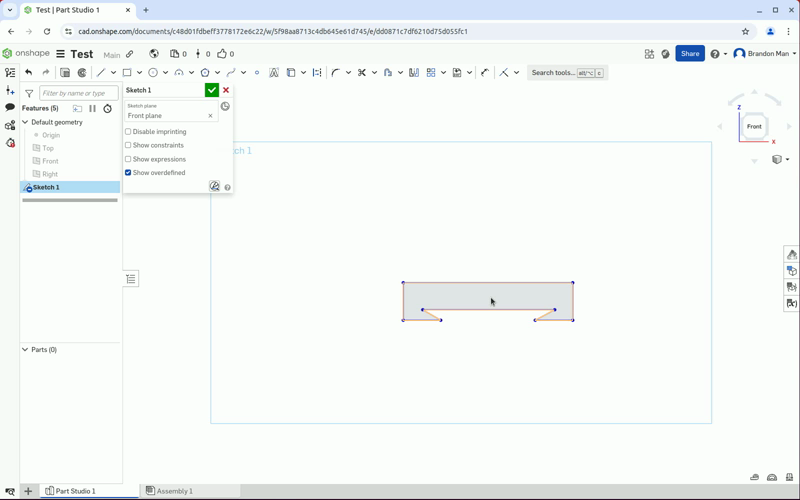
mouse_move(73, 352)
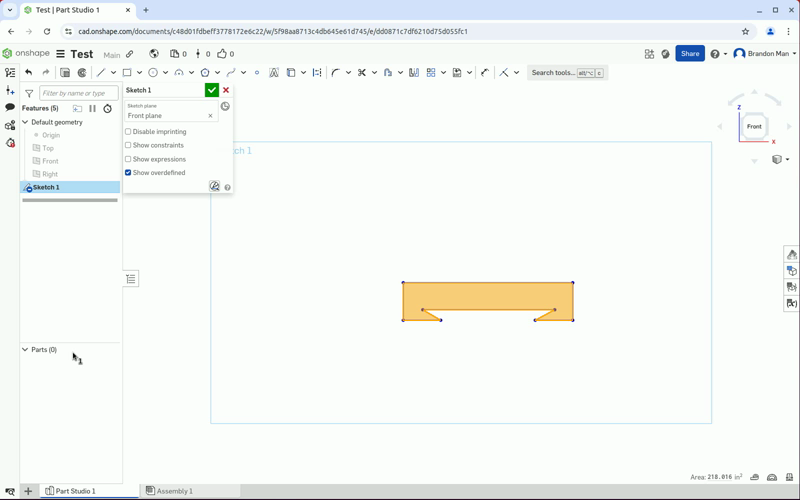
key(shift+y)
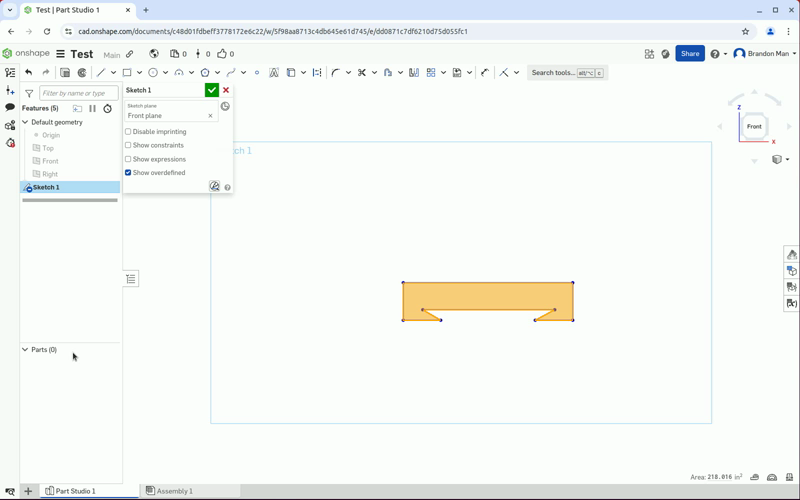
key(shift+e)
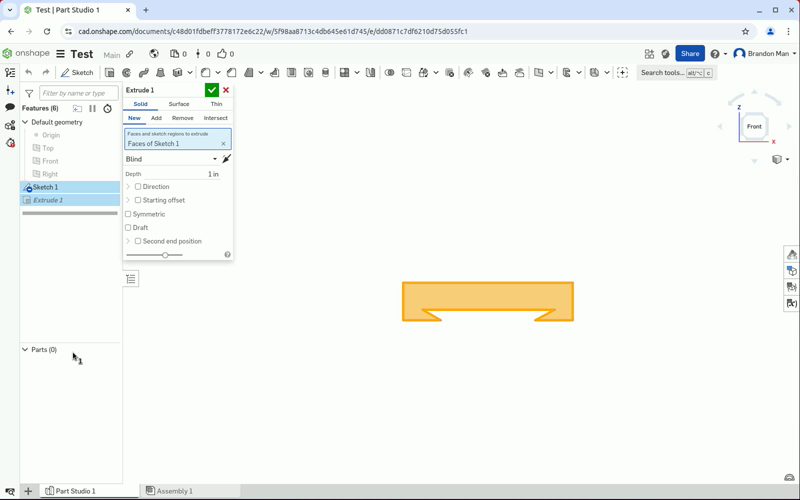
mouse_move(143, 106)
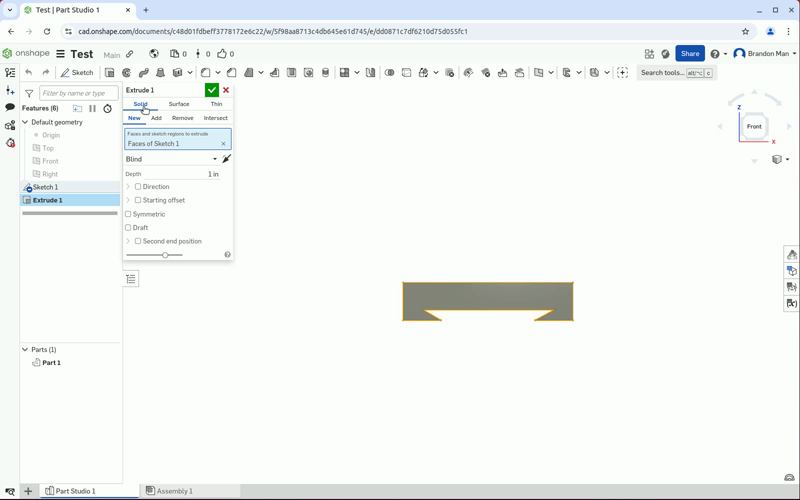
click(143, 106)
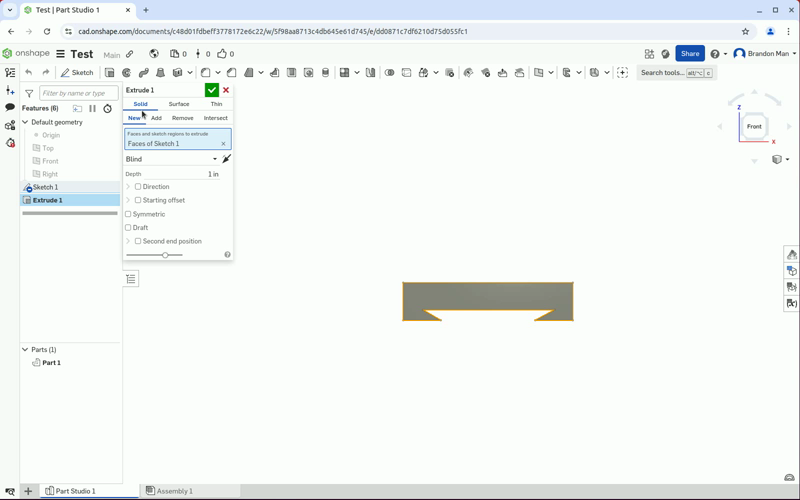
mouse_move(137, 120)
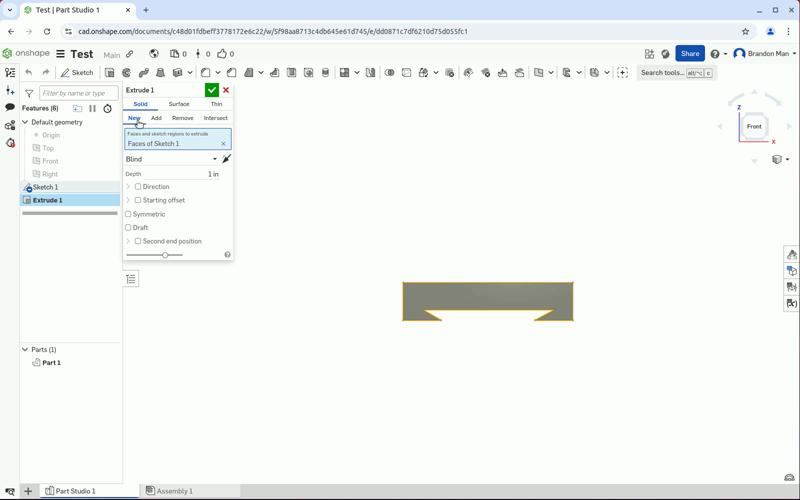
click(137, 120)
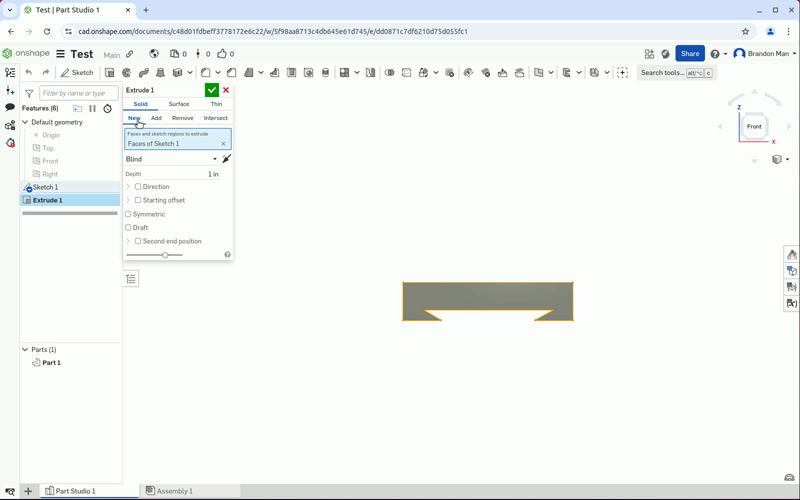
key(tab, 4)
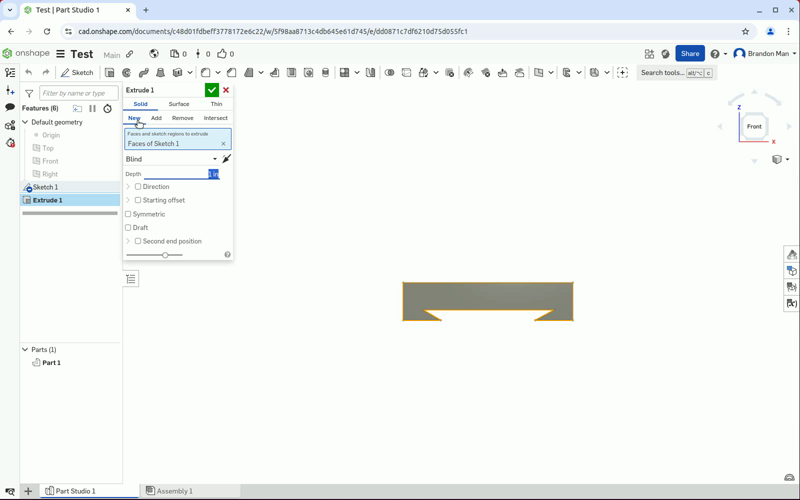
text(17.813)
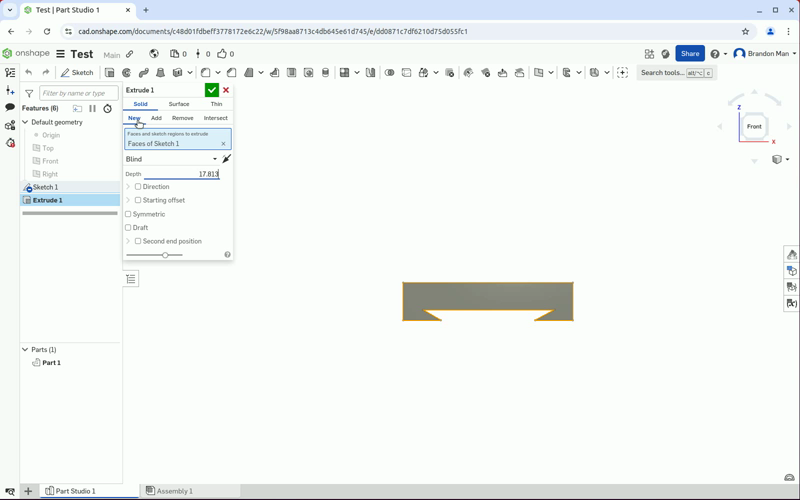
key(enter)
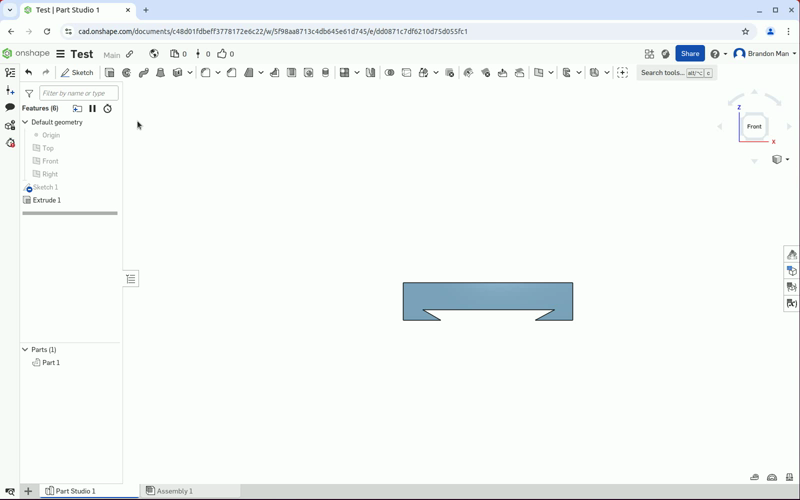
key(shift+h)
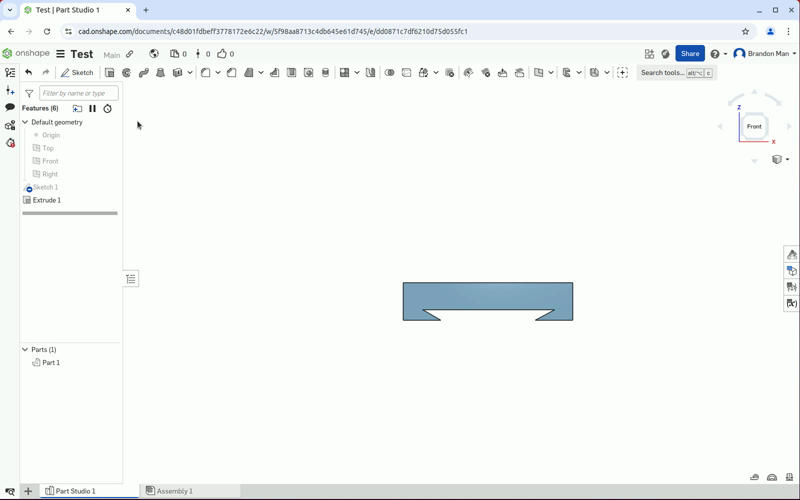
key(shift+h)
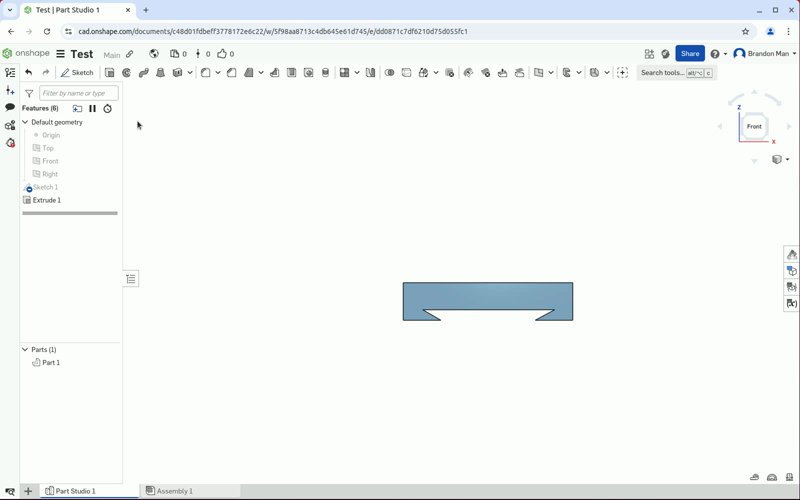
mouse_move(73, 189)
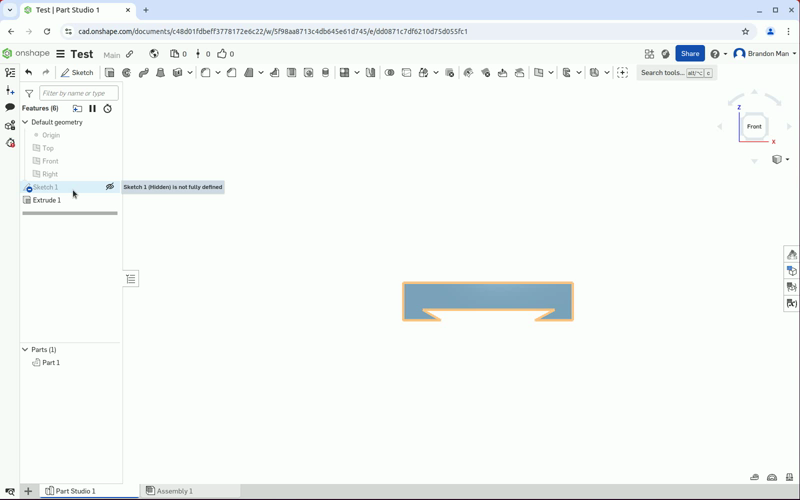
click(73, 189)
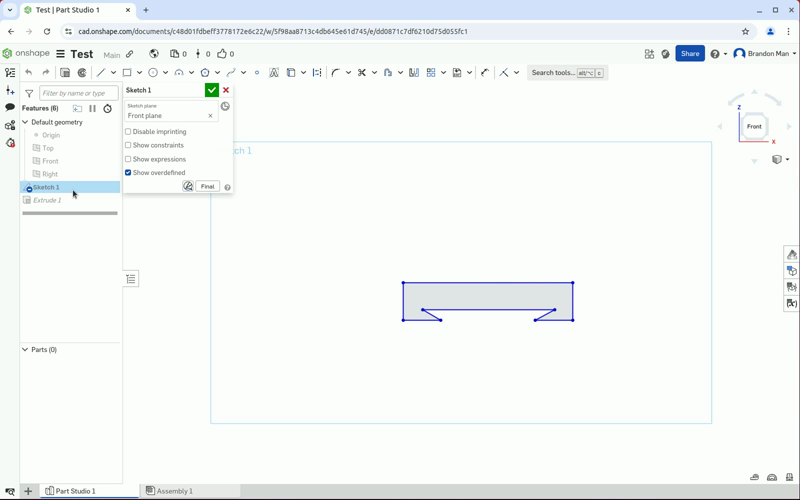
mouse_move(229, 92)
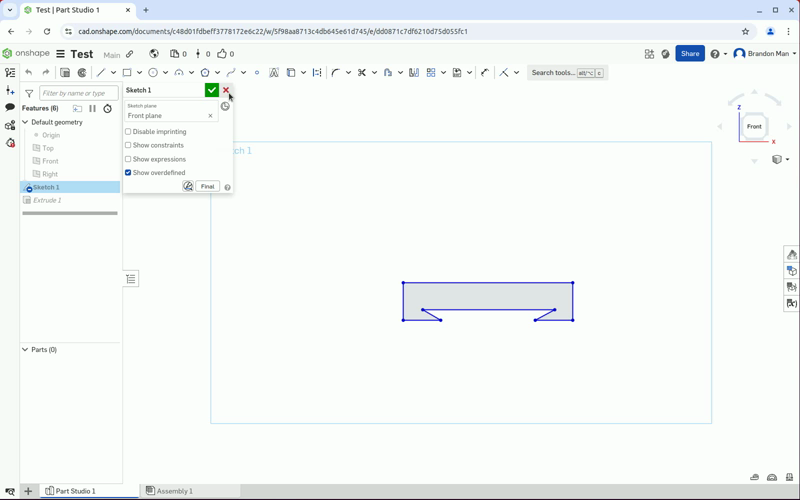
click(229, 92)
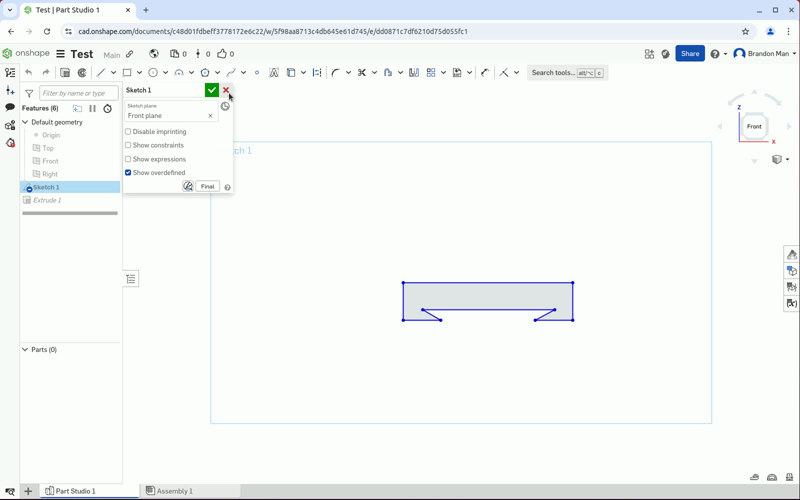
key(shift+s)
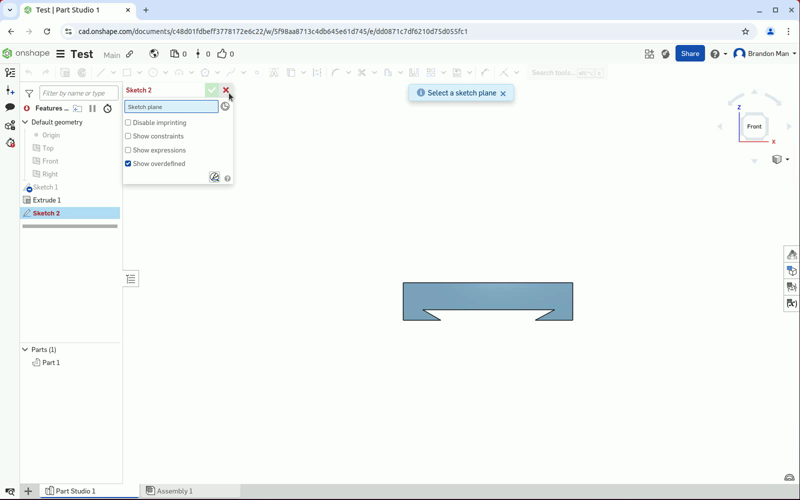
mouse_move(73, 163)
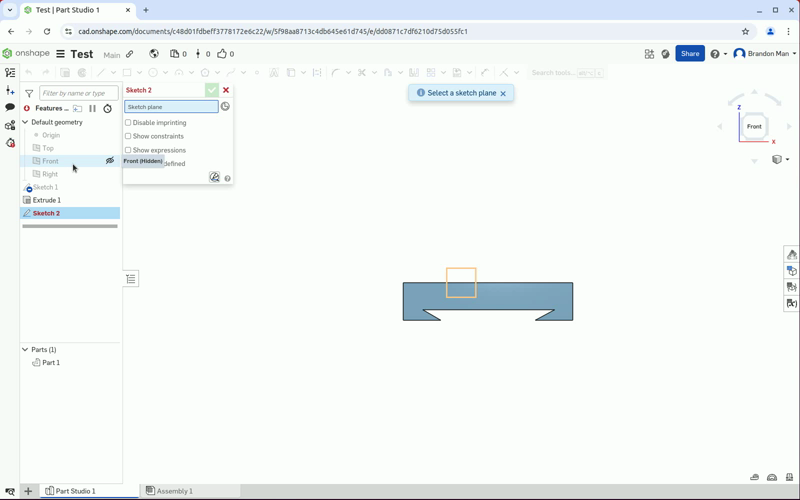
click(73, 163)
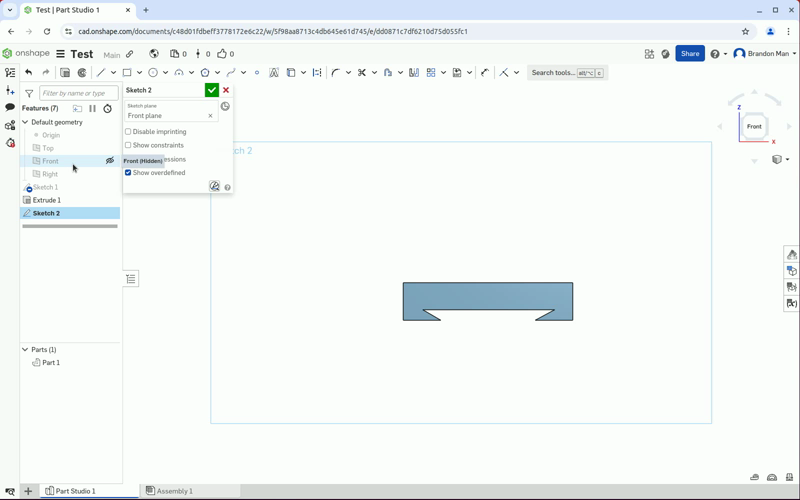
mouse_move(73, 352)
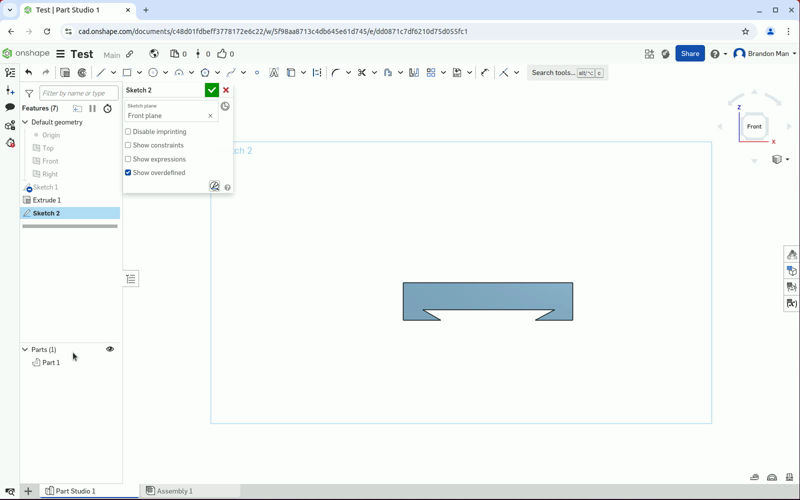
key(y)
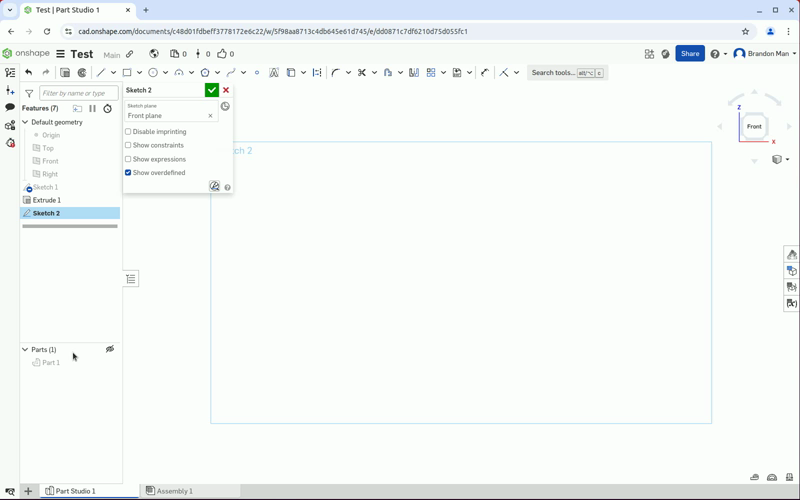
key(l)
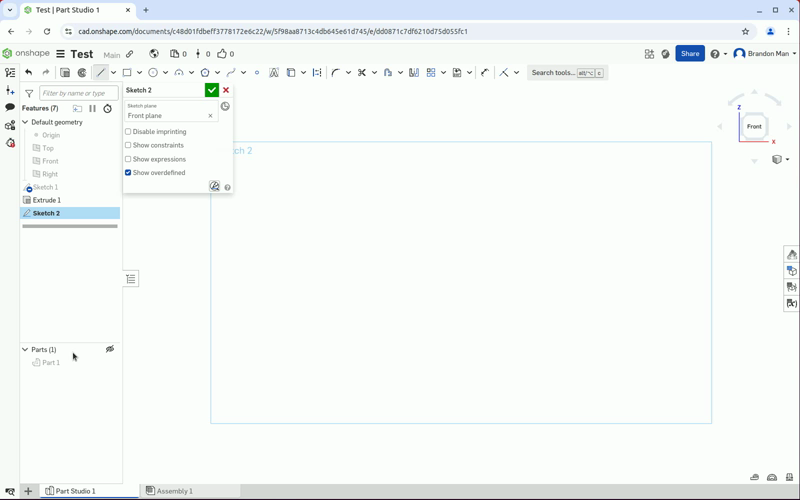
key_down(shift)
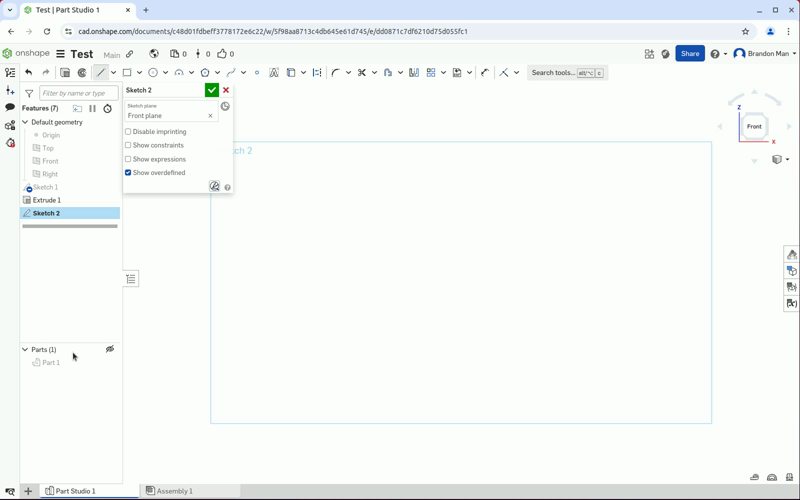
mouse_move(403, 282)
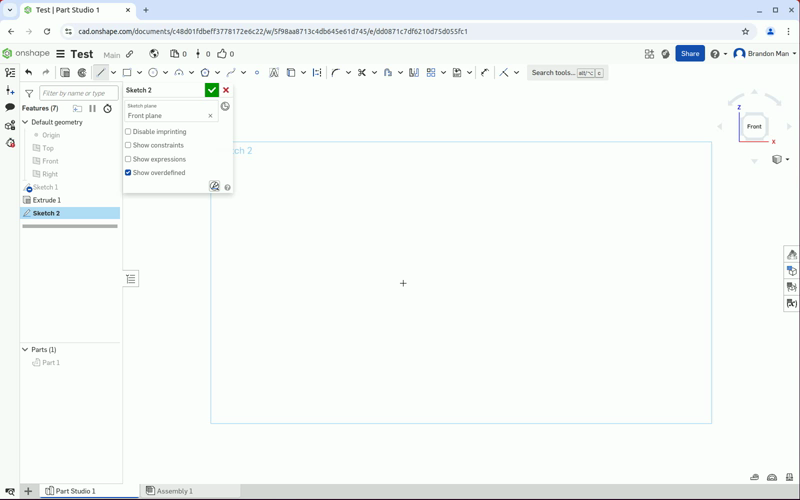
click(403, 282)
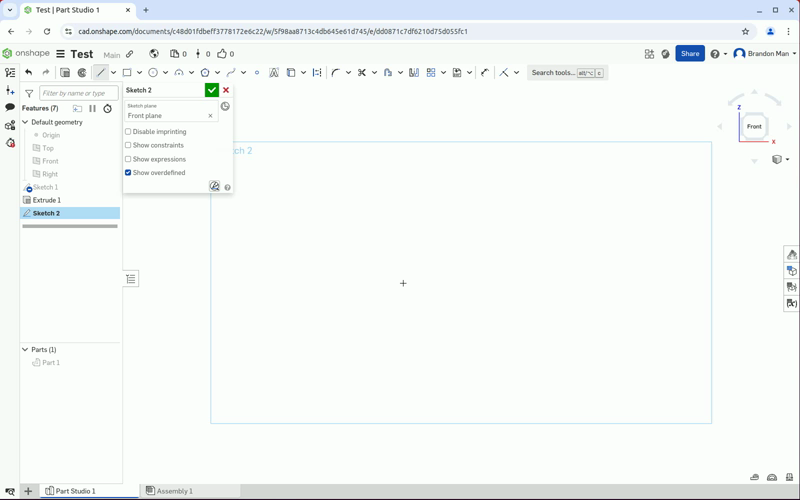
key_up(shift)
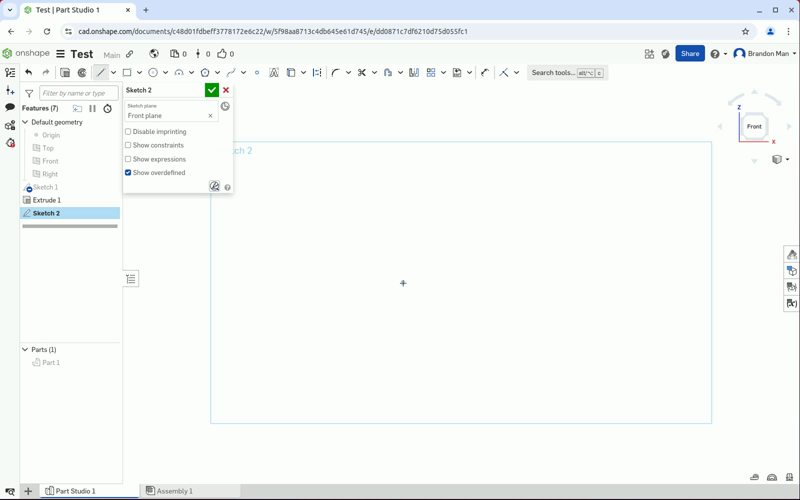
key_down(shift)
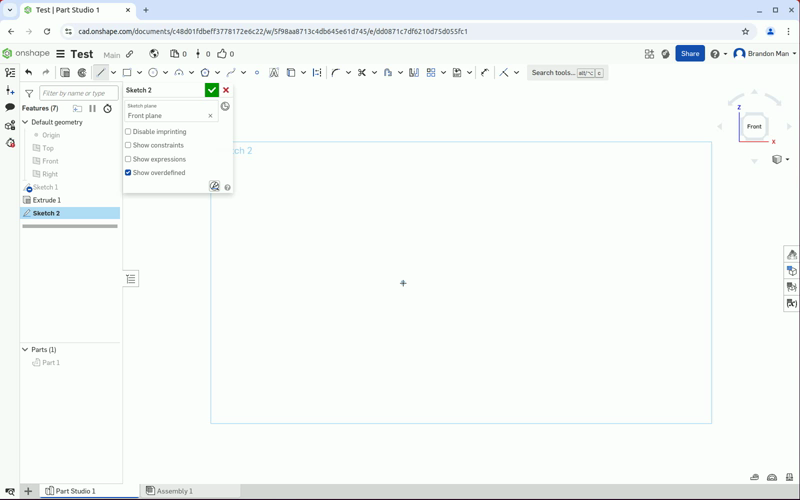
mouse_move(572, 282)
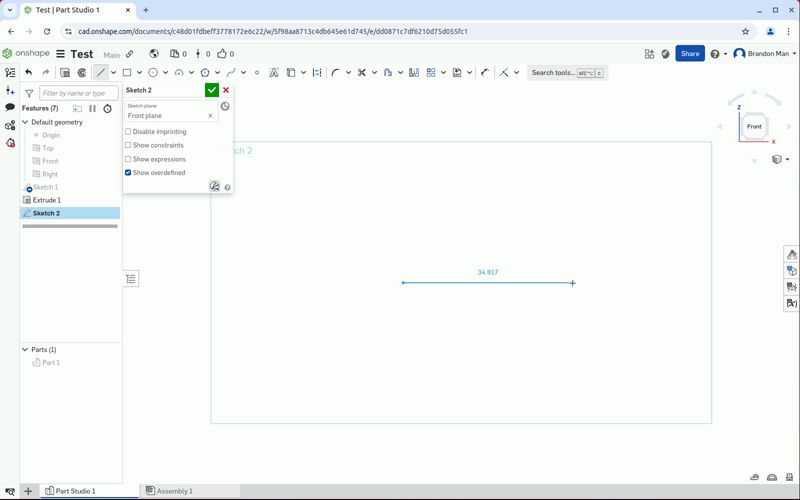
click(572, 282)
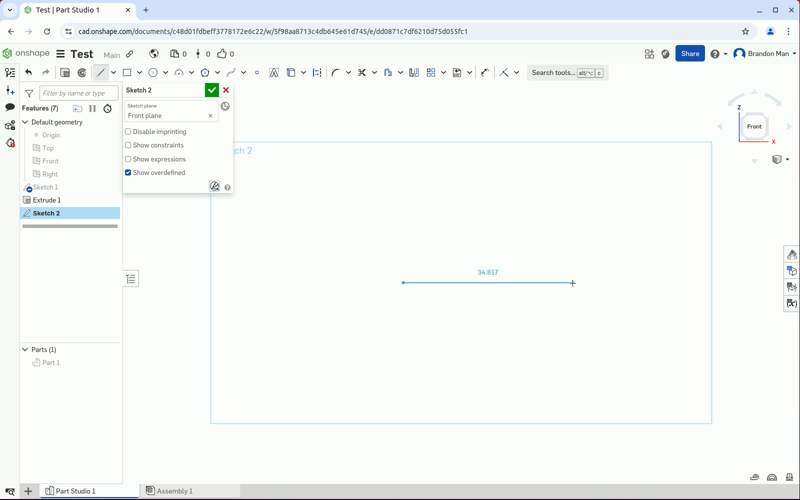
key_up(shift)
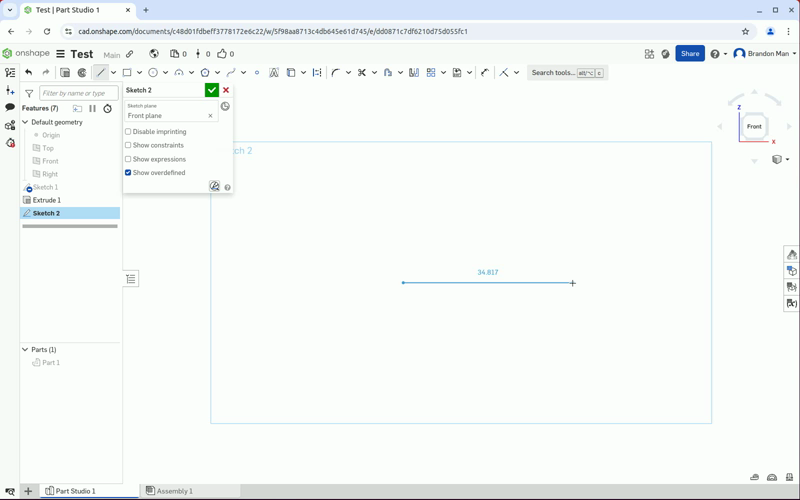
key_down(shift)
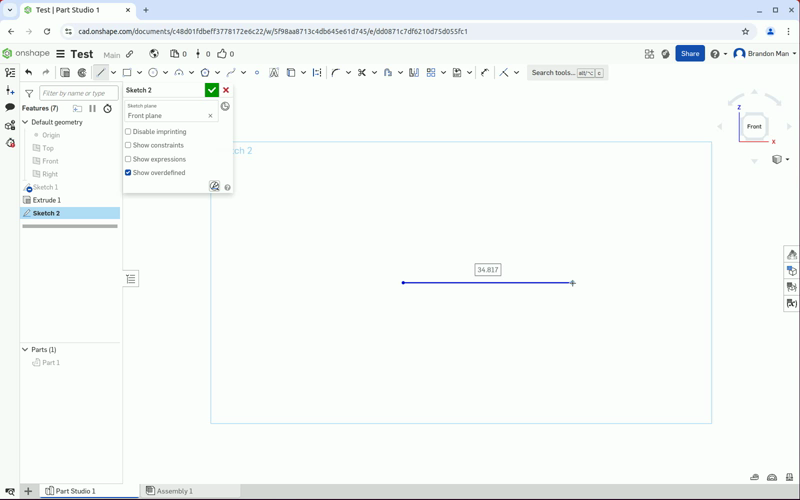
mouse_move(589, 282)
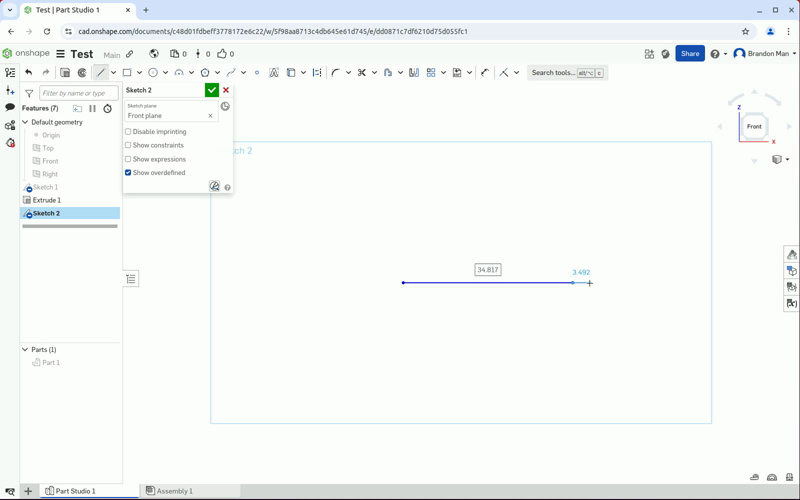
mouse_move(572, 259)
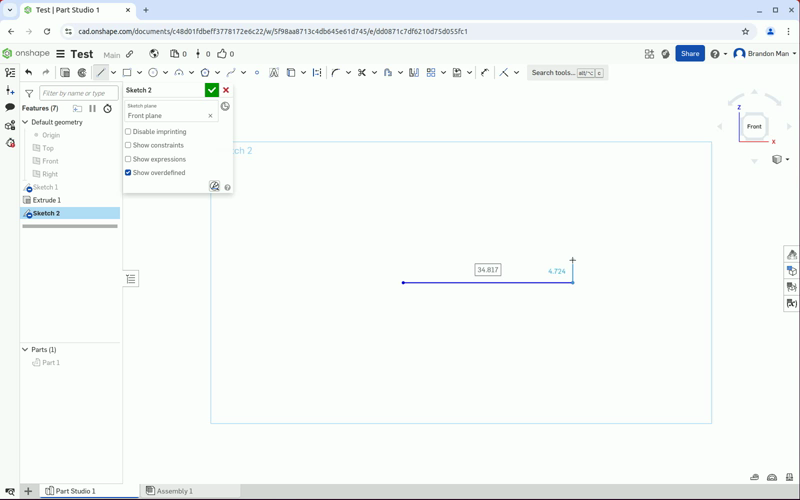
click(572, 259)
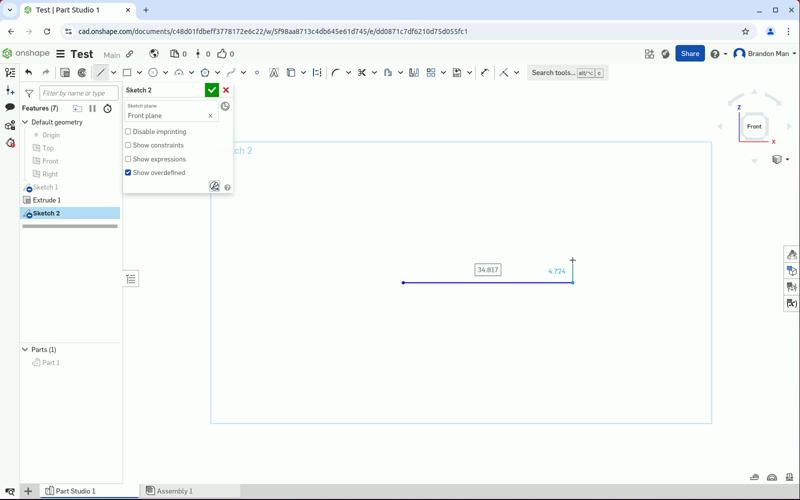
key_up(shift)
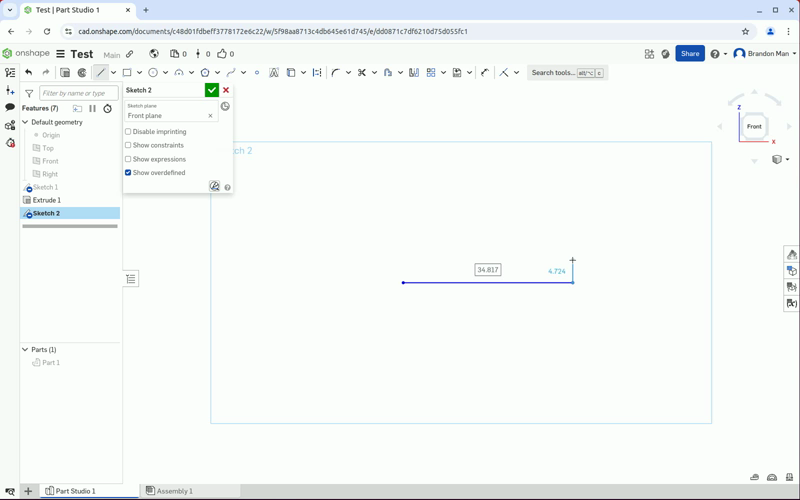
key_down(shift)
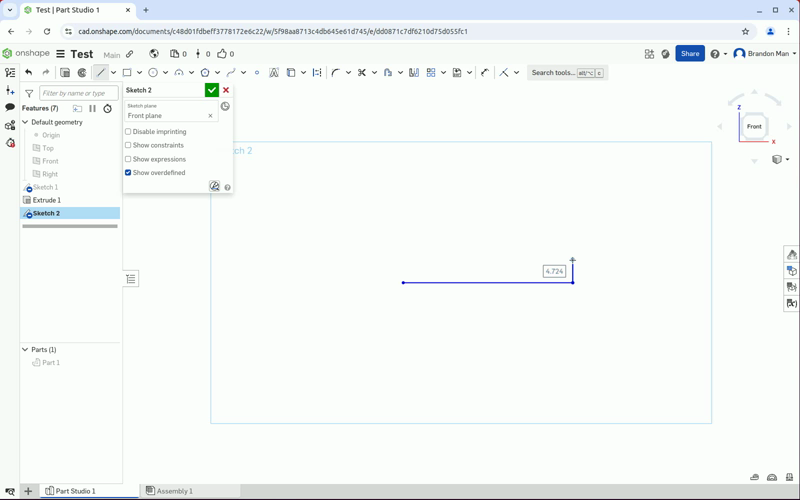
mouse_move(589, 259)
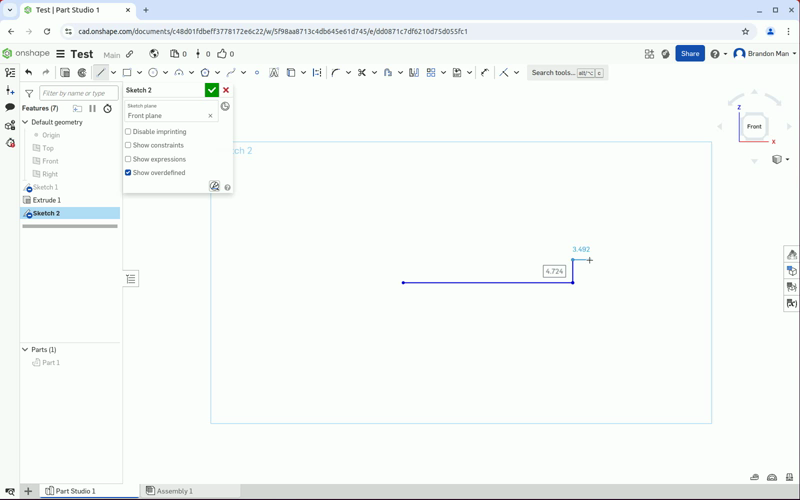
mouse_move(544, 231)
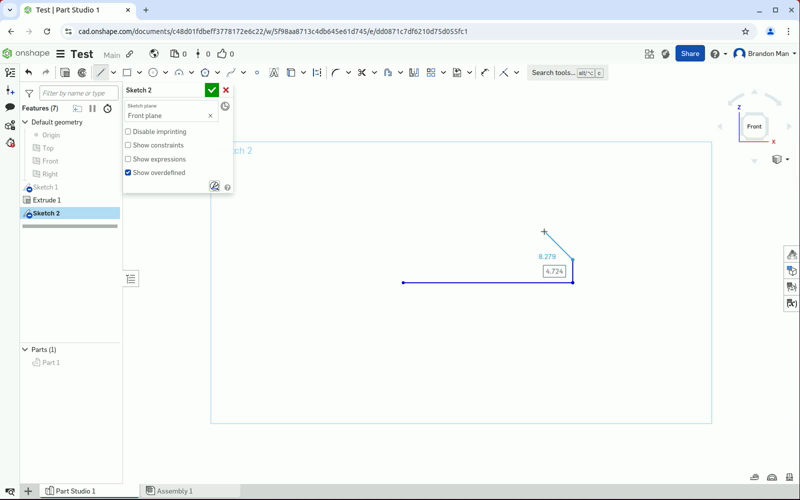
click(544, 231)
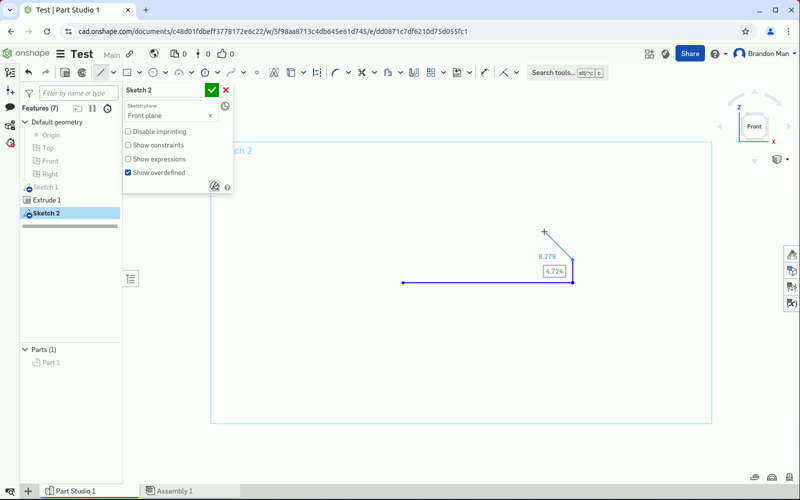
key_up(shift)
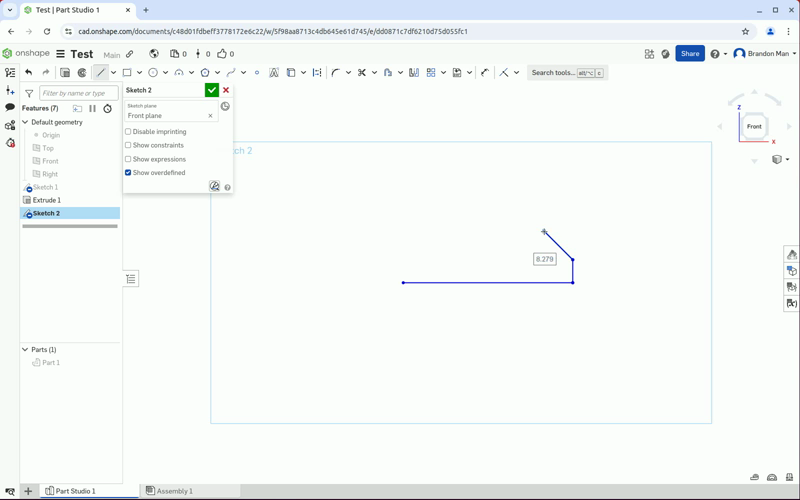
key_down(shift)
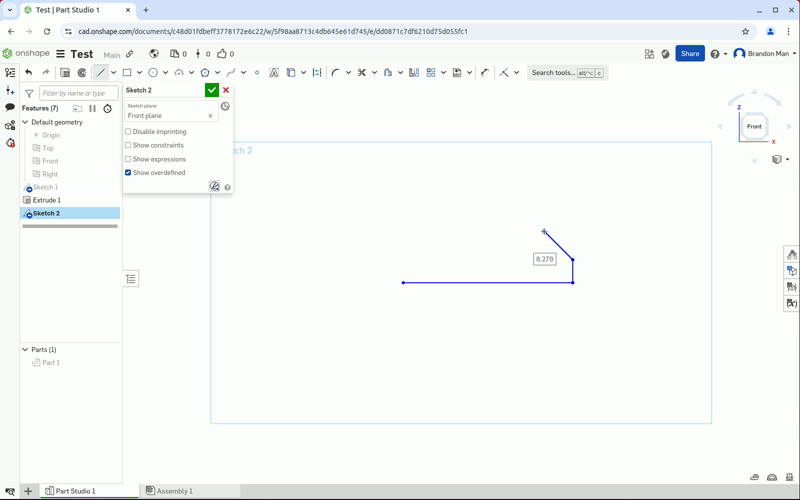
mouse_move(433, 231)
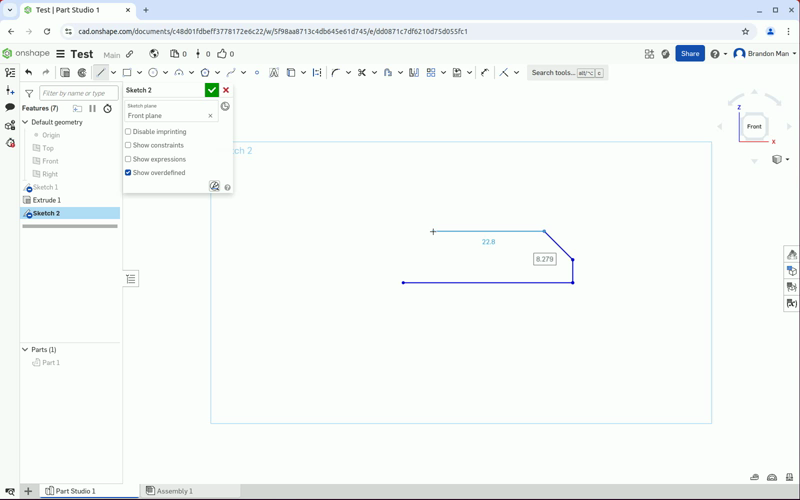
click(433, 231)
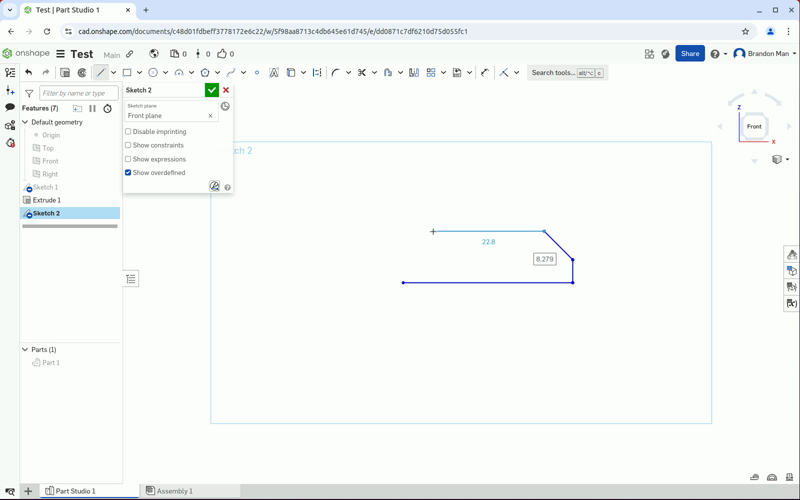
key_up(shift)
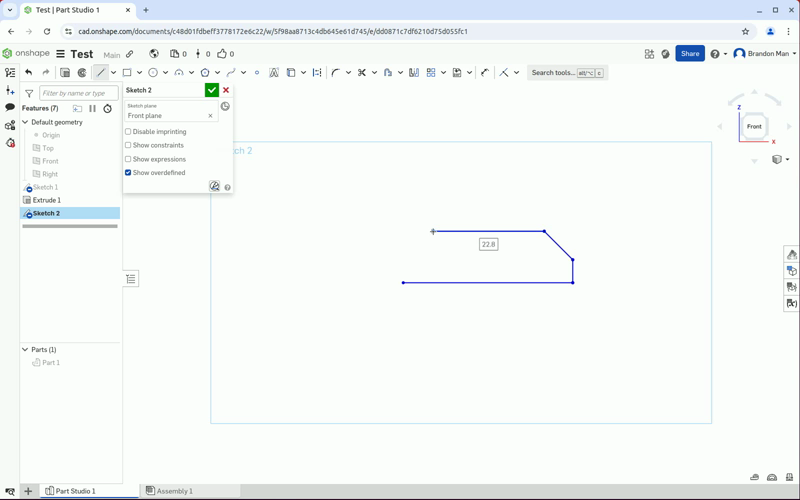
key_down(shift)
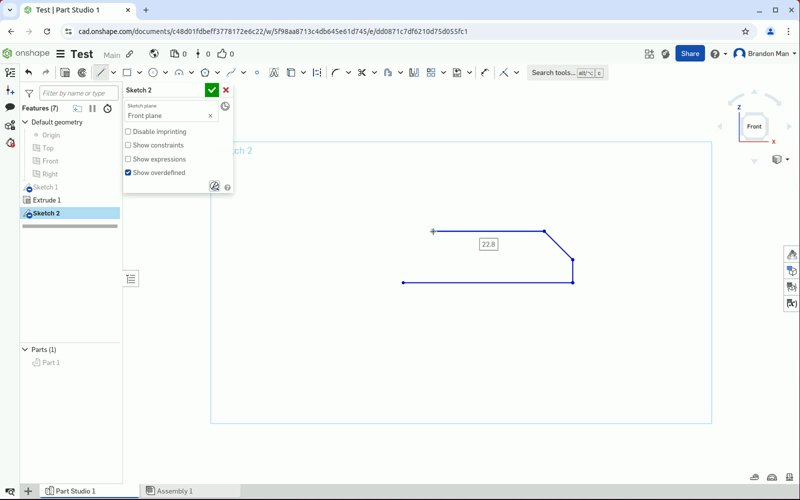
mouse_move(463, 231)
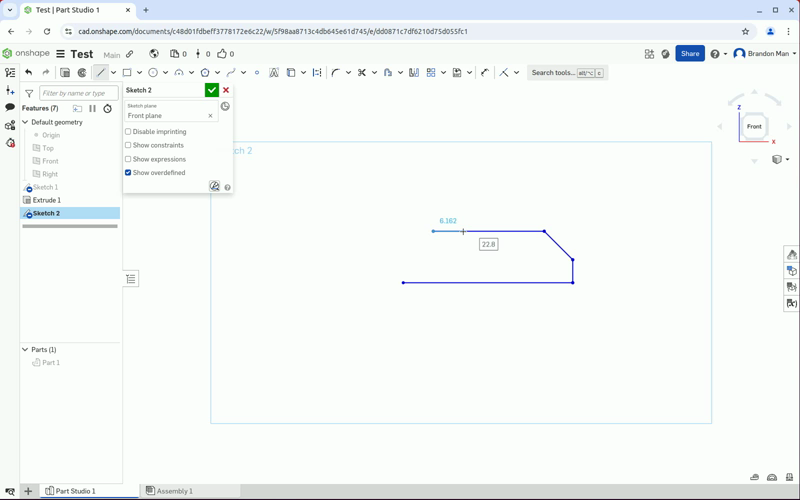
mouse_move(403, 259)
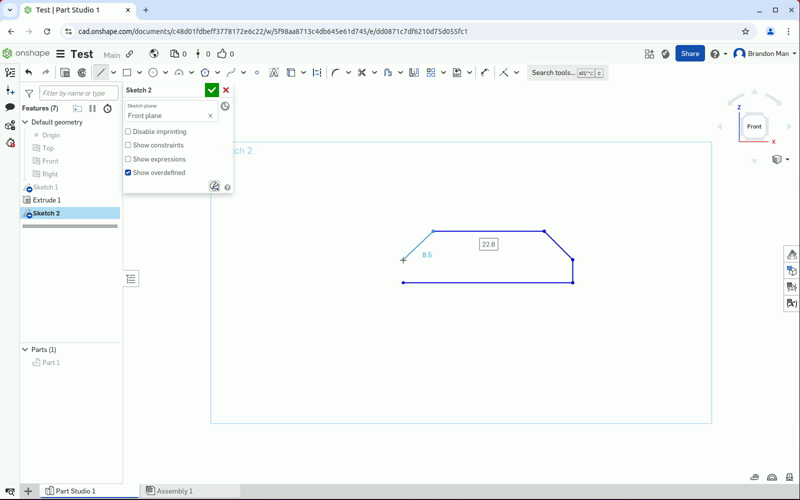
click(403, 259)
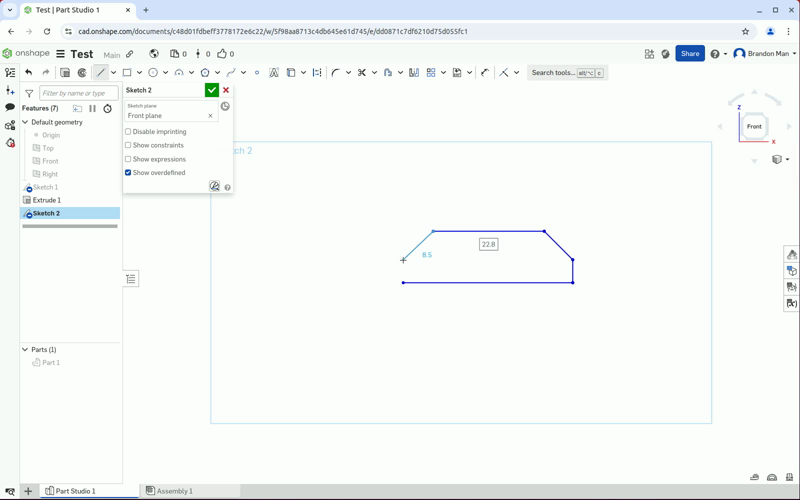
key_up(shift)
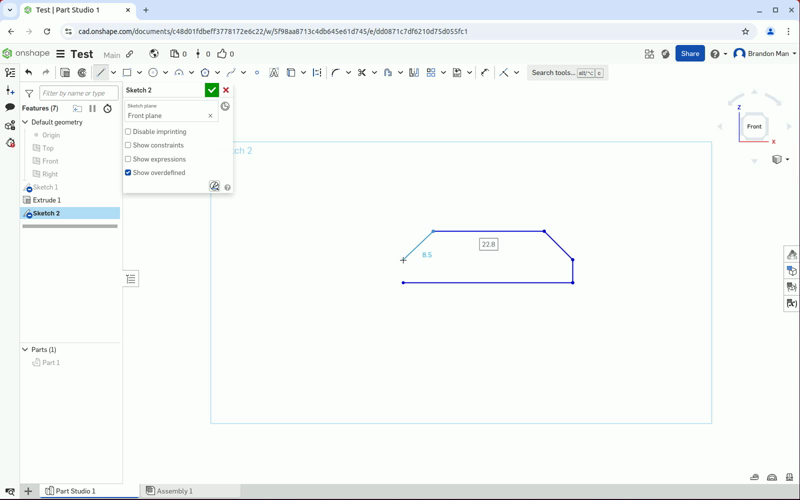
mouse_move(433, 259)
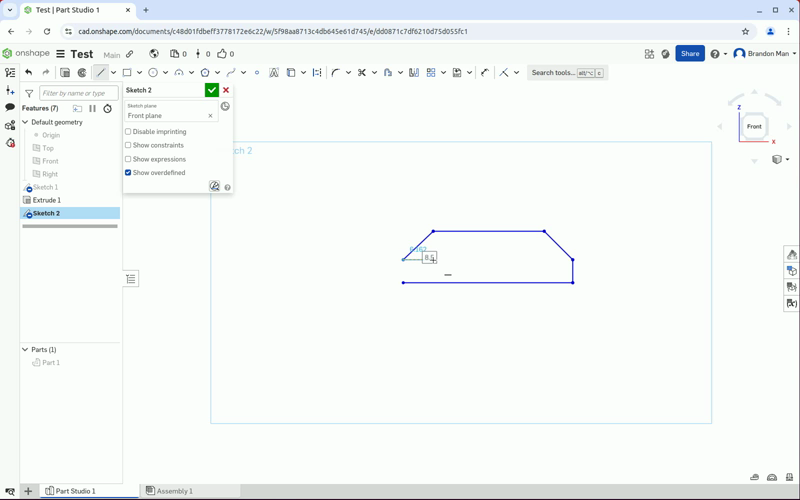
key_down(shift)
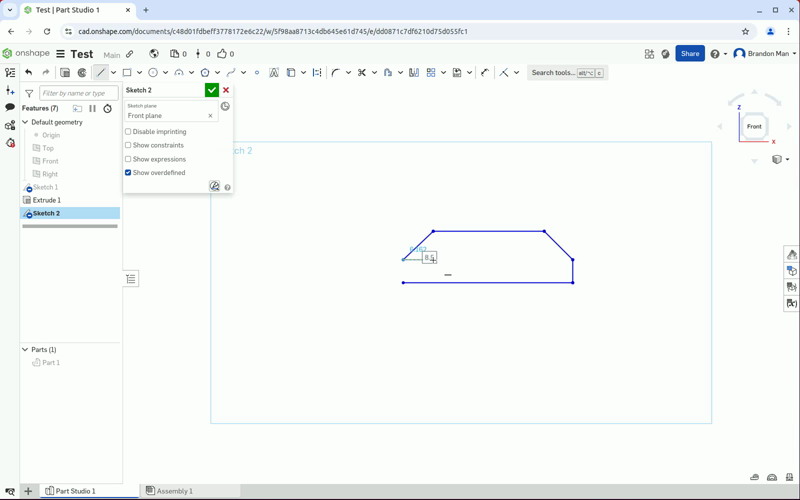
mouse_move(403, 282)
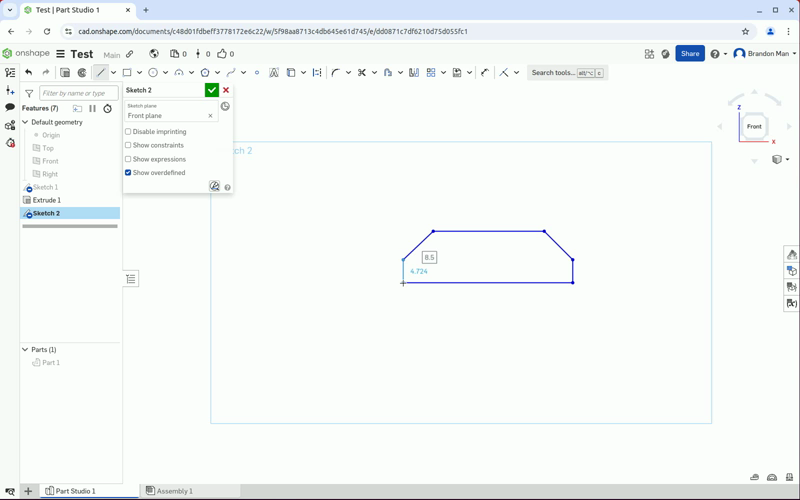
key_up(shift)
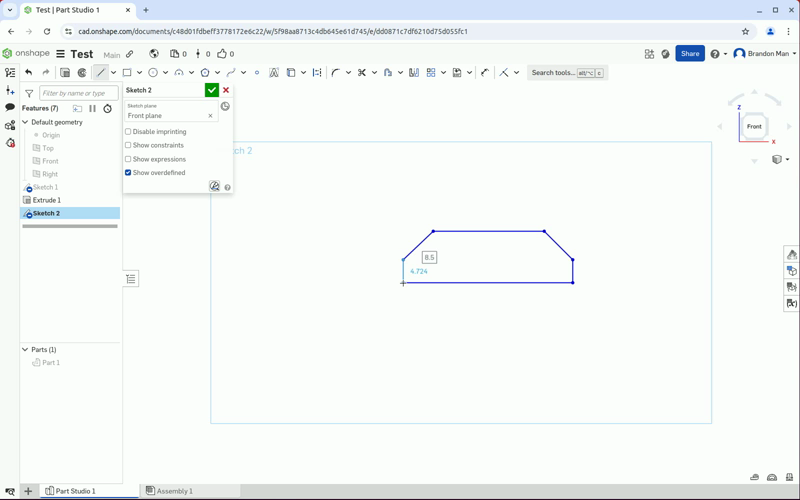
click(403, 282)
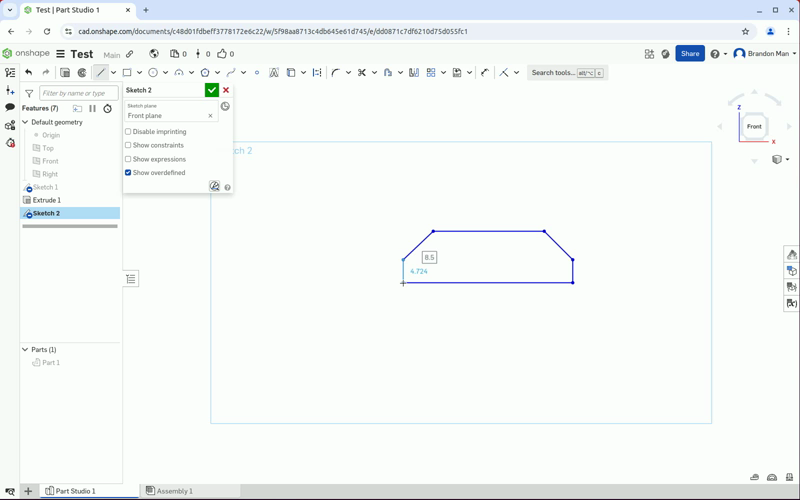
key(esc)
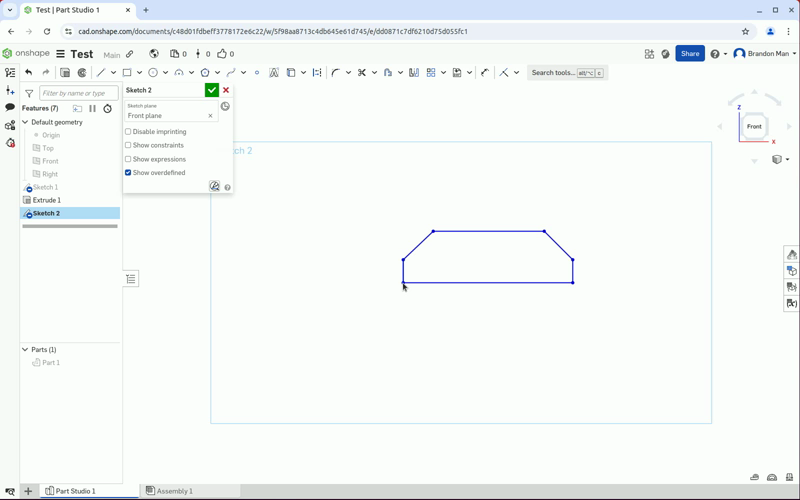
mouse_move(446, 270)
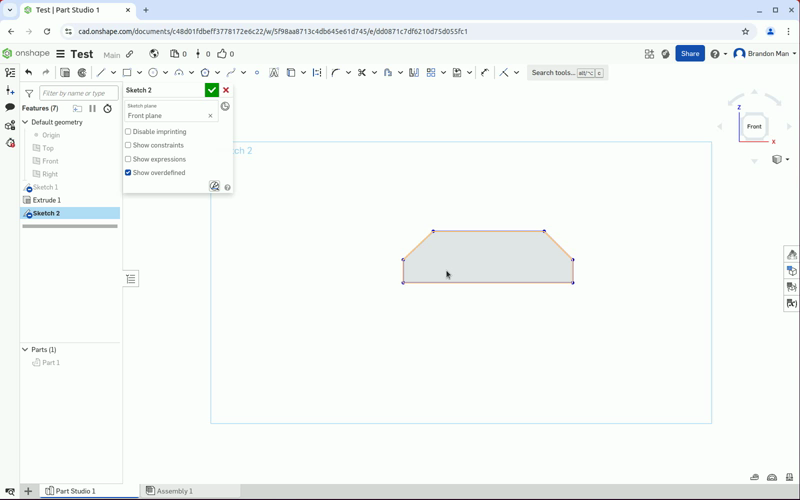
click(446, 270)
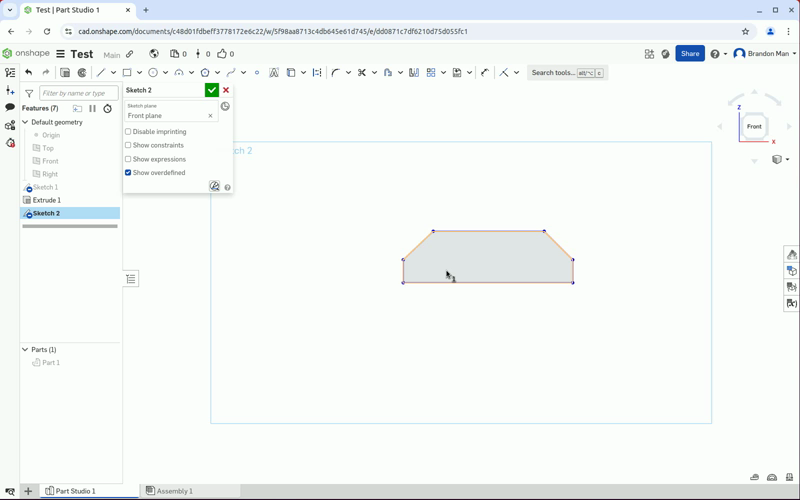
mouse_move(73, 352)
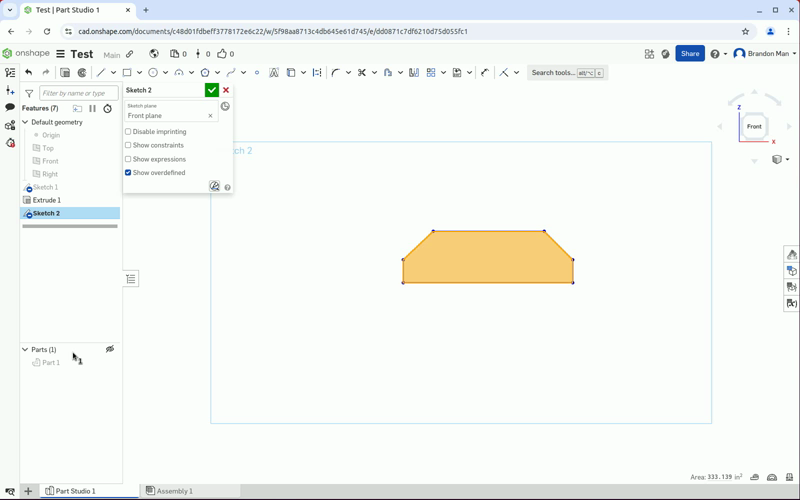
key(shift+y)
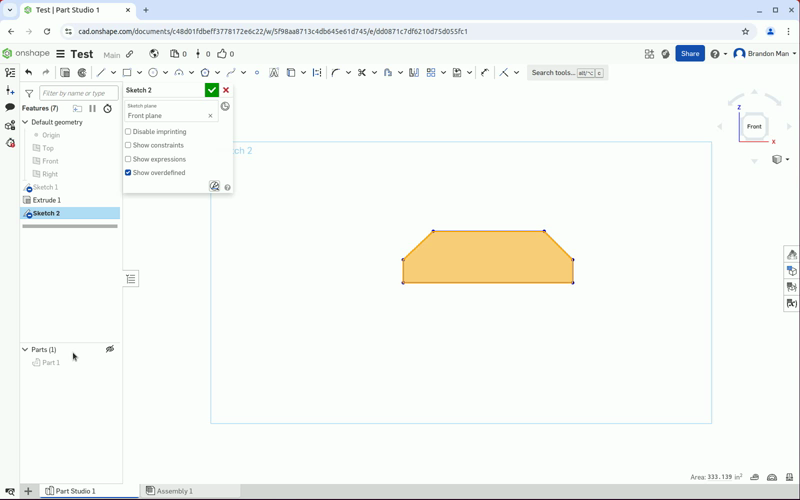
key(shift+e)
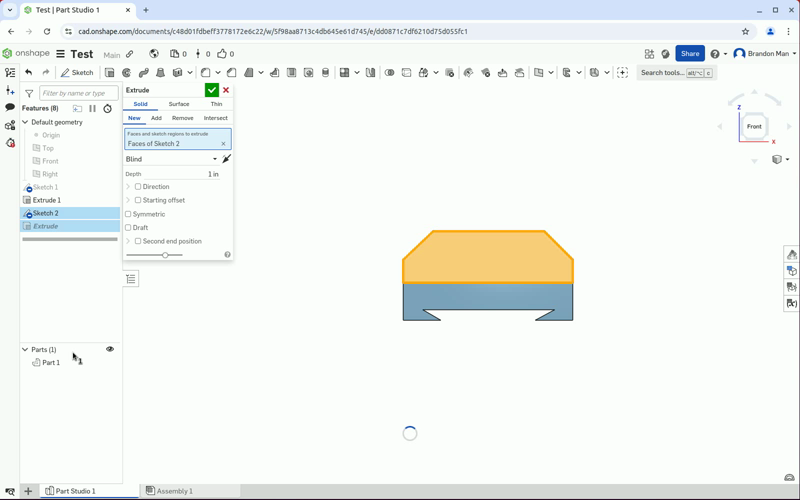
mouse_move(143, 106)
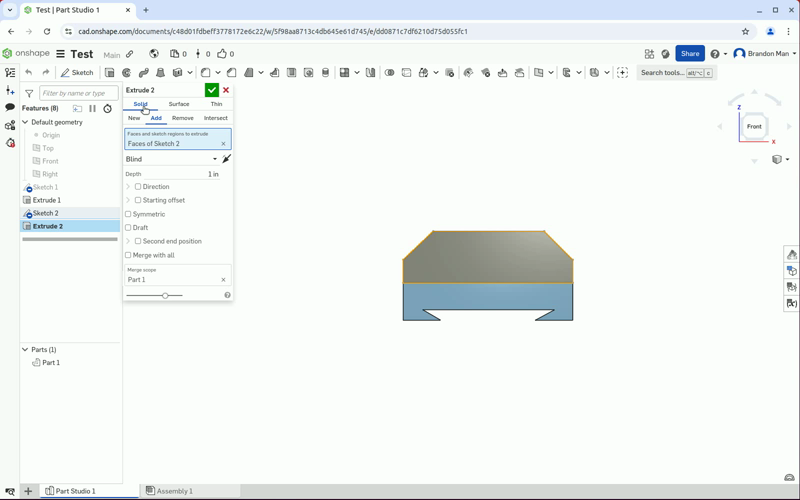
click(143, 106)
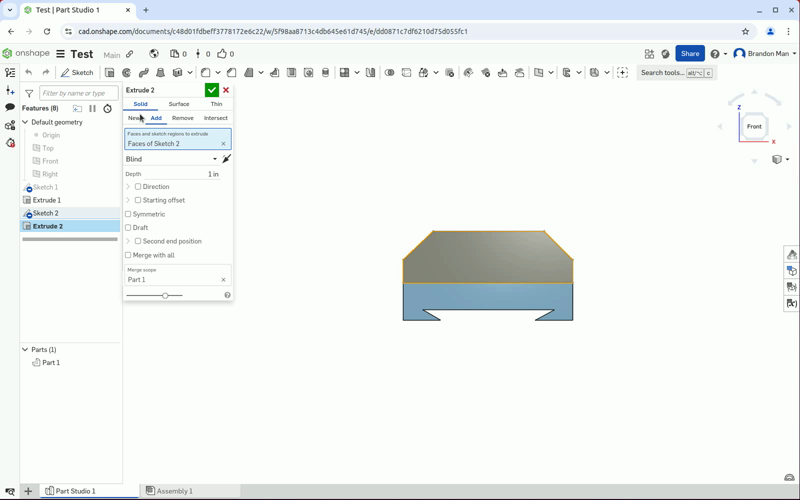
mouse_move(137, 120)
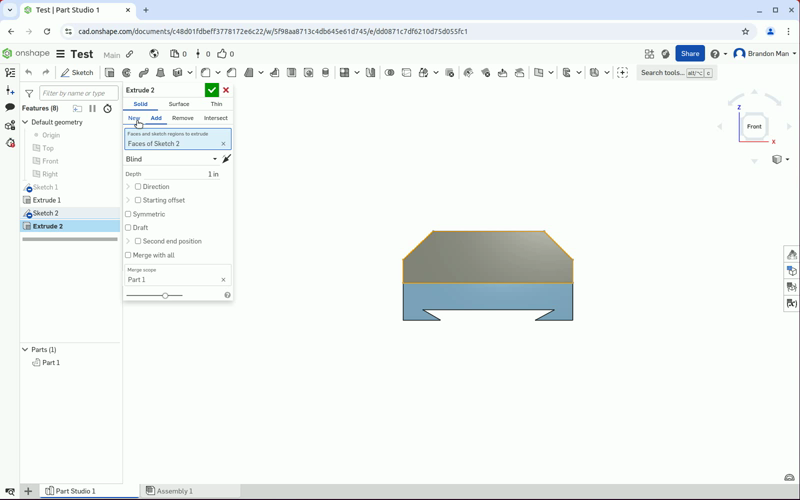
click(137, 120)
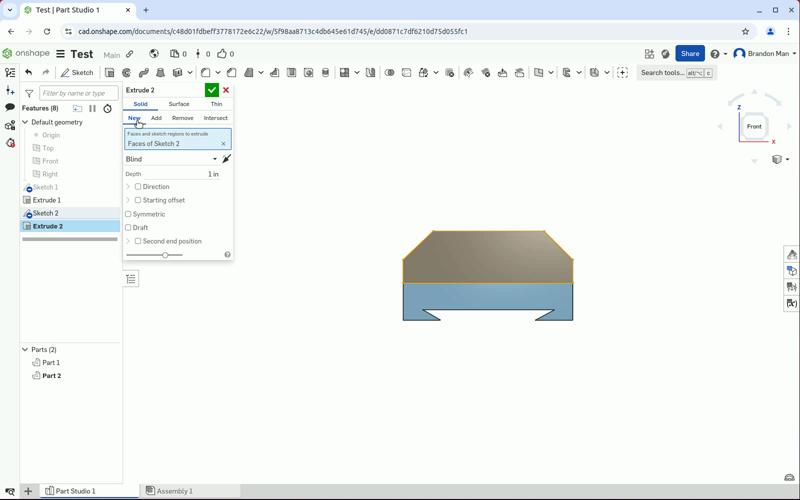
key(tab, 4)
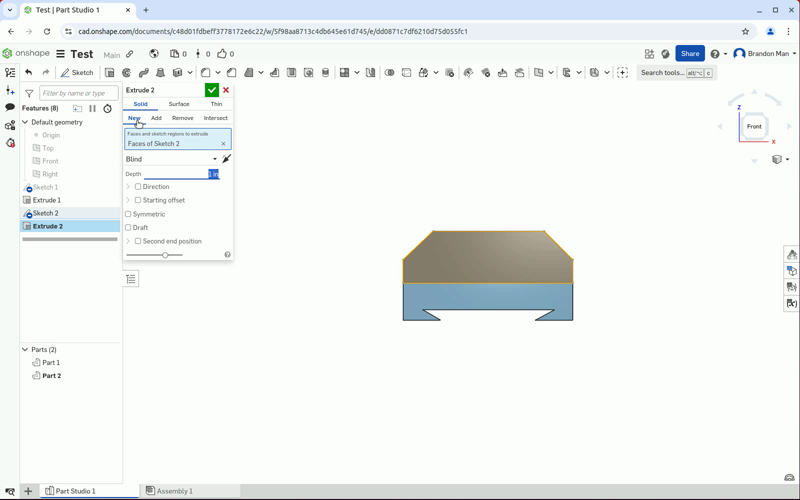
text(4.814)
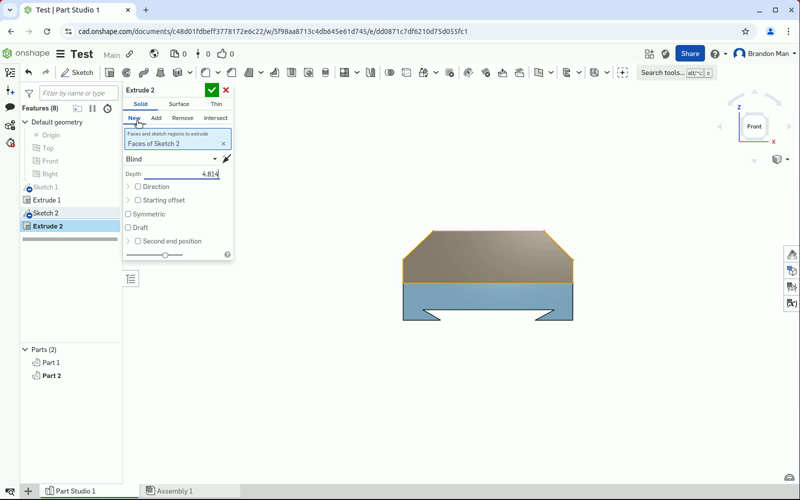
key(enter)
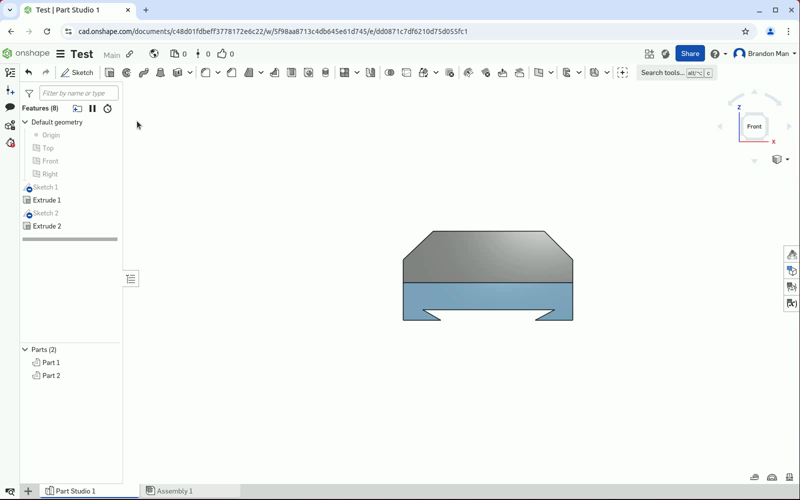
key(shift+h)
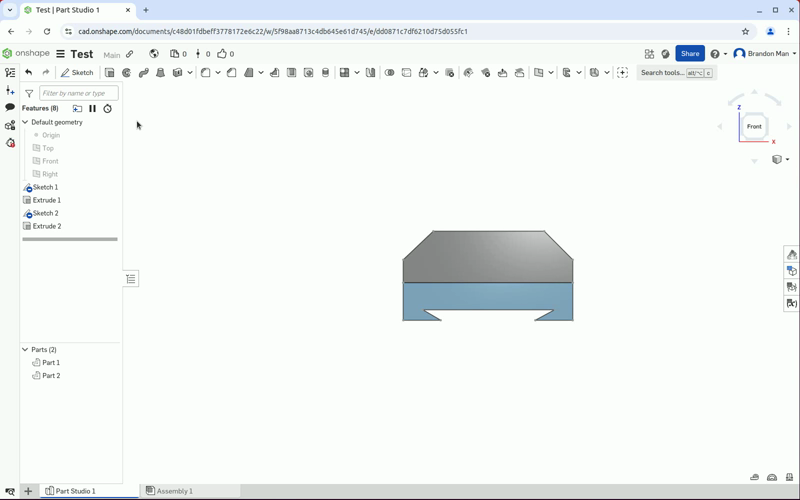
key(shift+h)
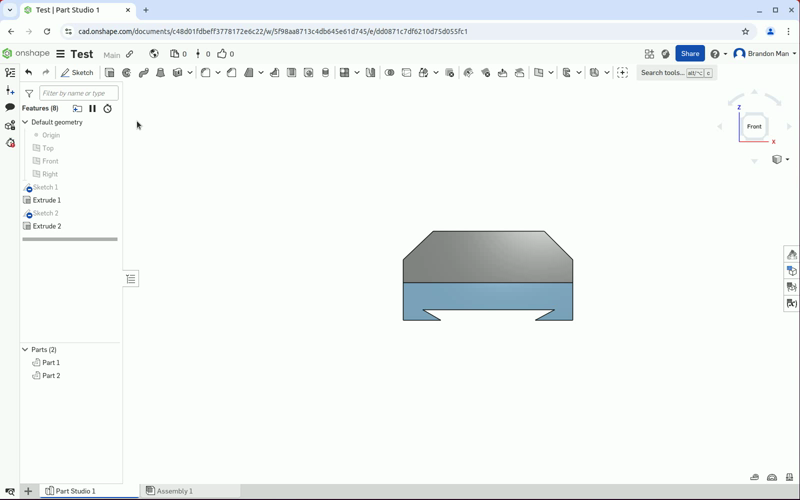
mouse_move(73, 189)
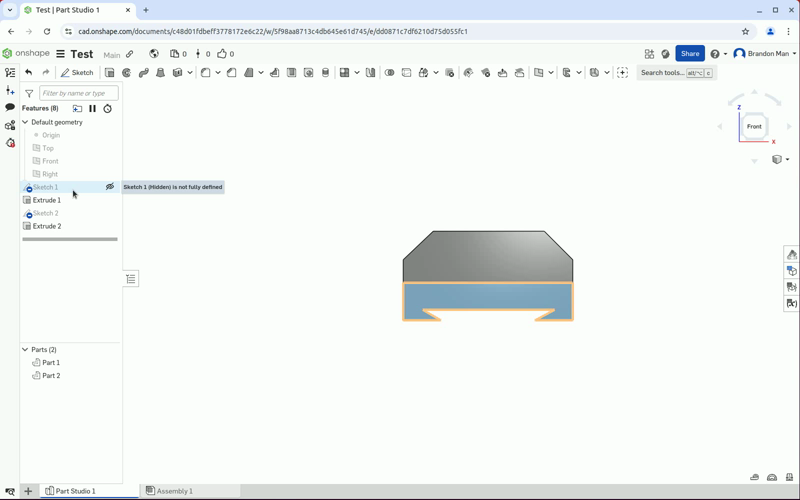
click(73, 189)
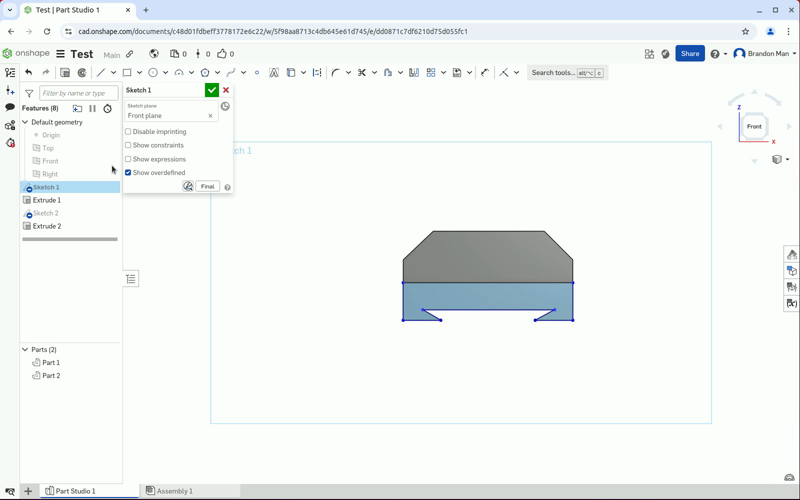
mouse_move(229, 92)
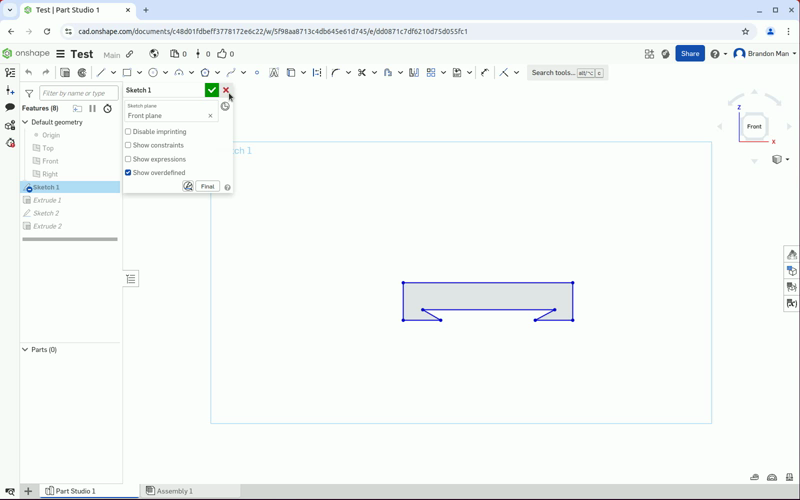
click(229, 92)
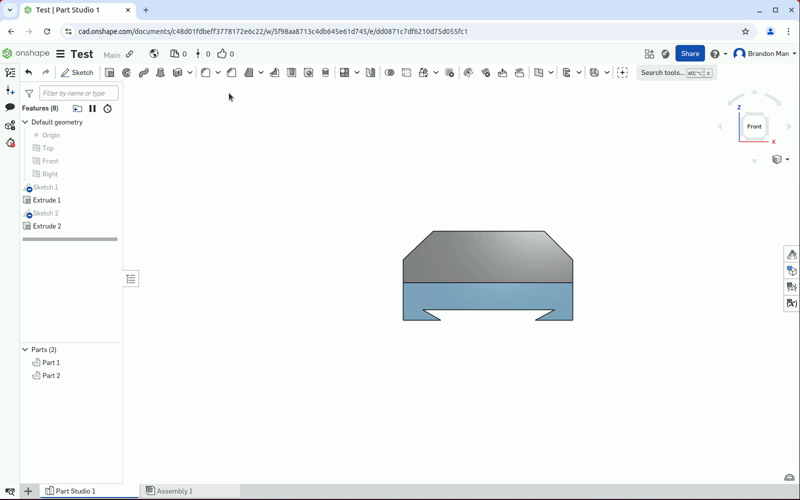
mouse_move(73, 352)
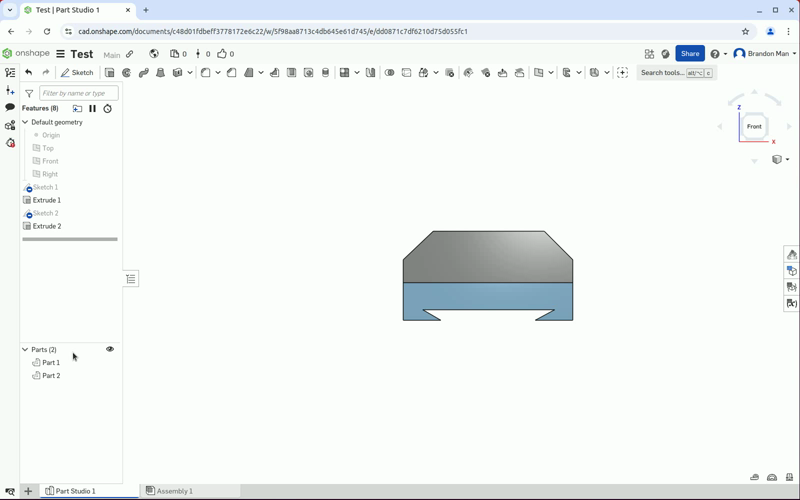
key(y)
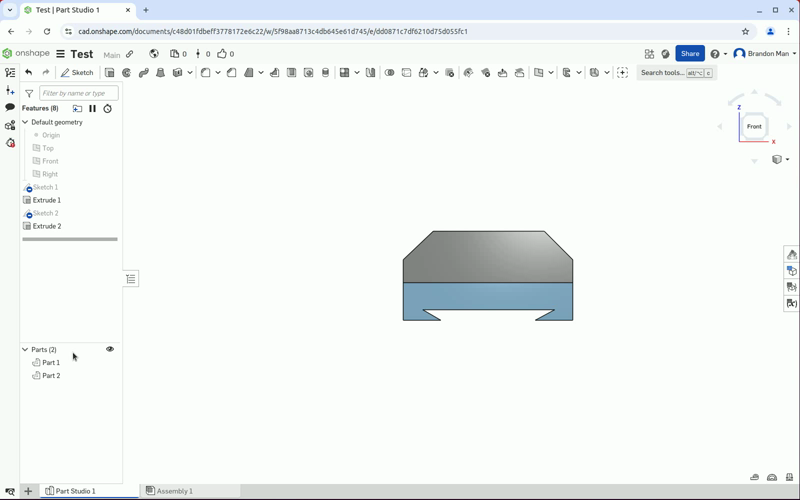
key(shift+p)
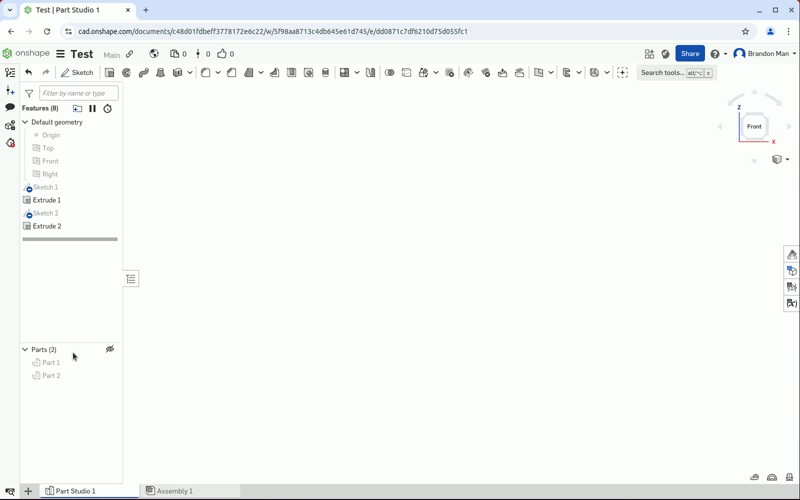
key(space)
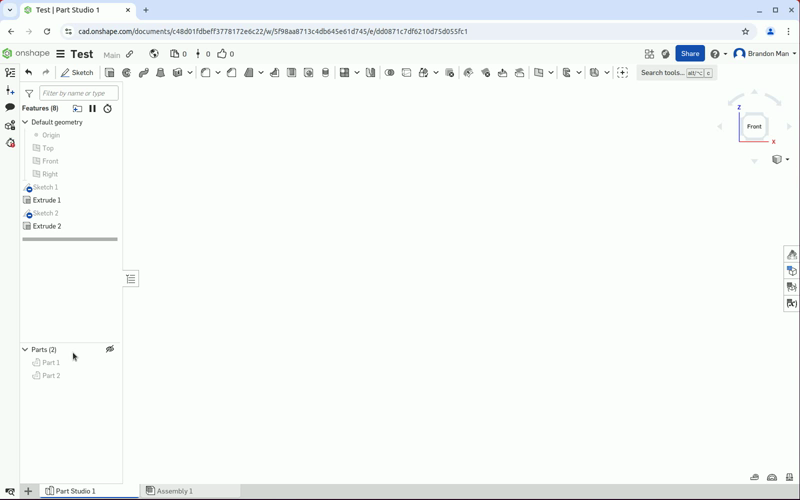
key_down(shift)
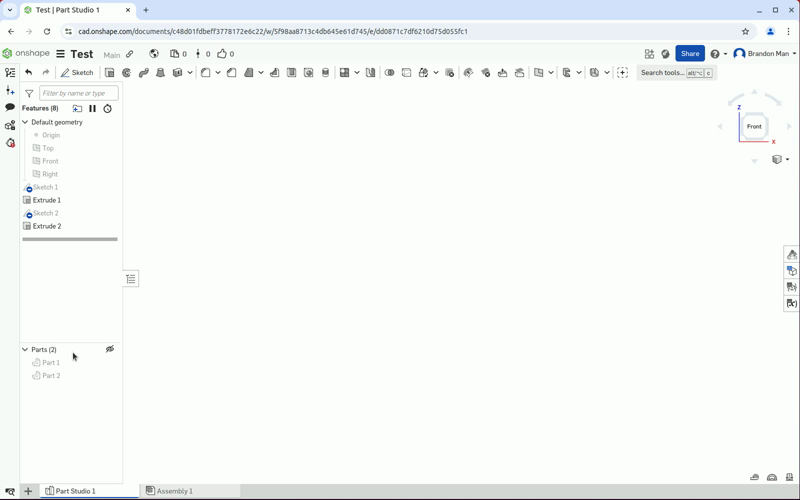
key(down)
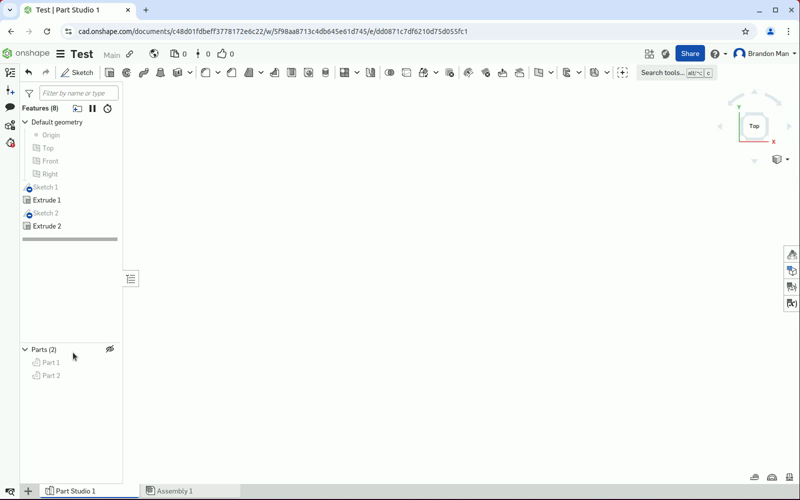
key_up(shift)
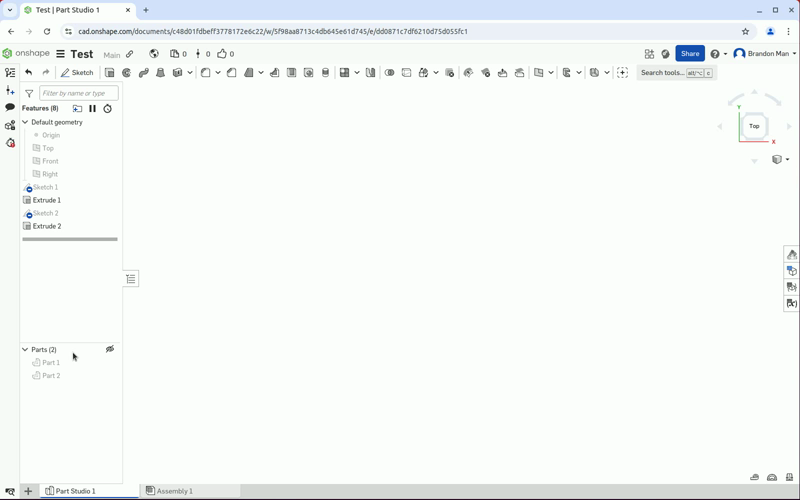
mouse_move(73, 352)
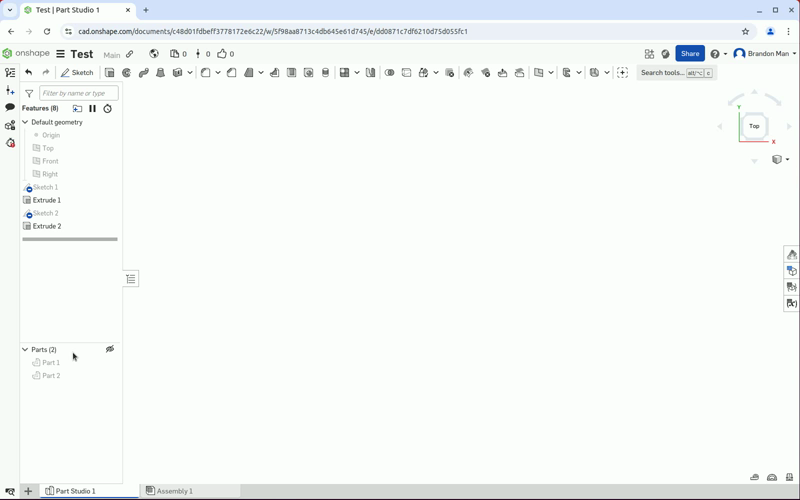
key(shift+y)
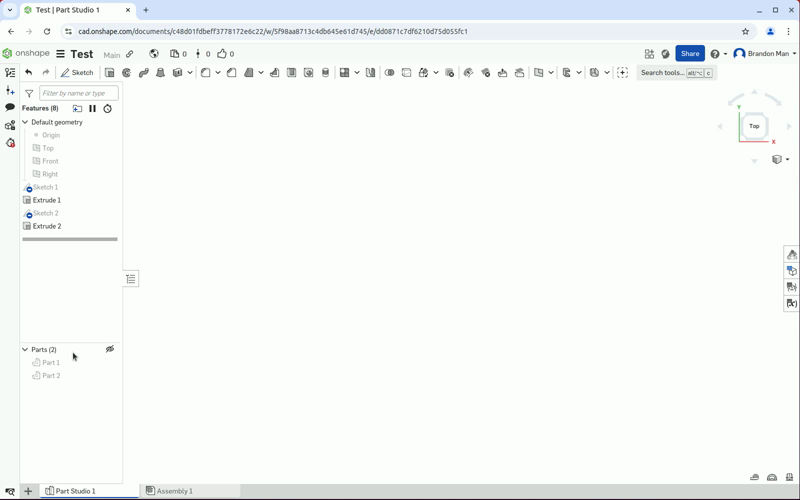
key(shift+s)
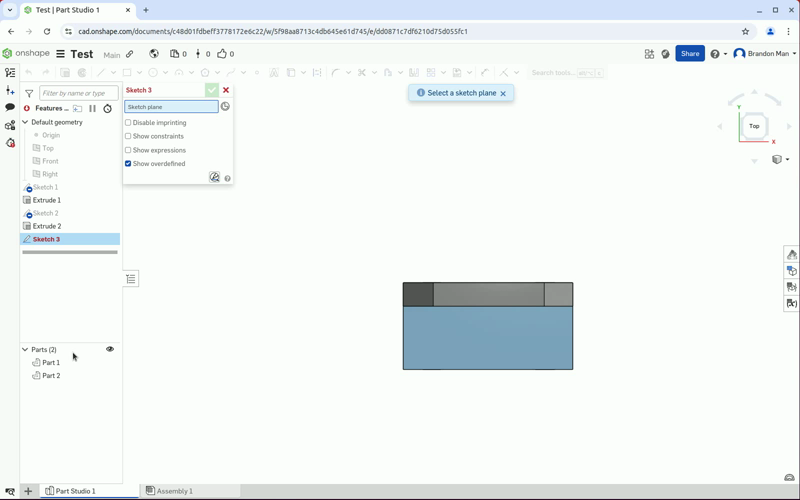
mouse_move(73, 150)
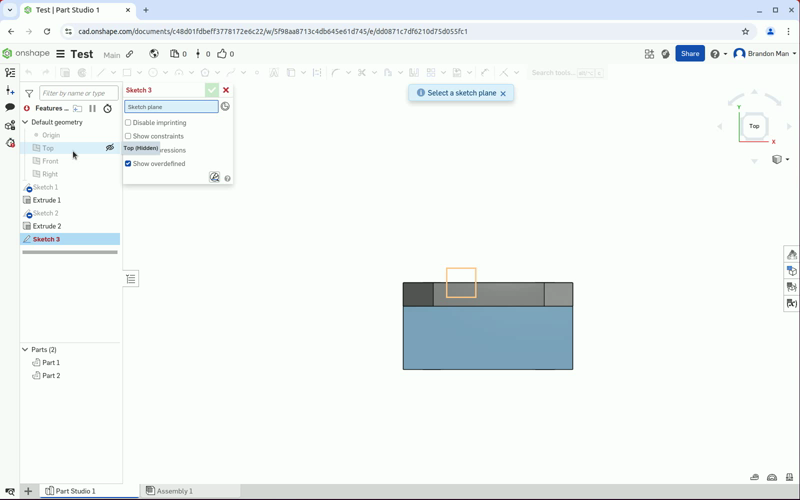
click(73, 150)
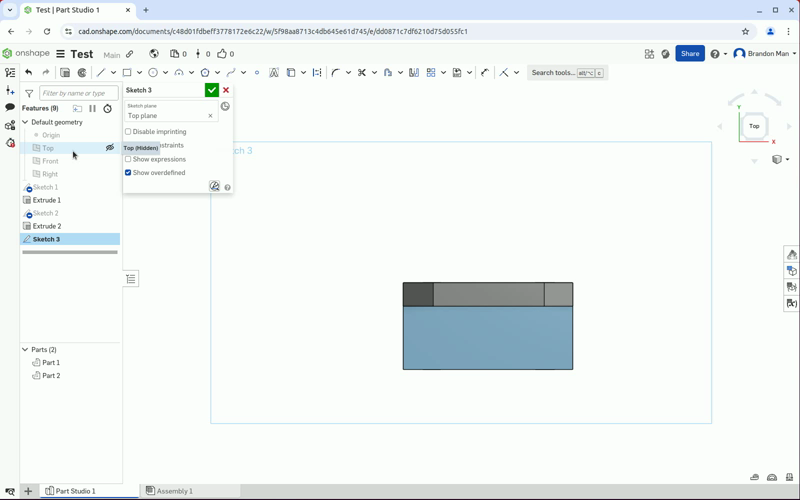
mouse_move(73, 352)
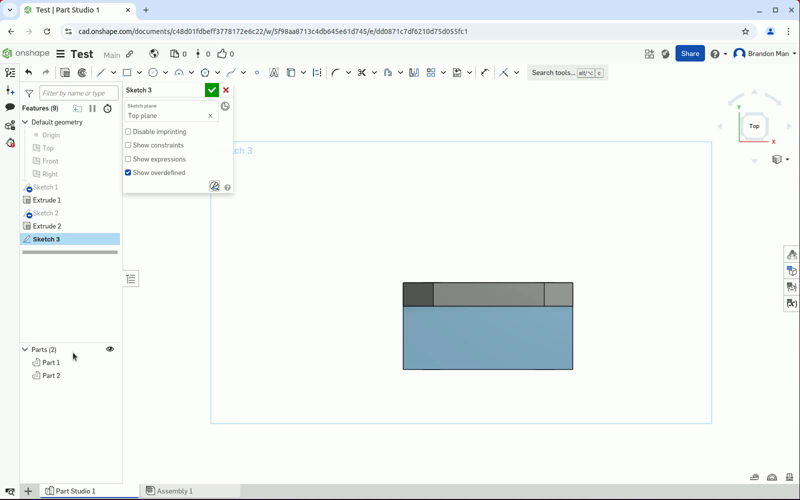
key(y)
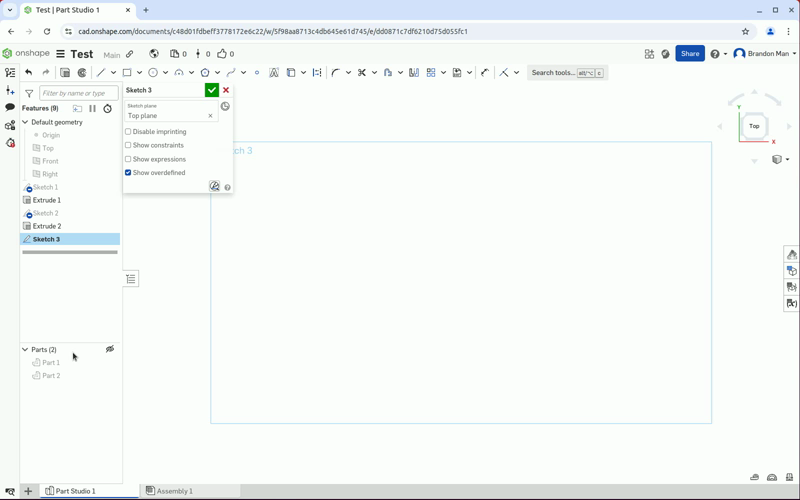
key(c)
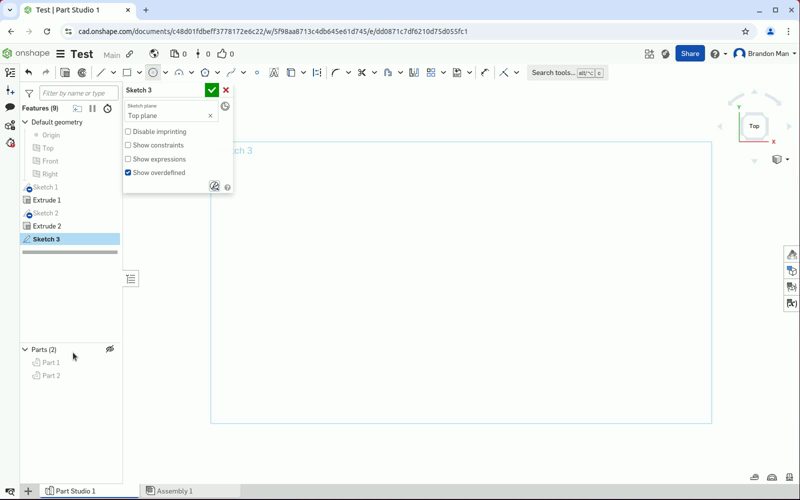
key_down(shift)
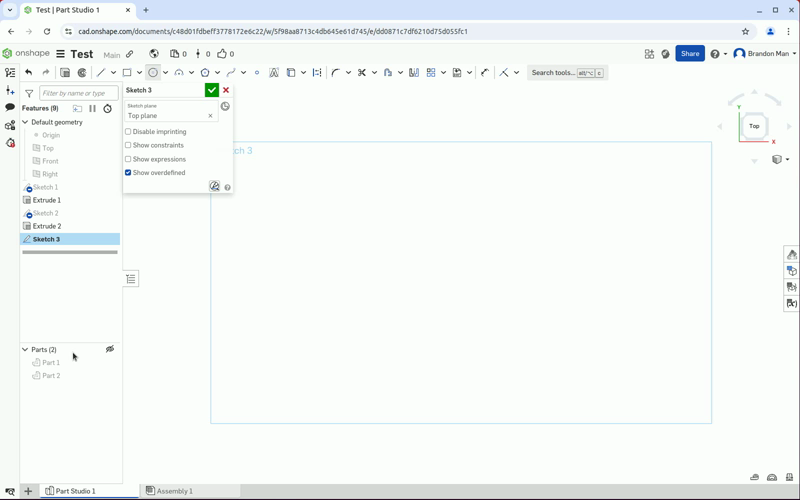
mouse_move(484, 336)
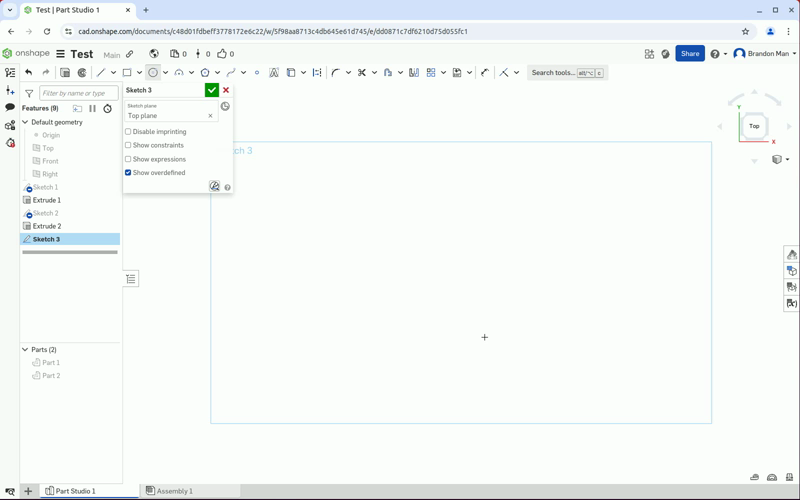
click(484, 336)
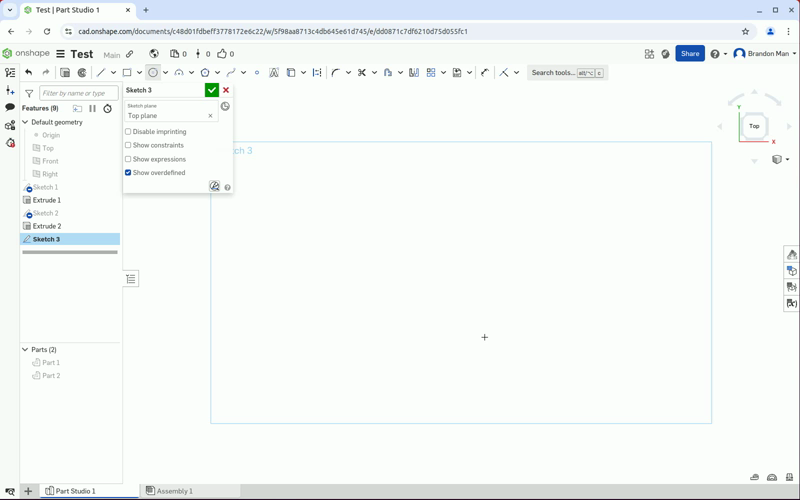
key_up(shift)
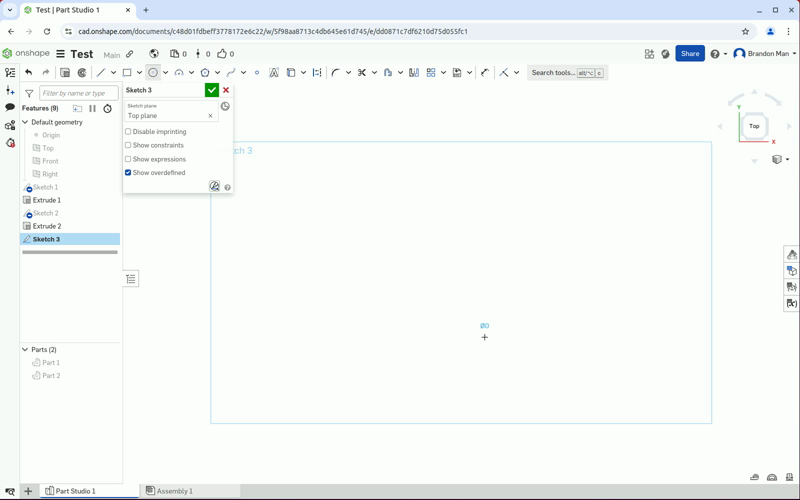
mouse_move(500, 336)
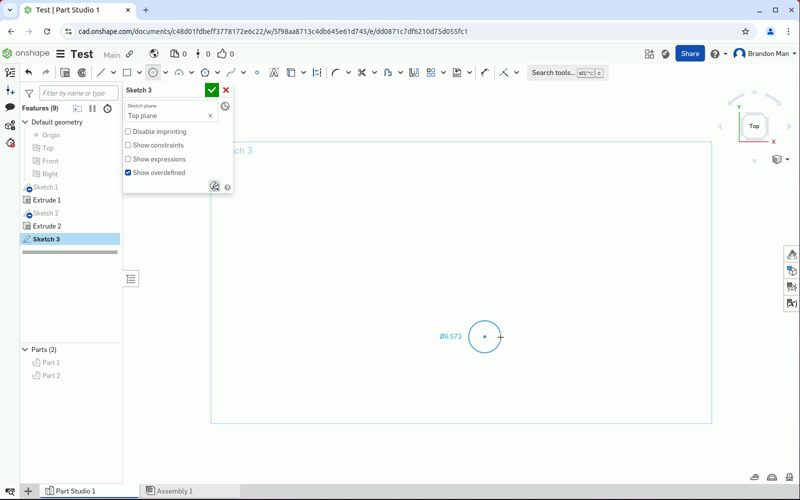
click(500, 336)
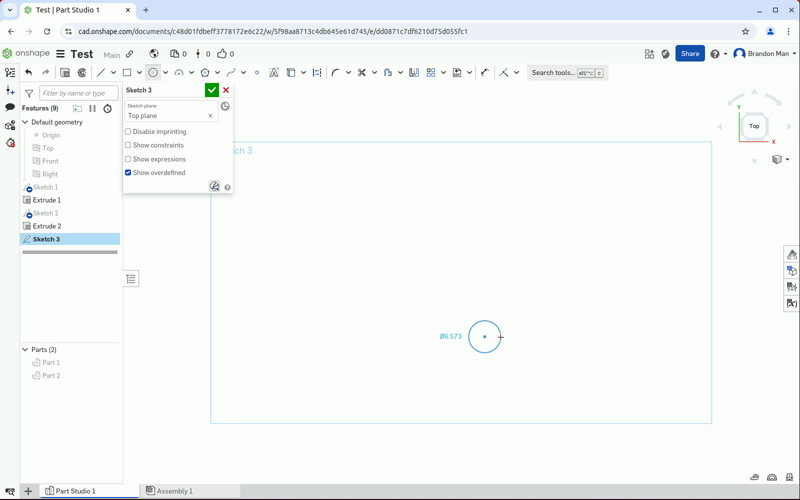
key(esc)
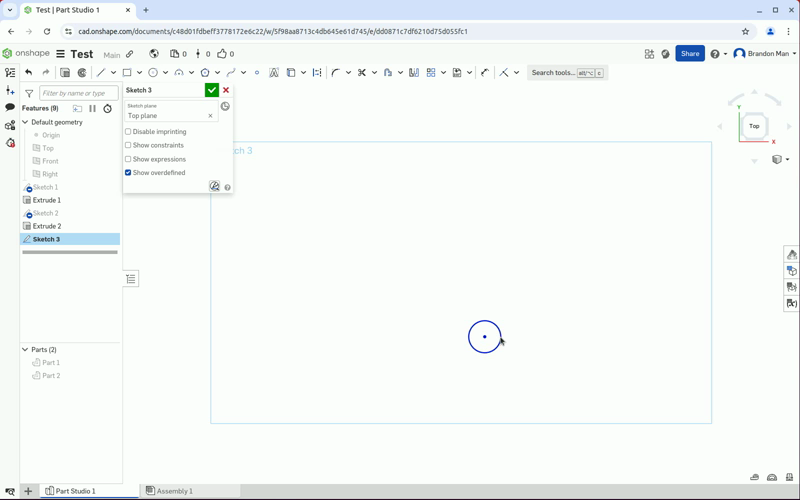
mouse_move(480, 338)
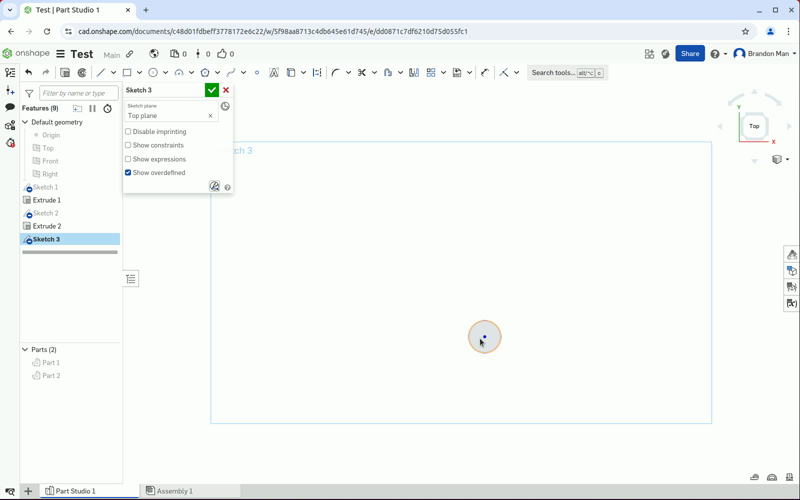
scroll(6)
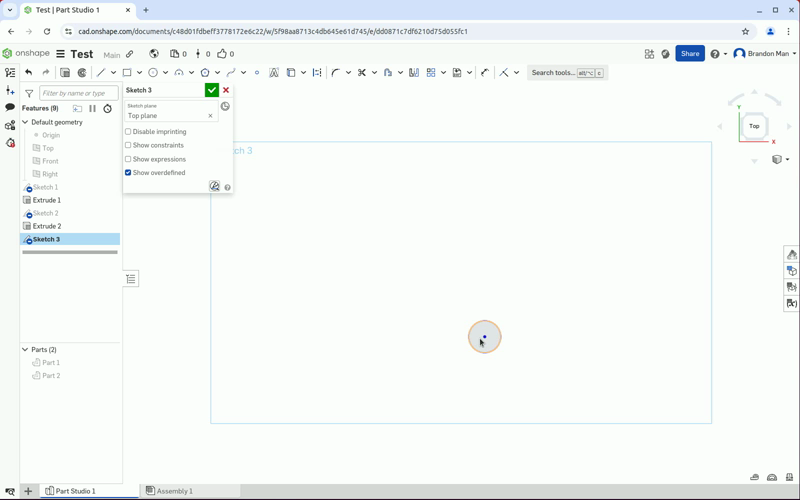
scroll(6)
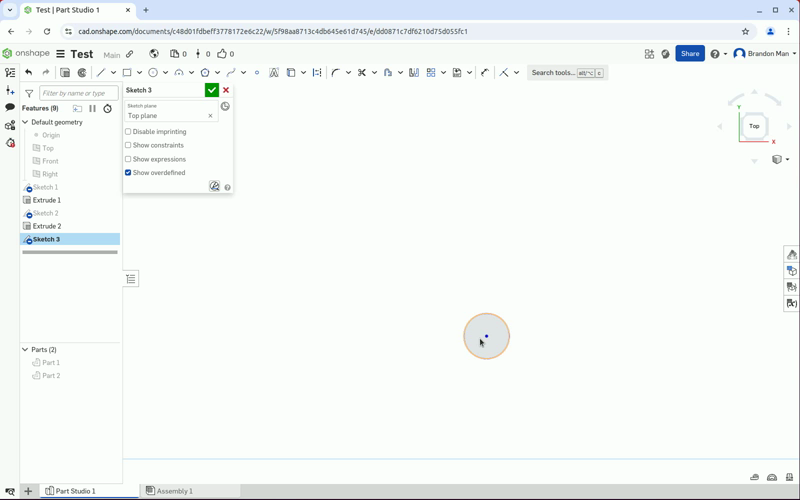
scroll(6)
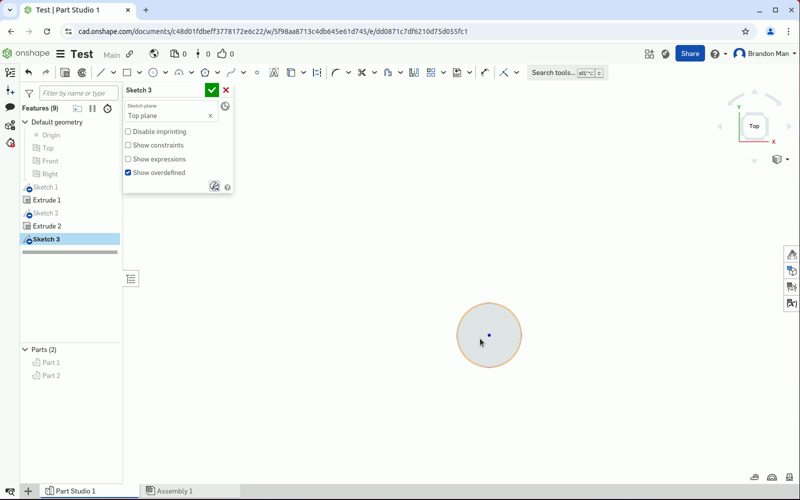
scroll(6)
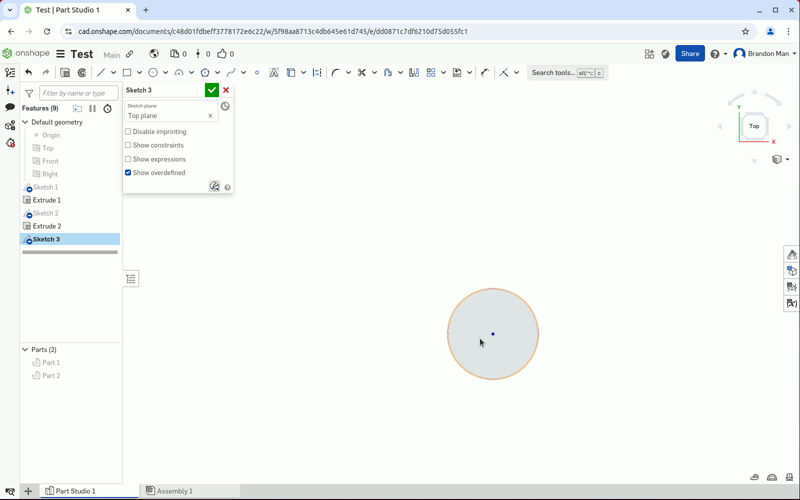
scroll(6)
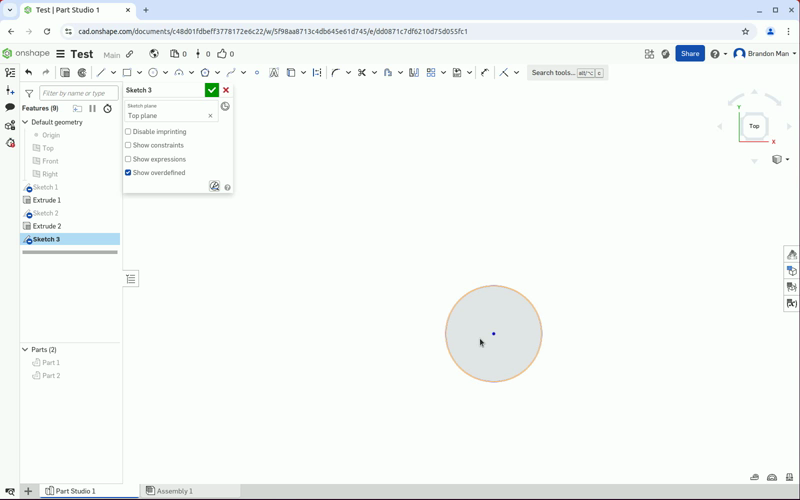
scroll(6)
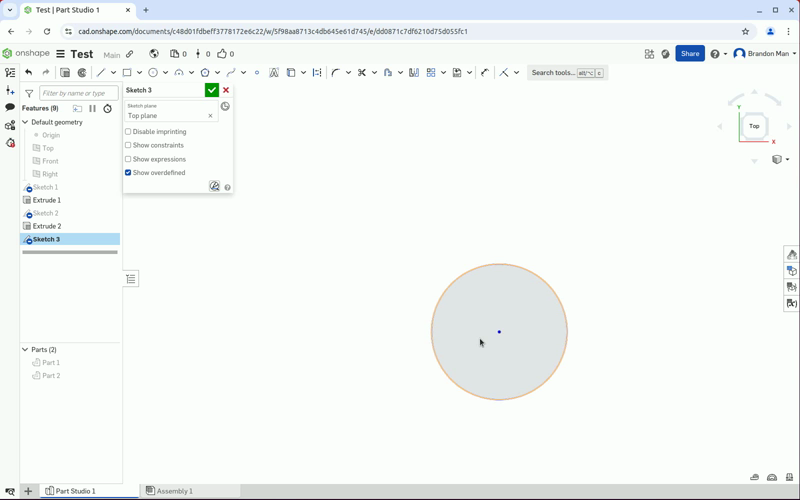
scroll(6)
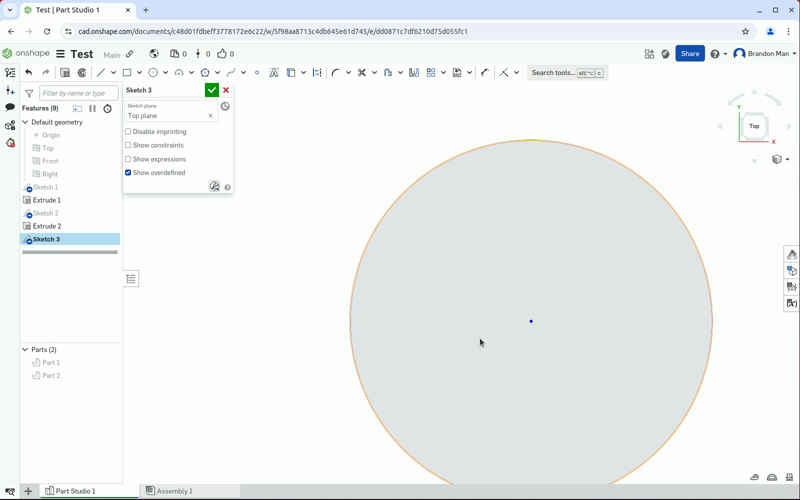
click(480, 338)
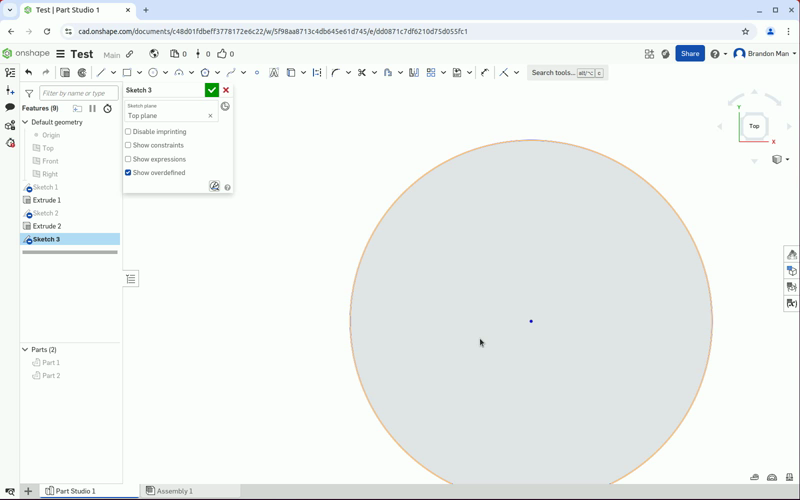
scroll(-6)
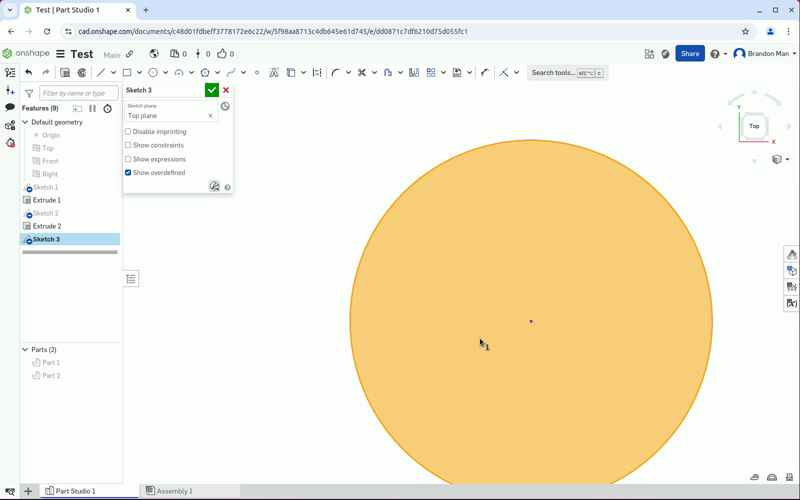
scroll(-6)
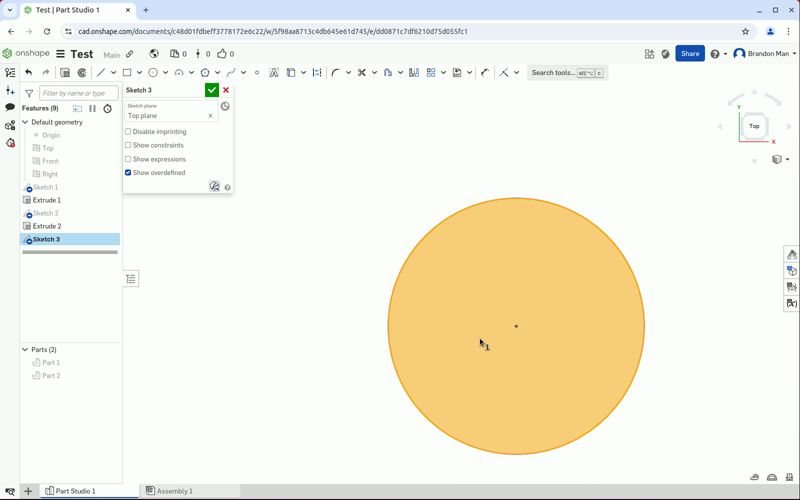
scroll(-6)
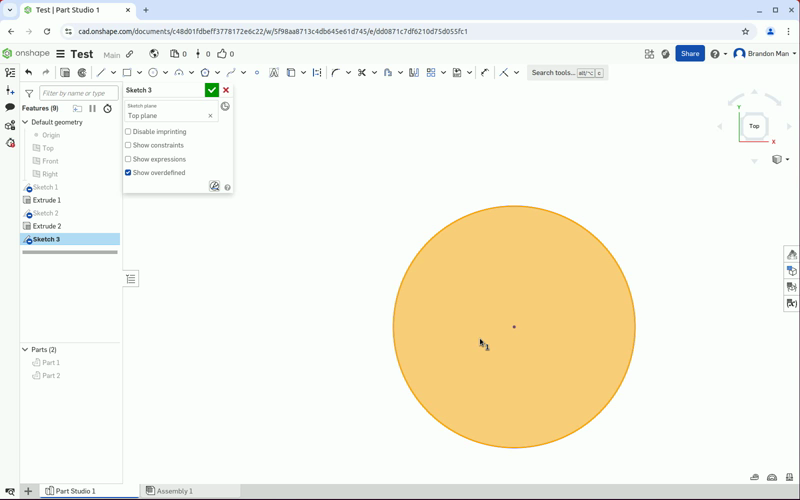
scroll(-6)
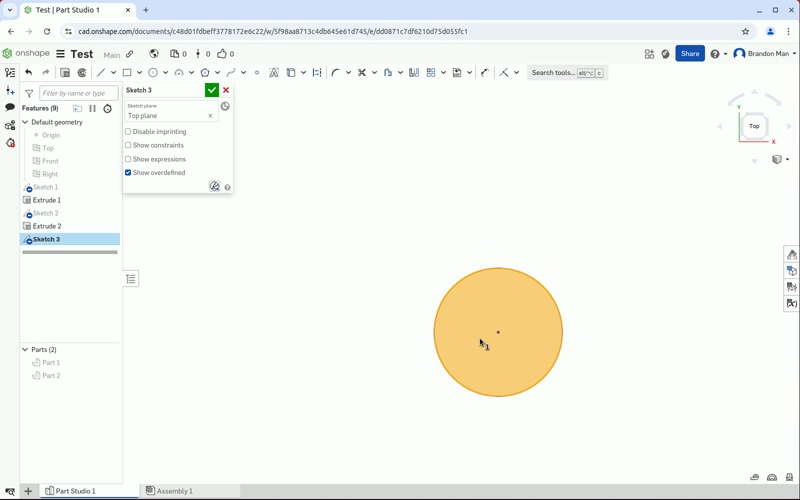
scroll(-6)
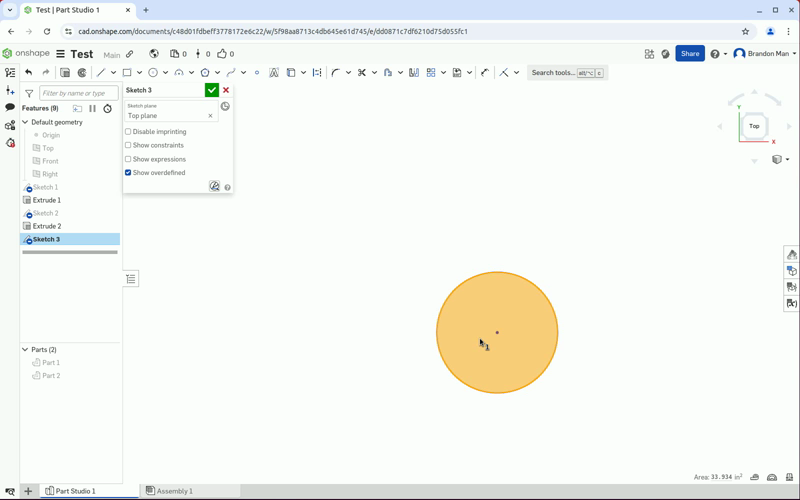
scroll(-6)
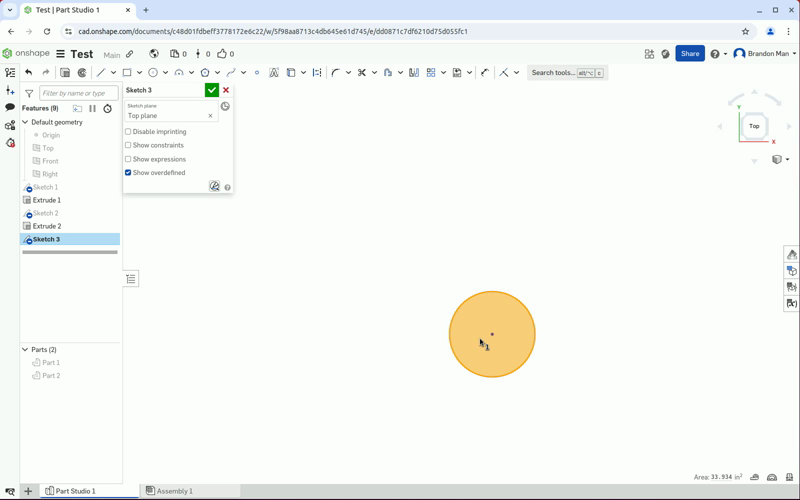
scroll(-6)
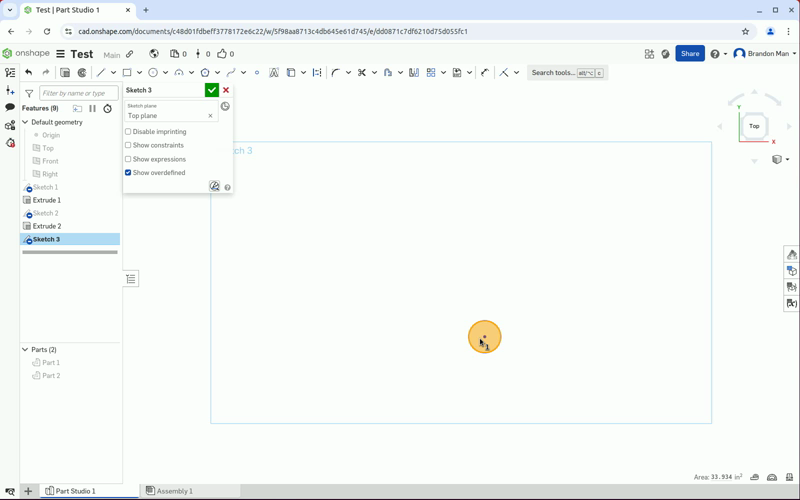
mouse_move(73, 352)
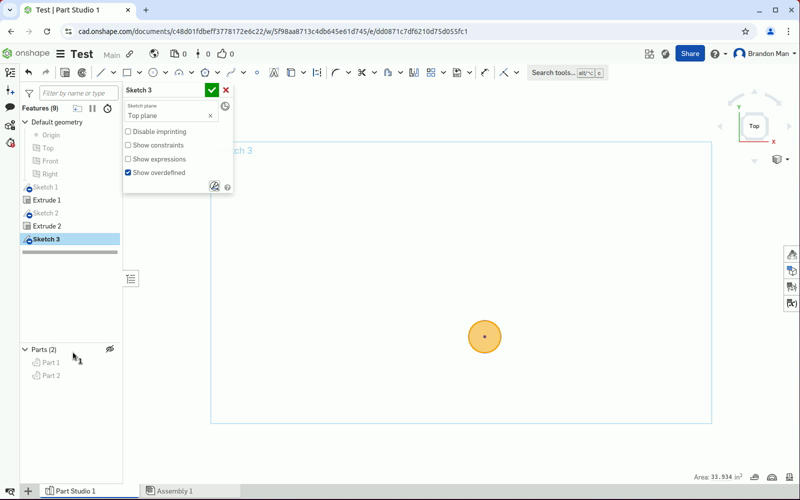
key(shift+y)
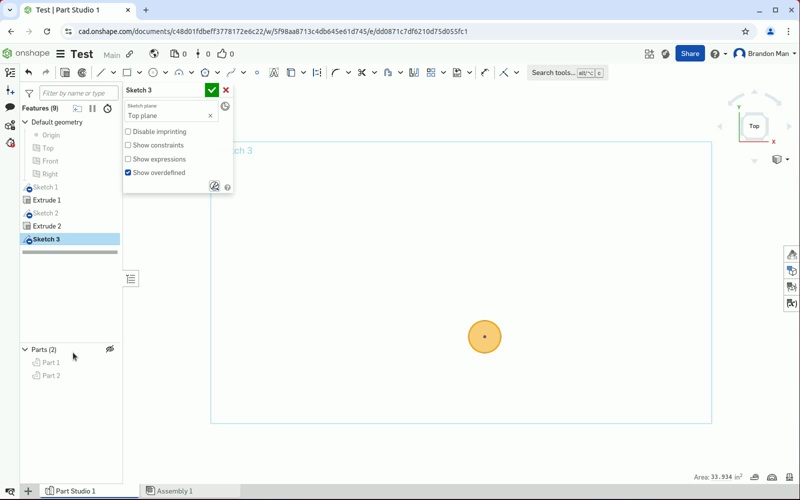
key(shift+e)
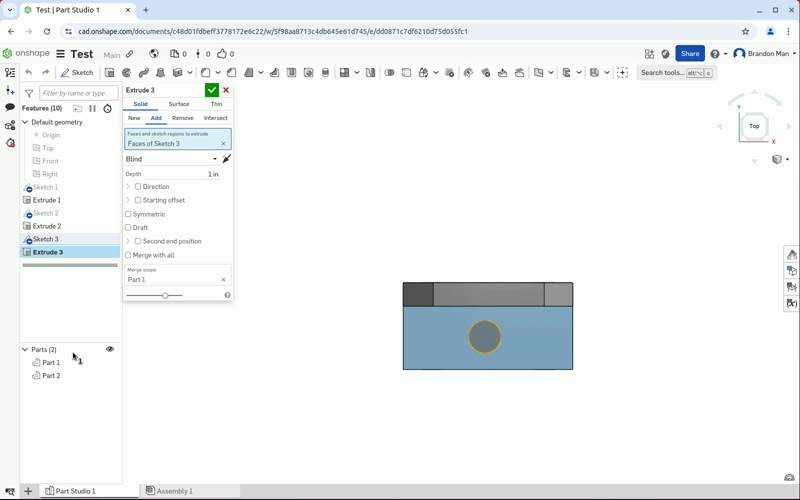
mouse_move(143, 106)
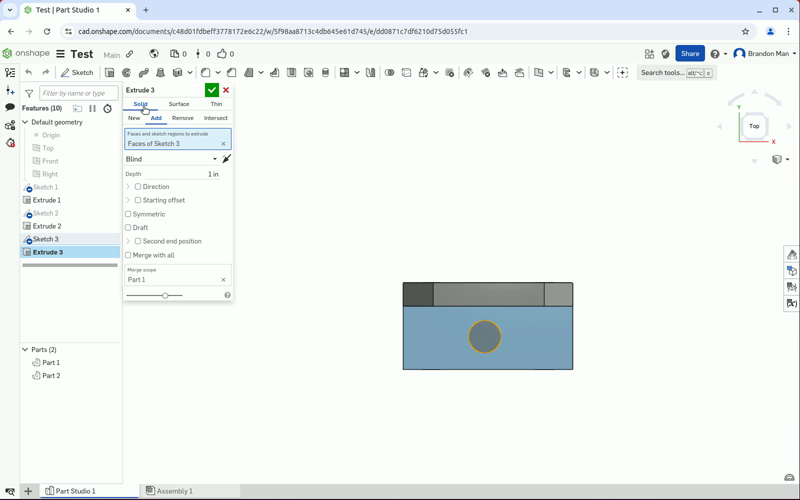
click(143, 106)
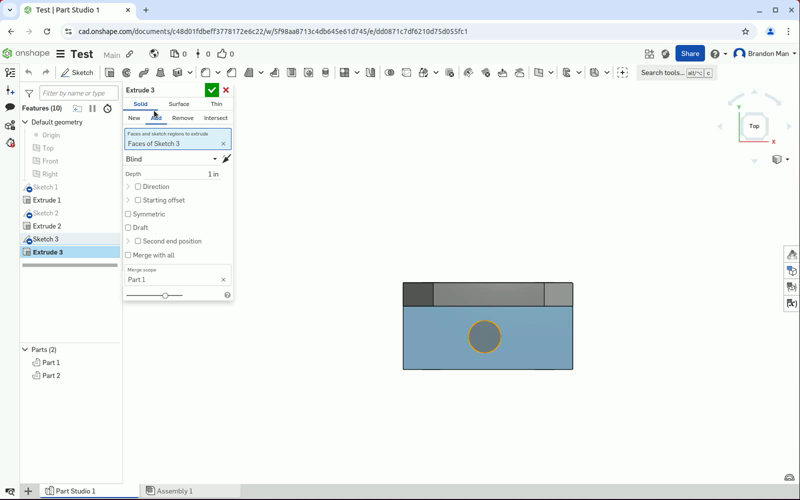
mouse_move(186, 120)
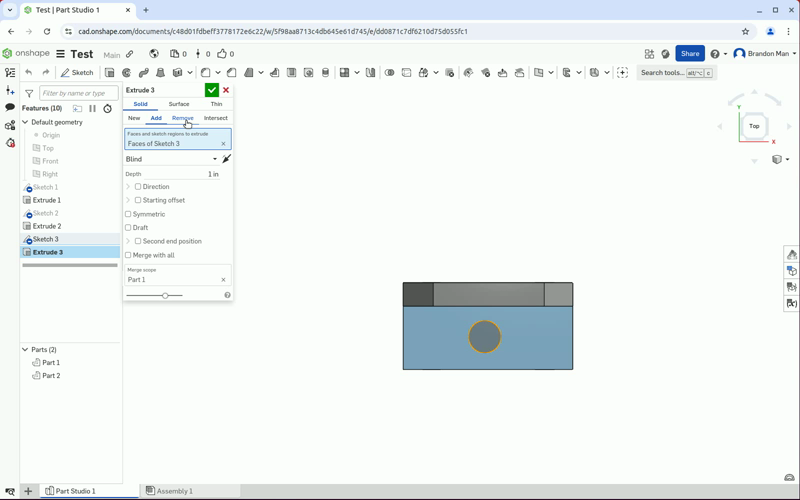
click(186, 120)
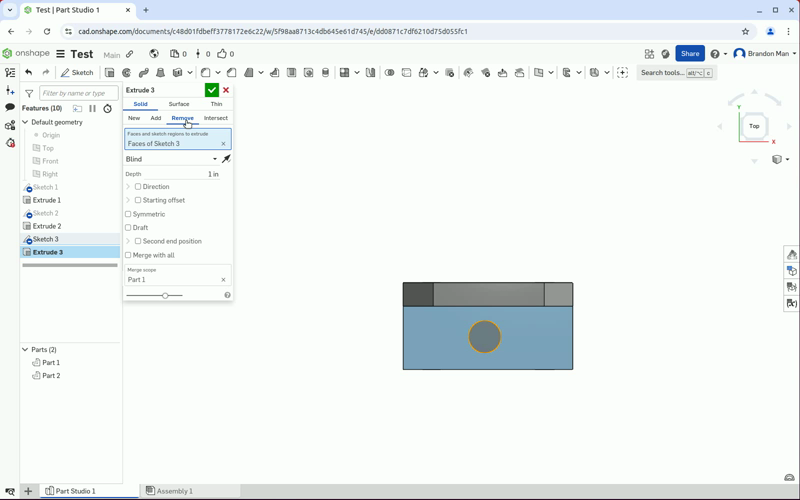
key(tab, 4)
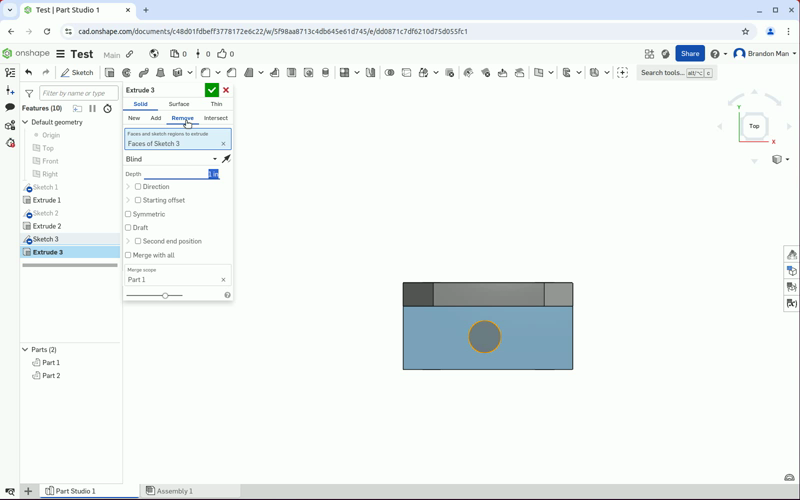
text(19.498)
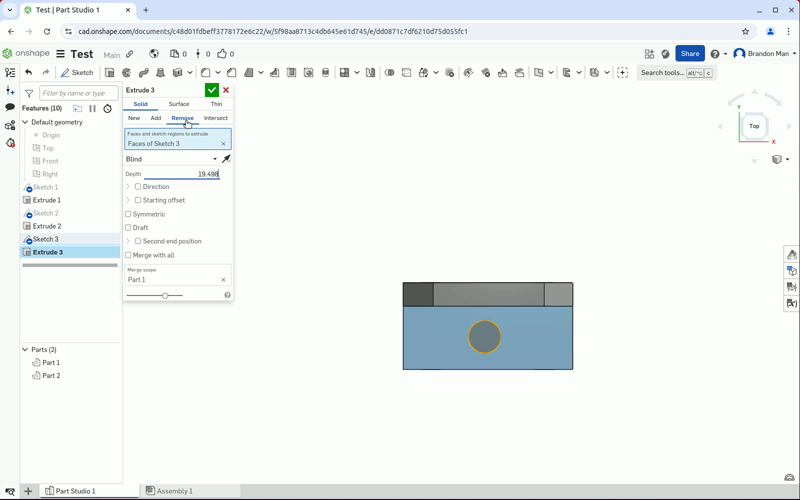
key(tab, 6)
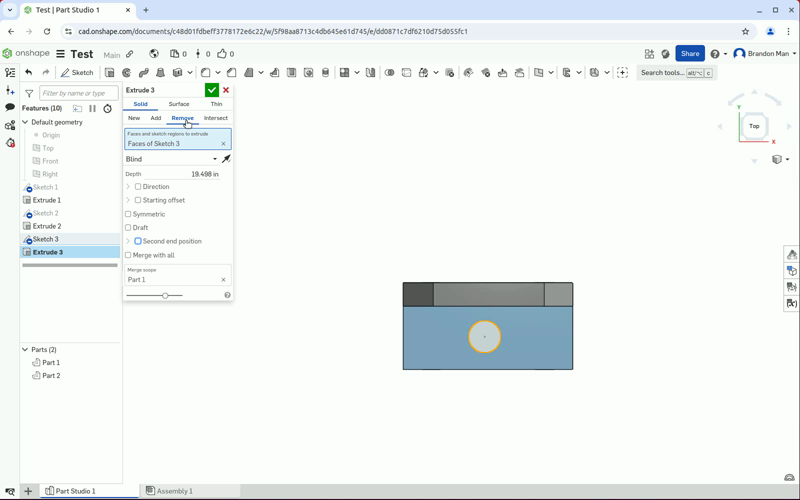
key(space)
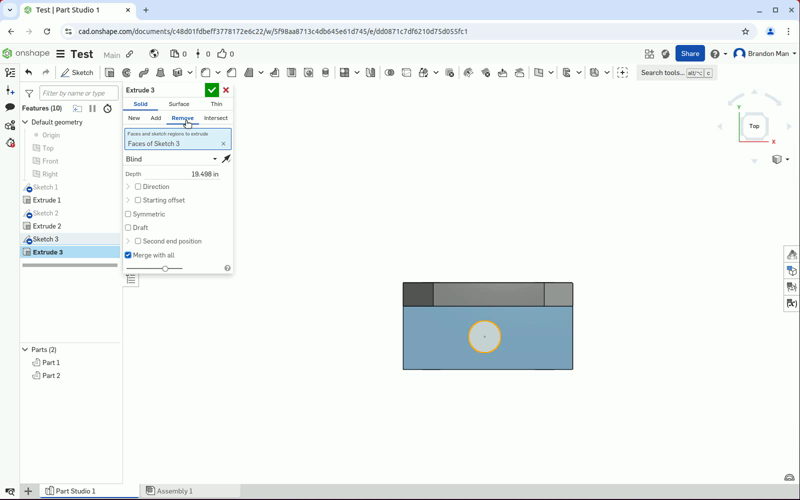
key(enter)
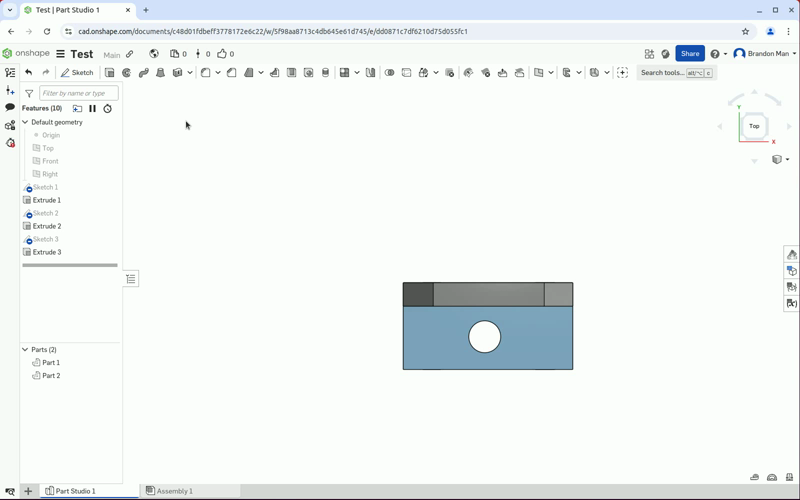
key(shift+h)
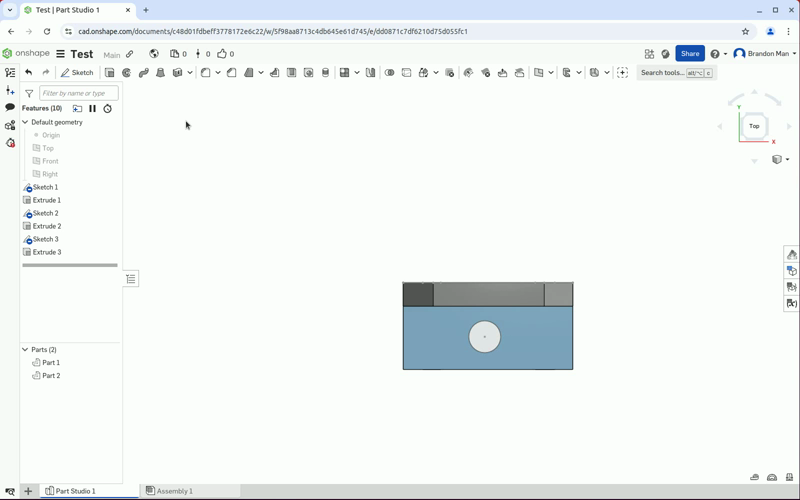
key(shift+h)
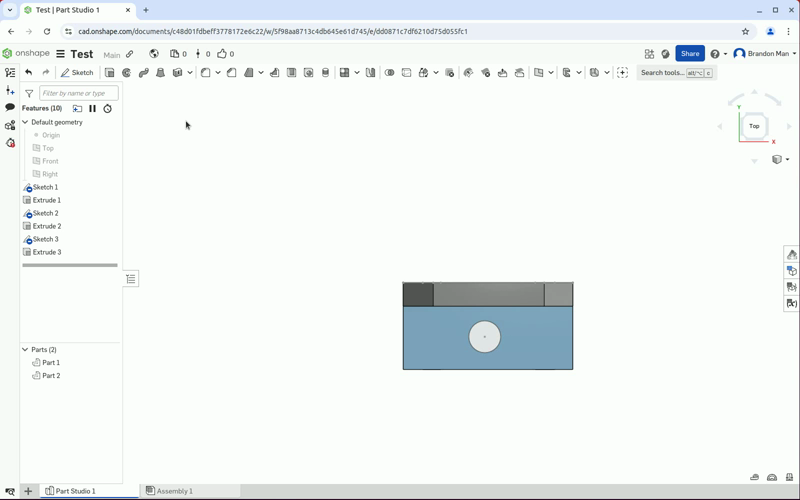
key(shift+7)
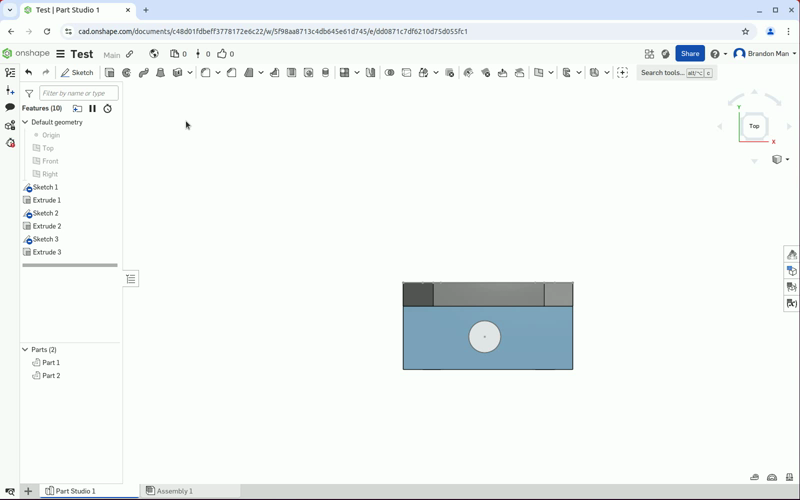
key(up, 3)
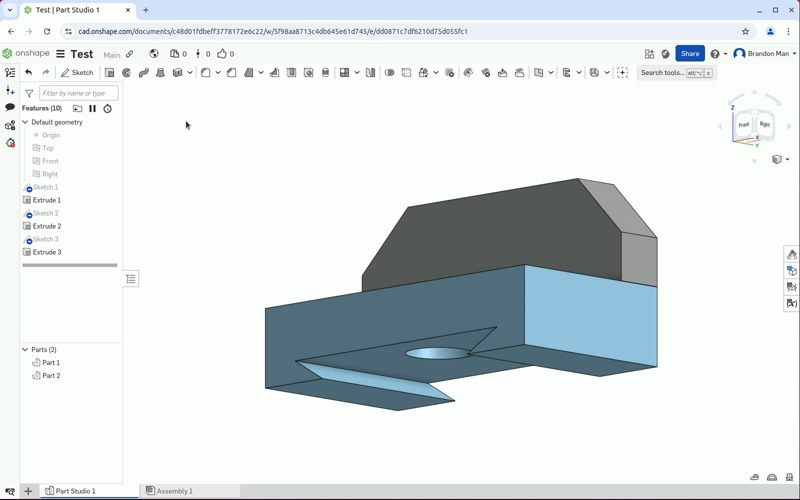
key(left, 3)
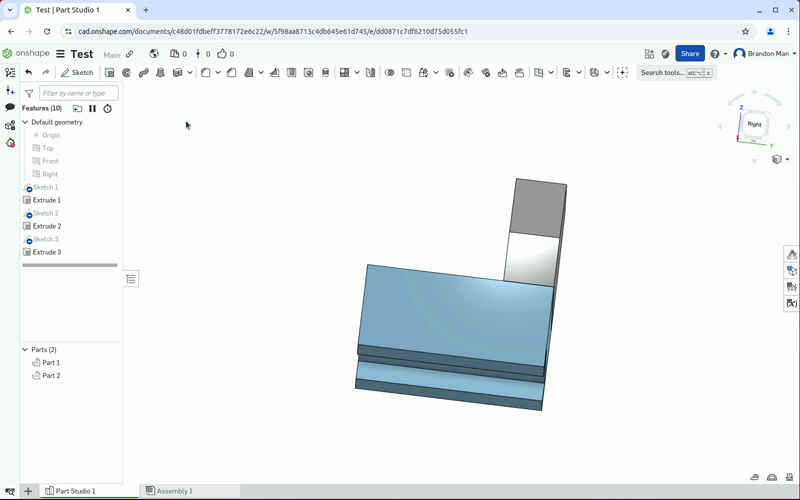
key(right, 3)
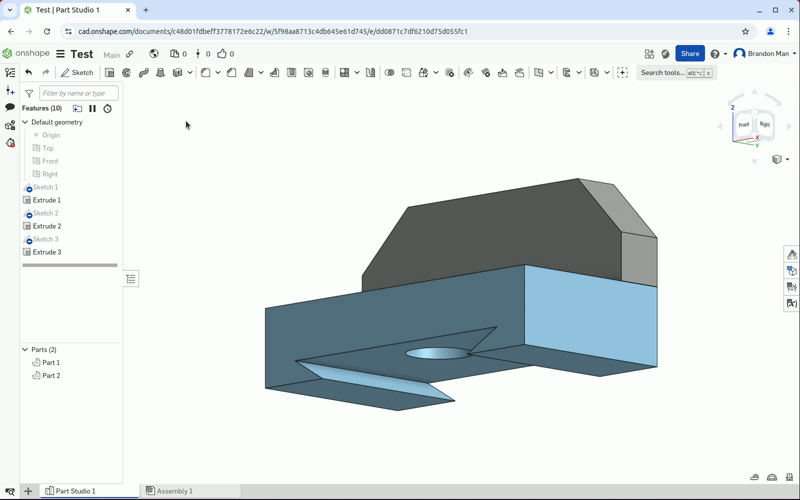
key(down, 3)
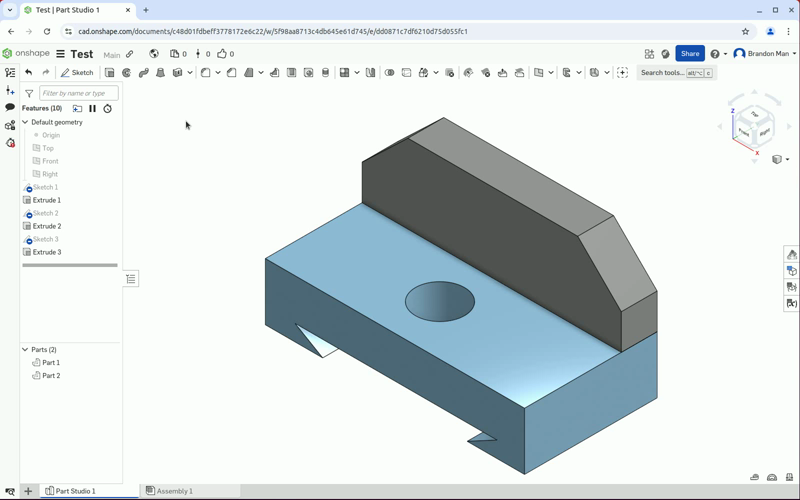
mouse_move(73, 189)
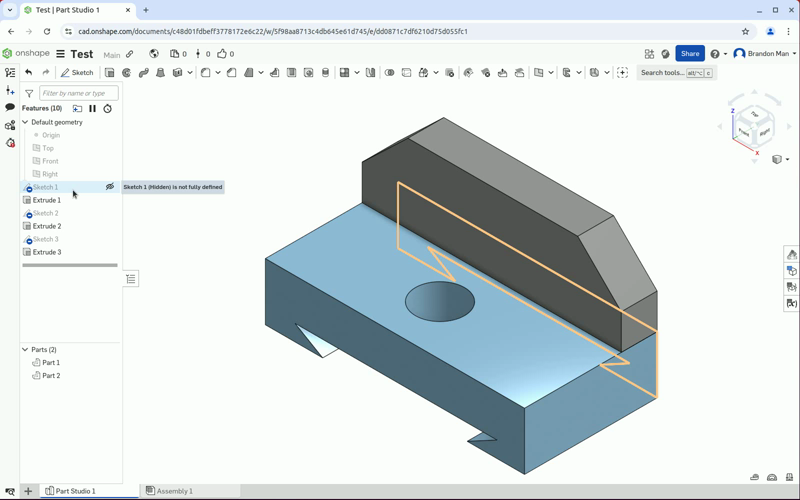
click(73, 189)